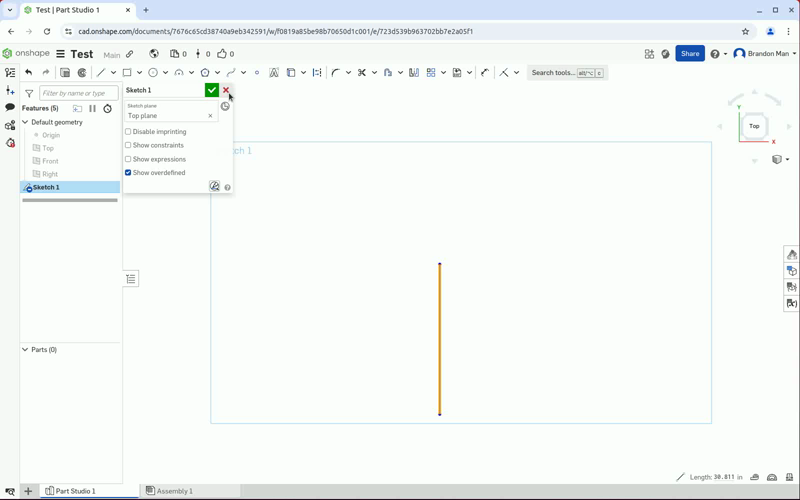
key(shift+h)
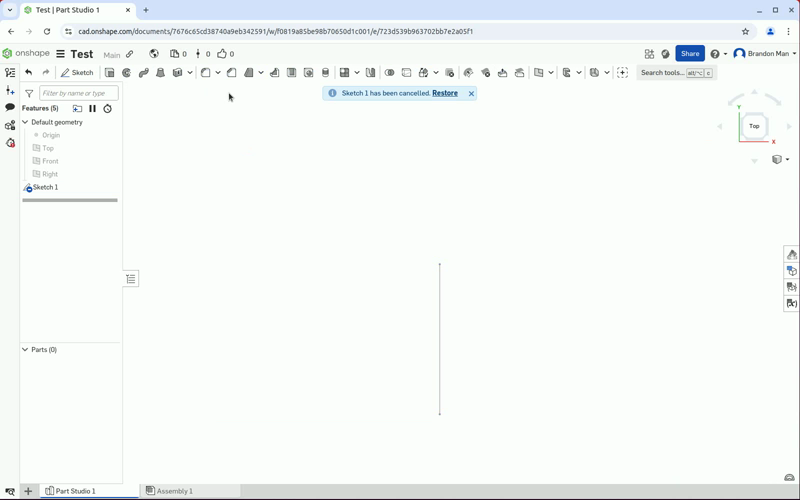
key(shift+s)
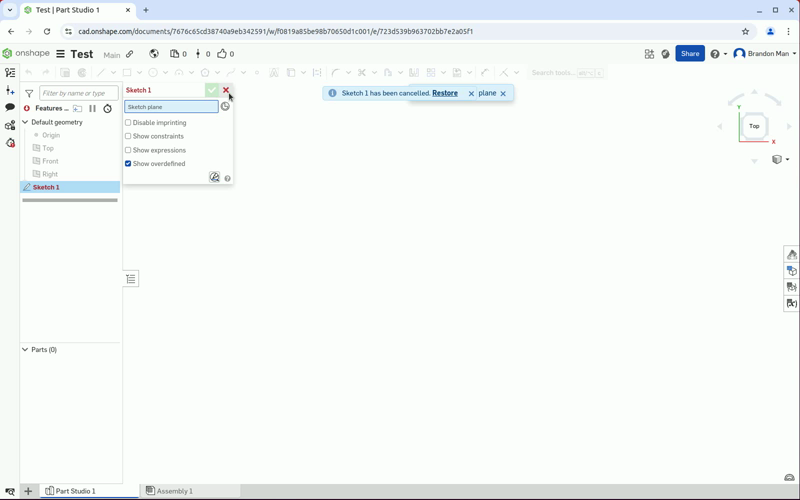
mouse_move(73, 150)
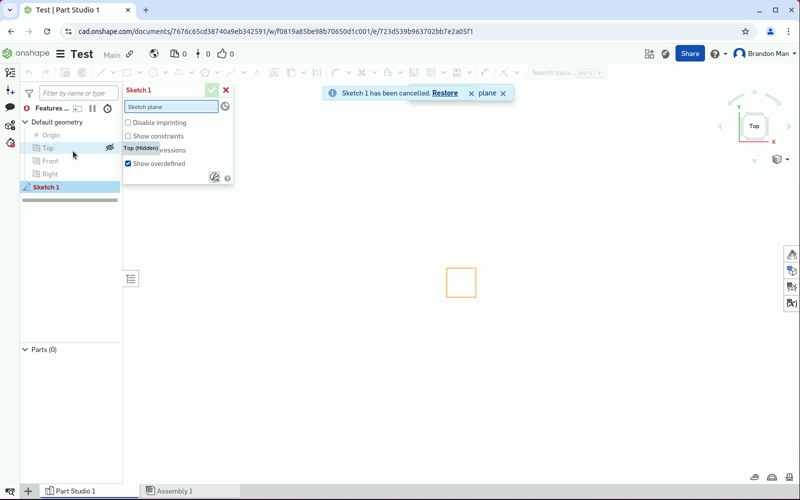
click(73, 150)
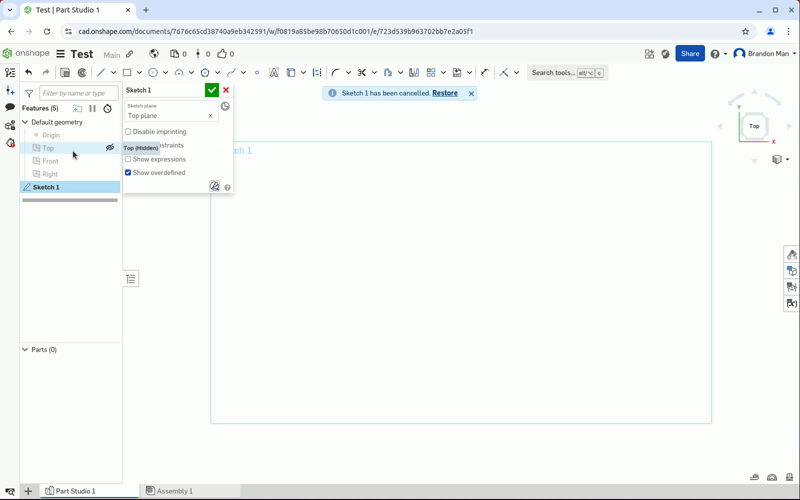
mouse_move(73, 352)
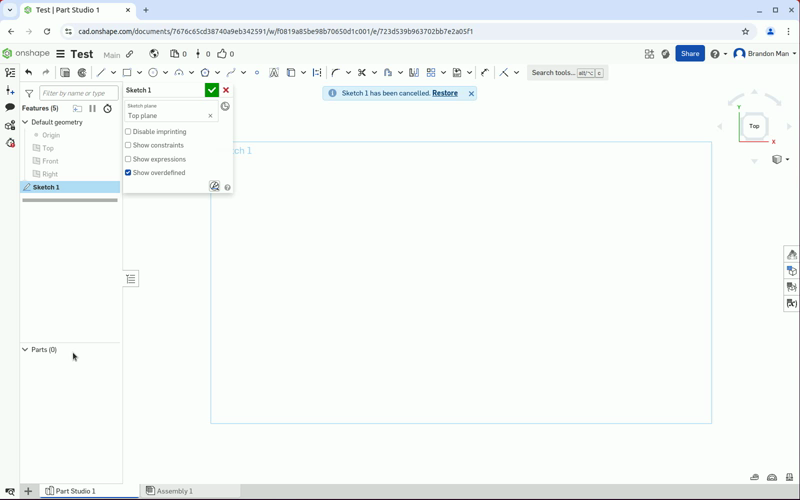
key(y)
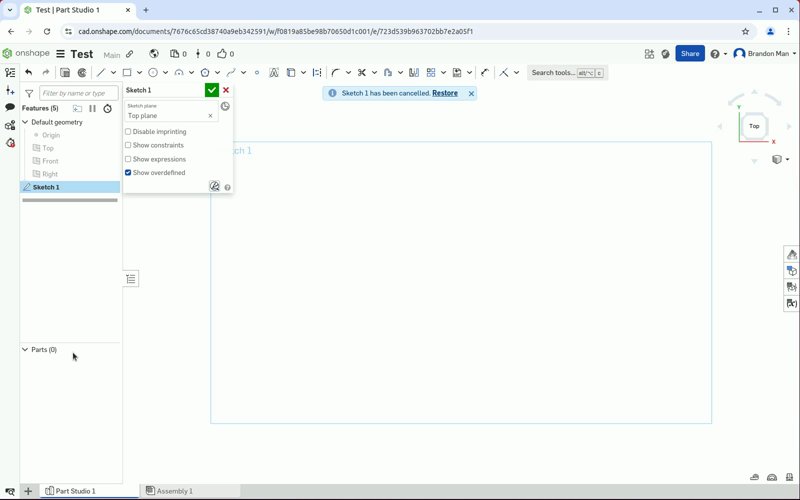
key(l)
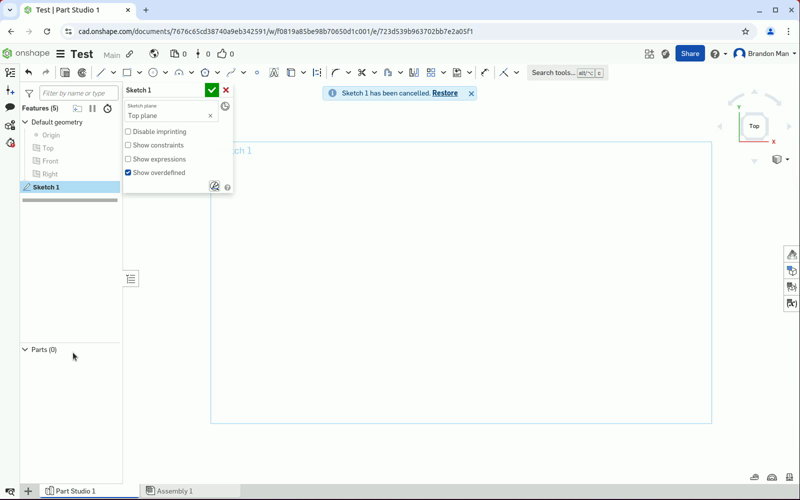
key_down(shift)
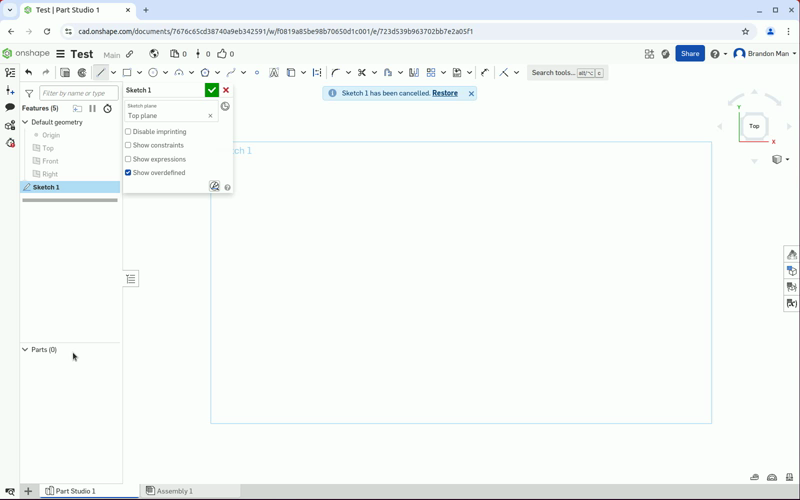
mouse_move(451, 282)
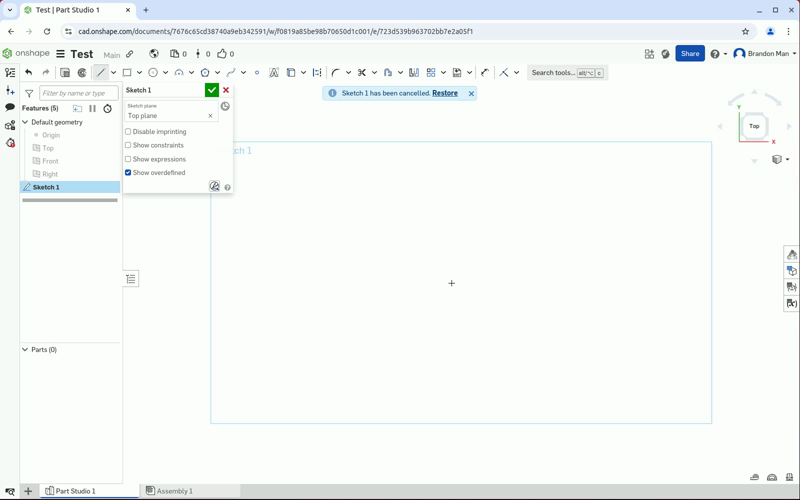
click(451, 282)
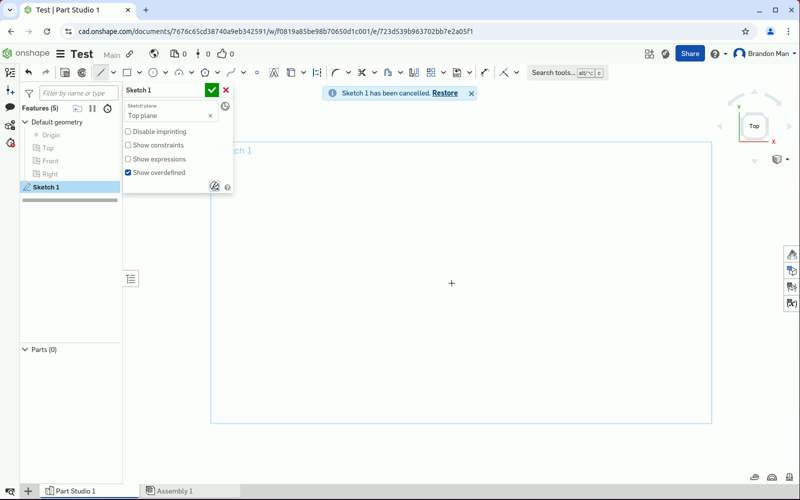
key_up(shift)
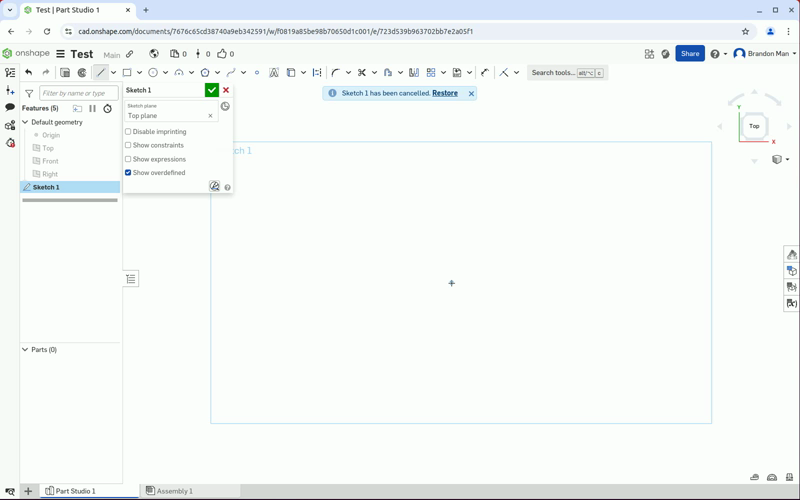
key_down(shift)
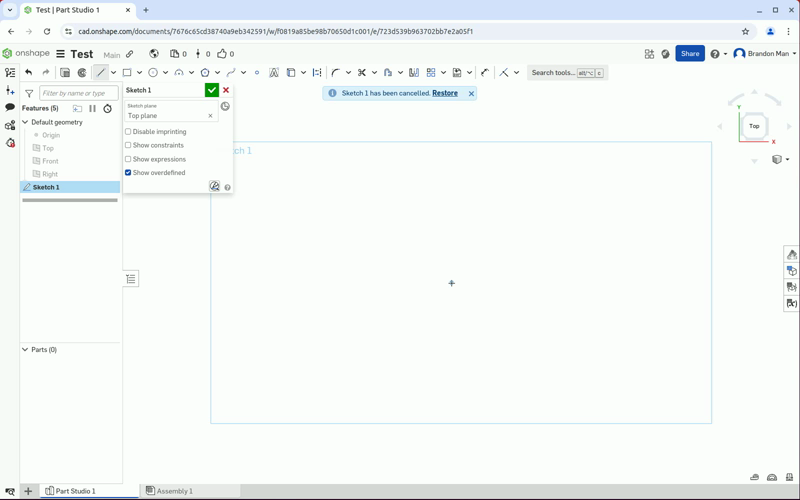
mouse_move(481, 282)
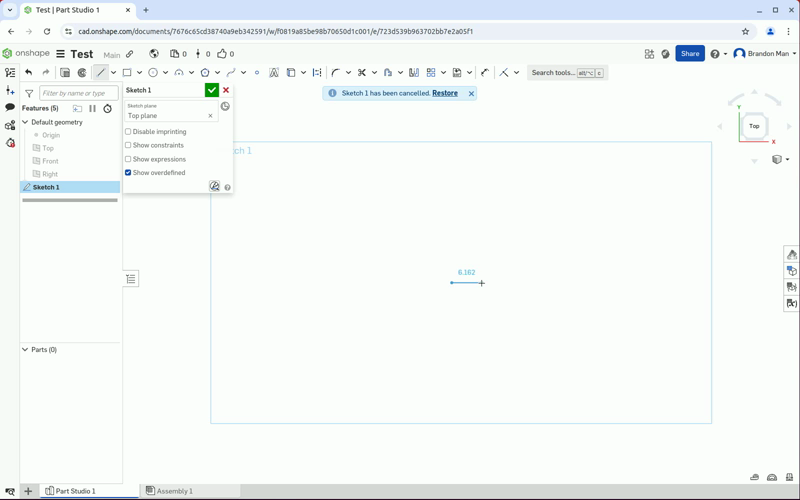
mouse_move(461, 282)
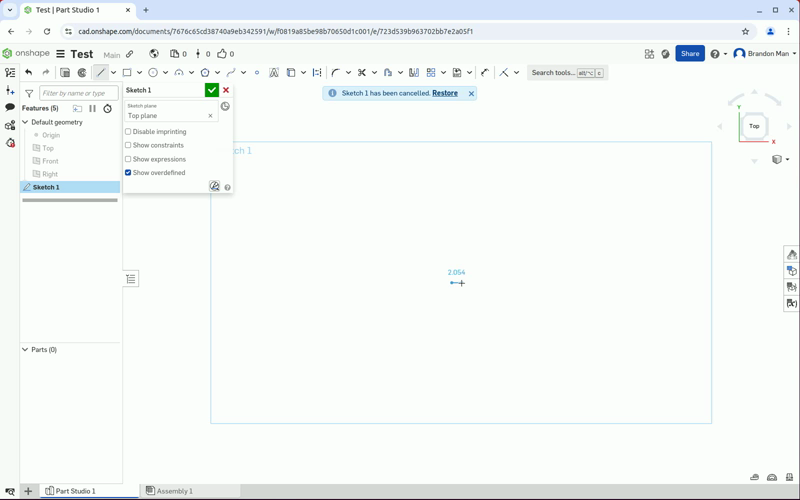
click(461, 282)
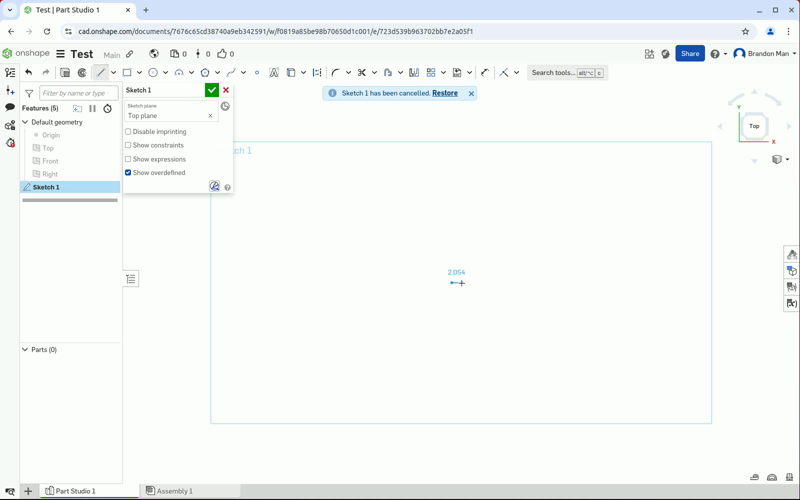
key_up(shift)
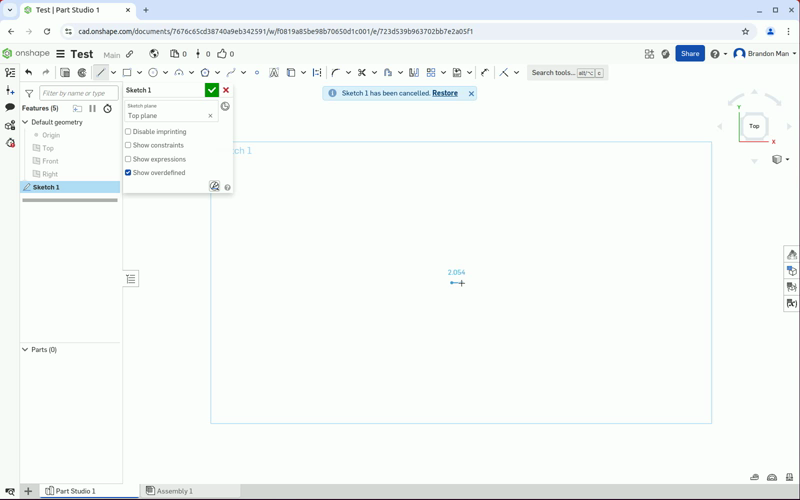
key_down(shift)
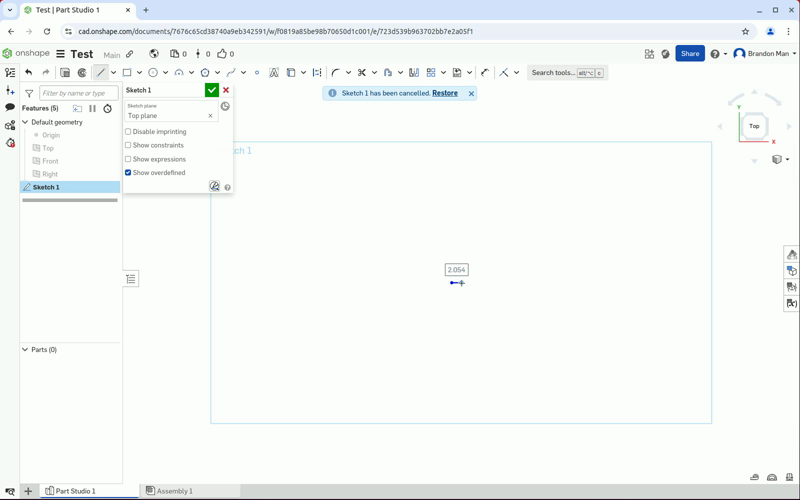
mouse_move(492, 282)
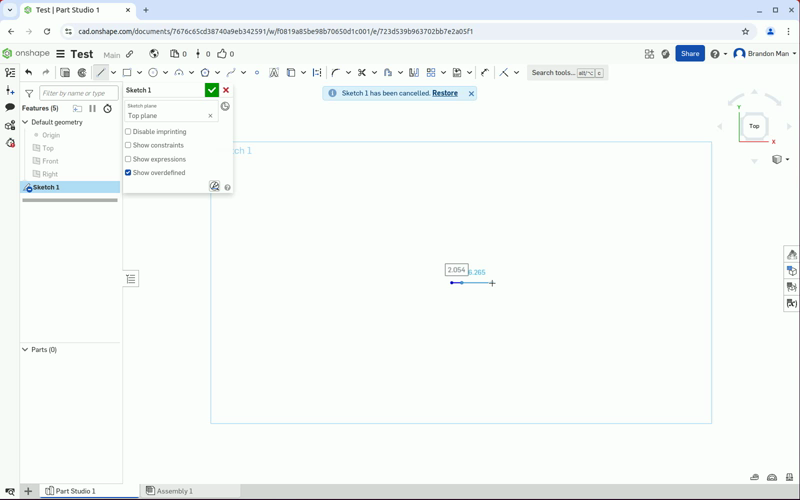
mouse_move(461, 272)
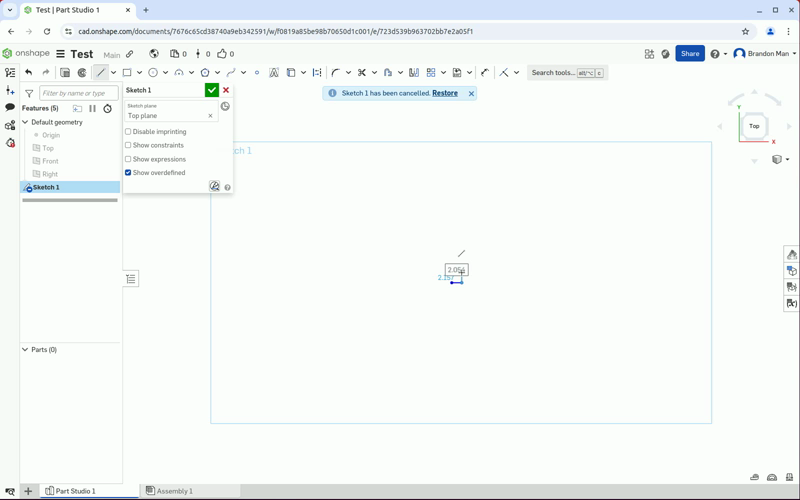
click(461, 272)
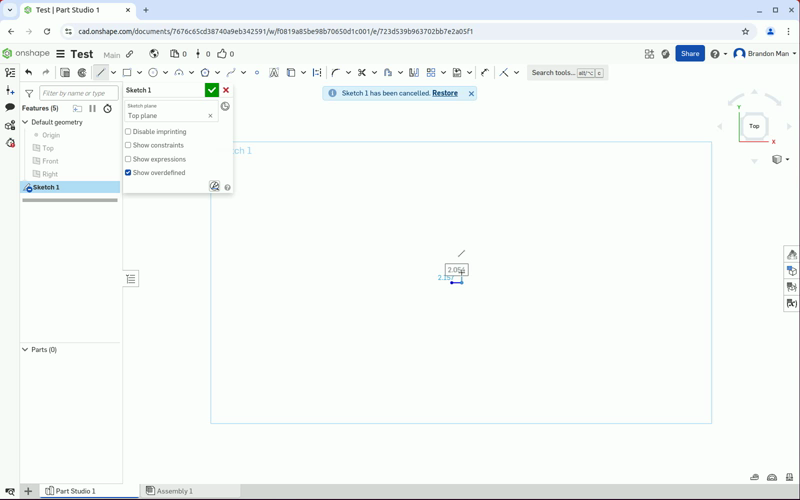
key_up(shift)
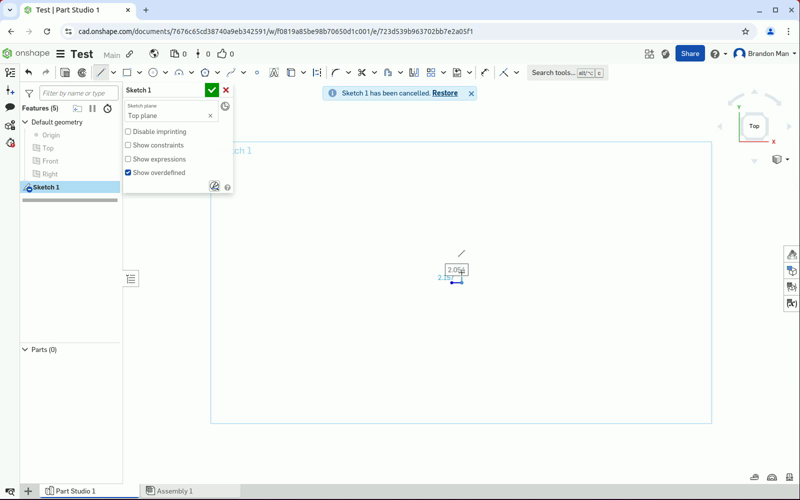
key_down(shift)
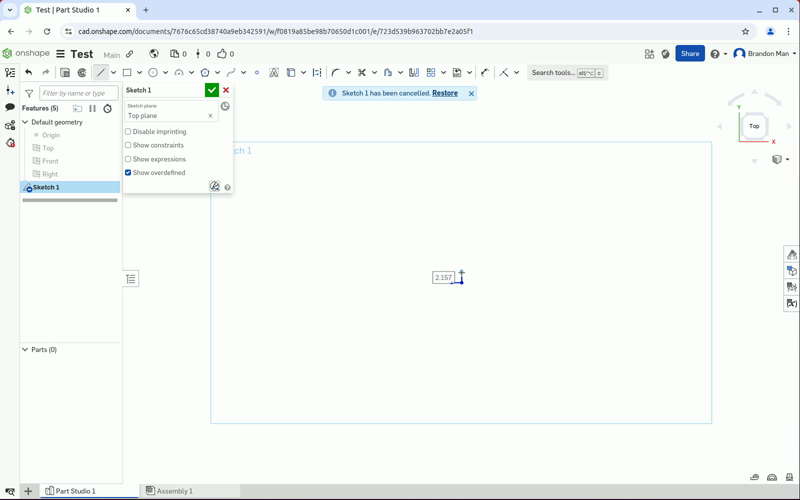
mouse_move(492, 272)
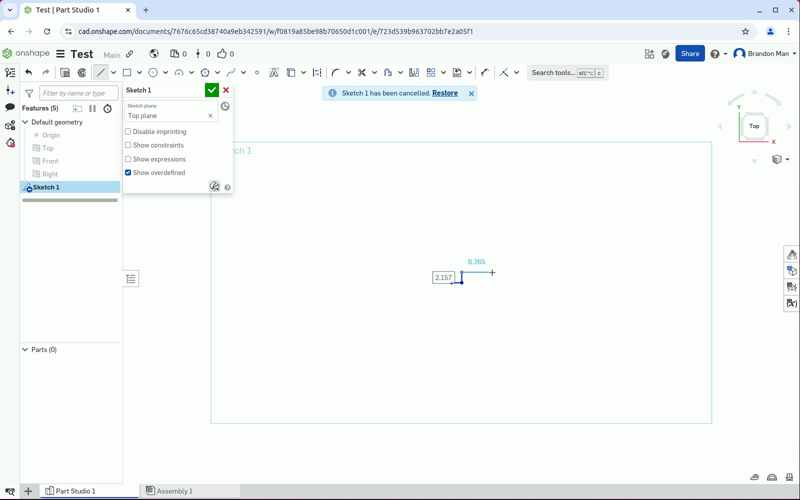
mouse_move(451, 272)
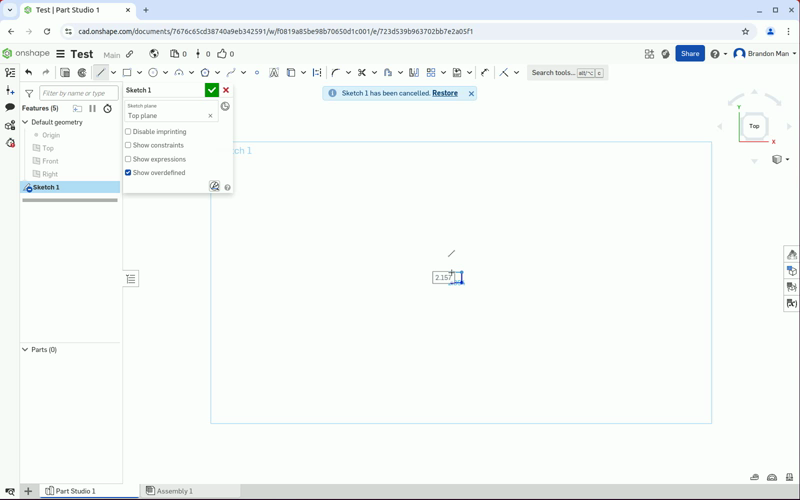
click(451, 272)
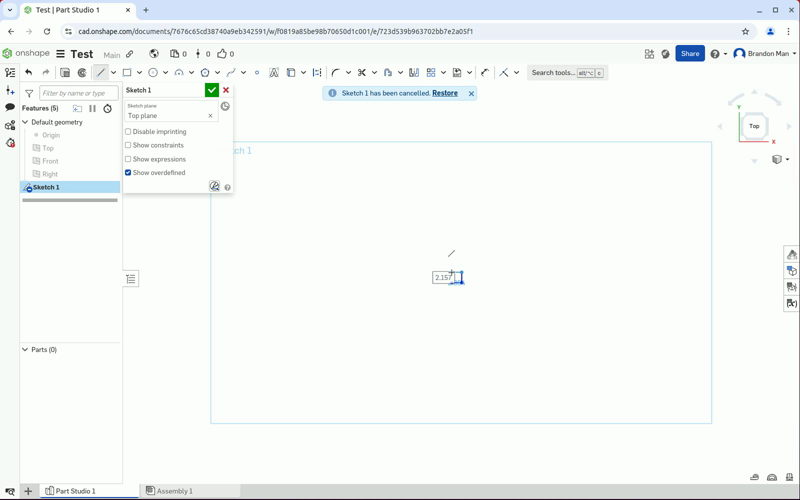
key_up(shift)
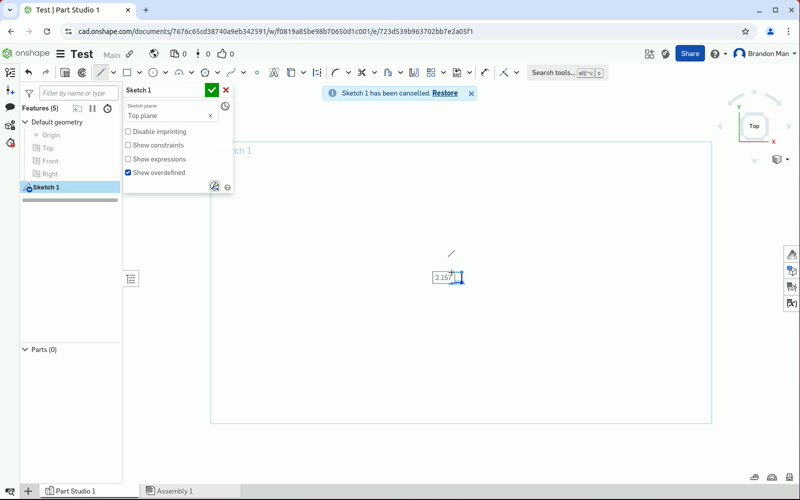
mouse_move(481, 272)
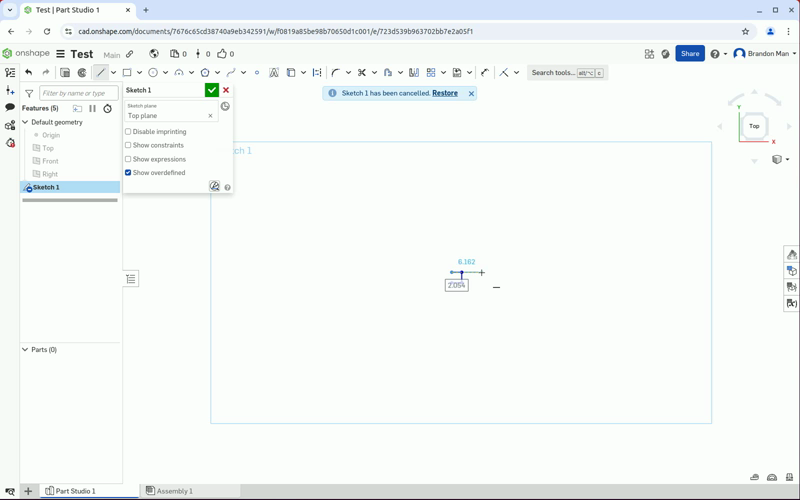
key_down(shift)
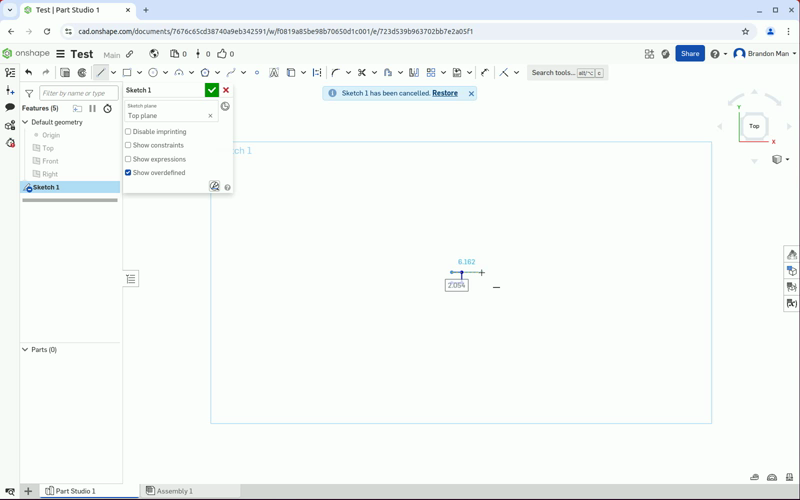
mouse_move(451, 282)
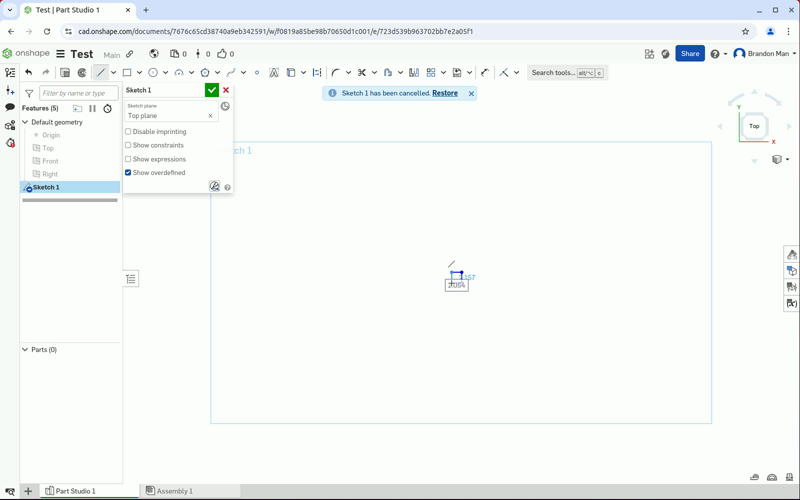
key_up(shift)
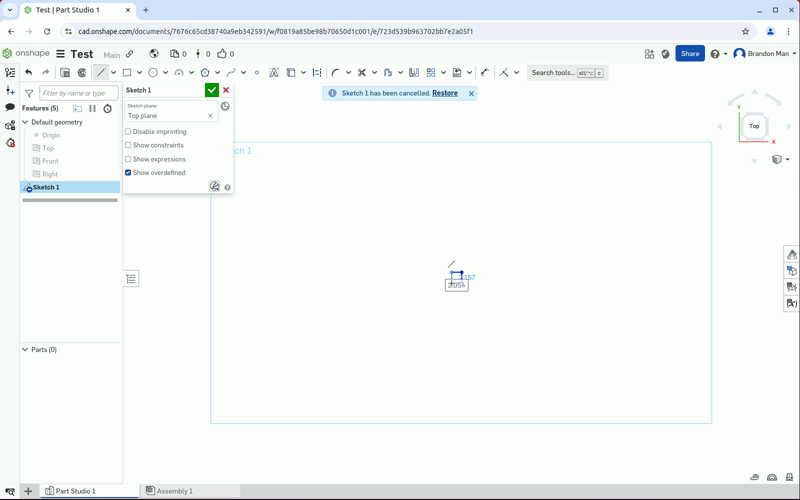
click(451, 282)
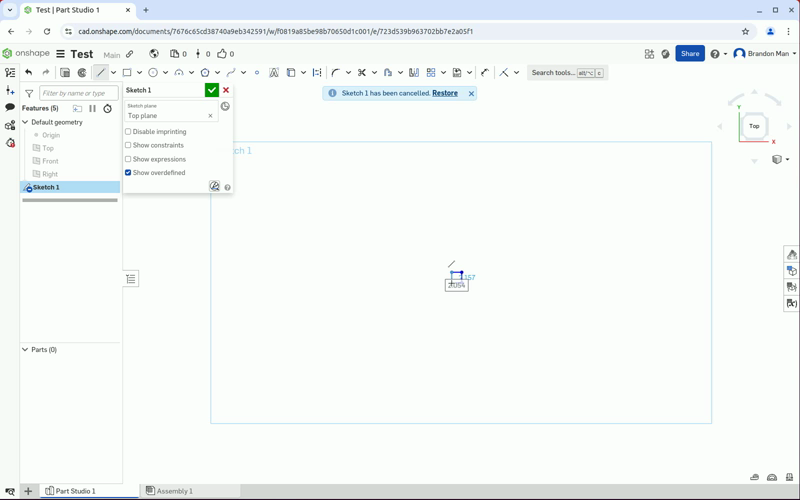
key(esc)
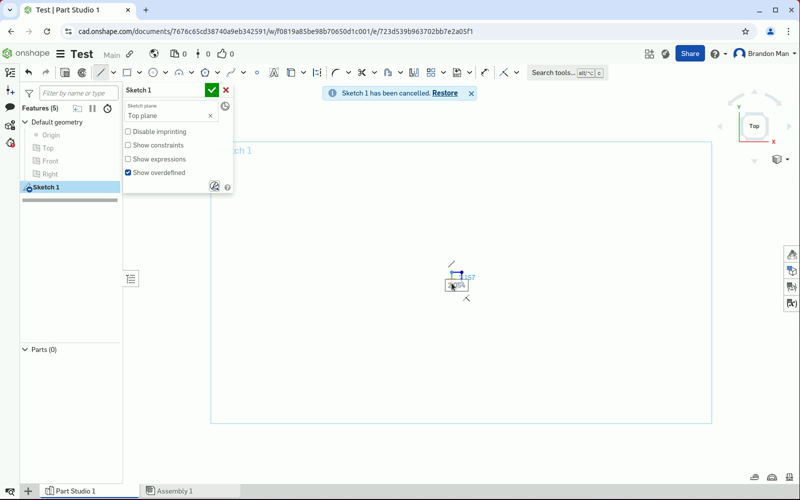
mouse_move(451, 278)
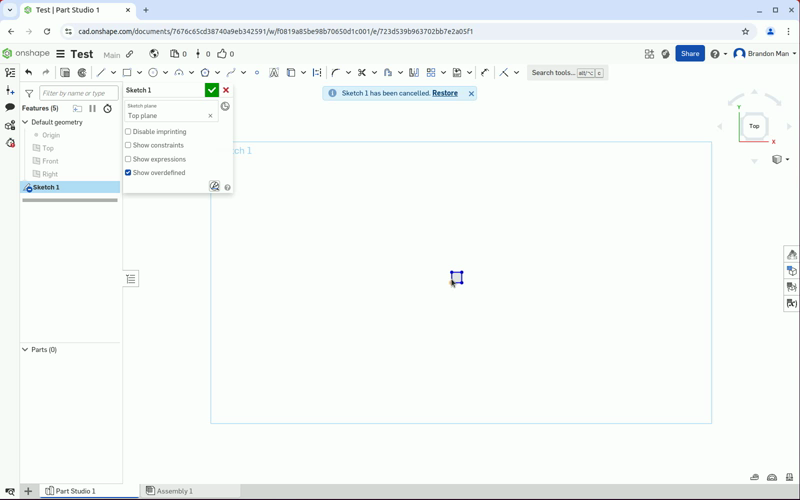
scroll(6)
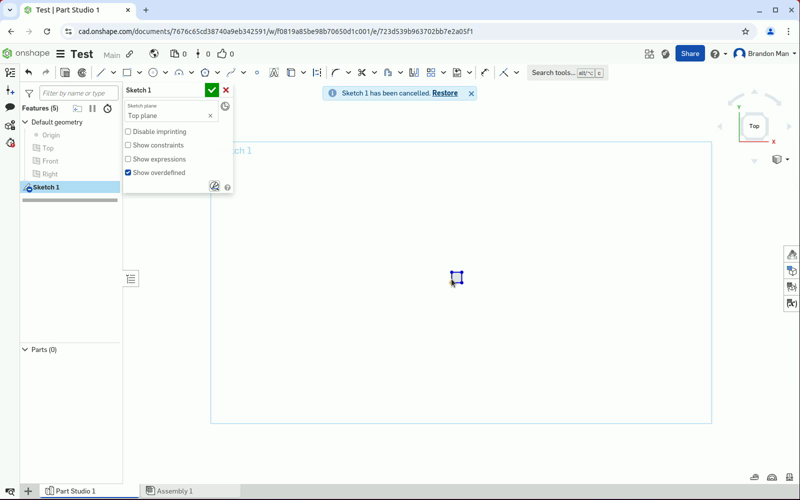
scroll(6)
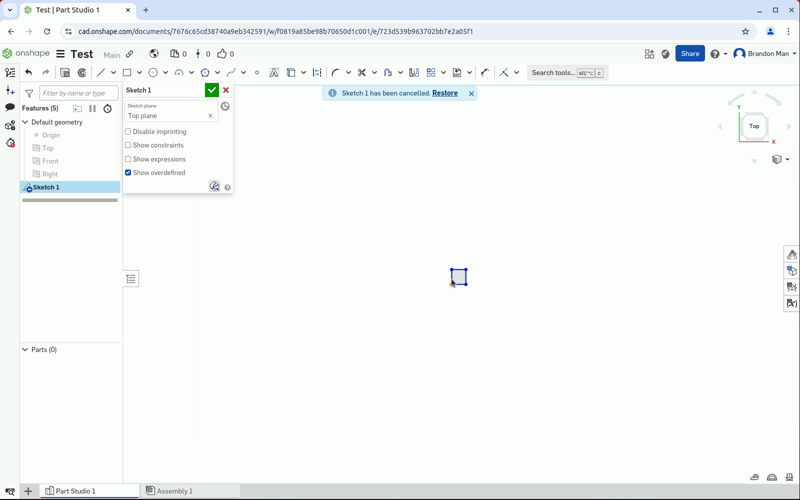
scroll(6)
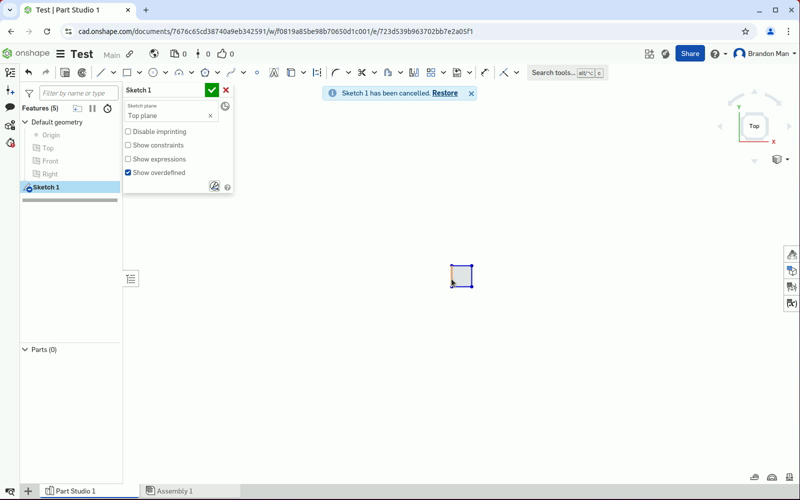
scroll(6)
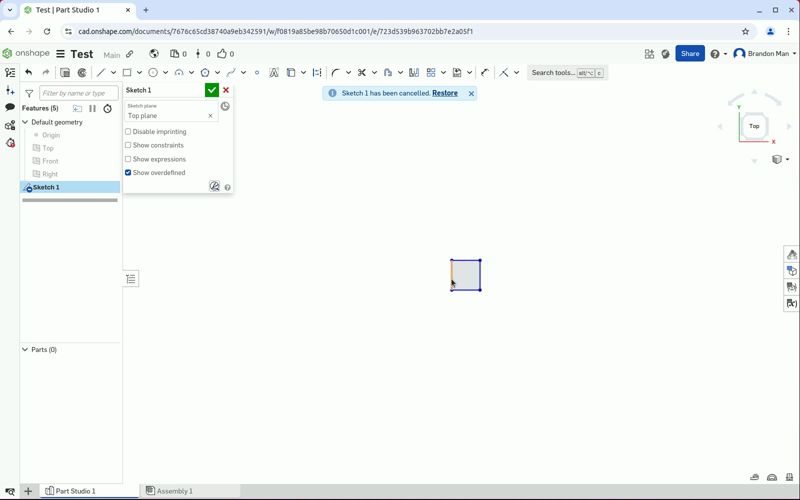
scroll(6)
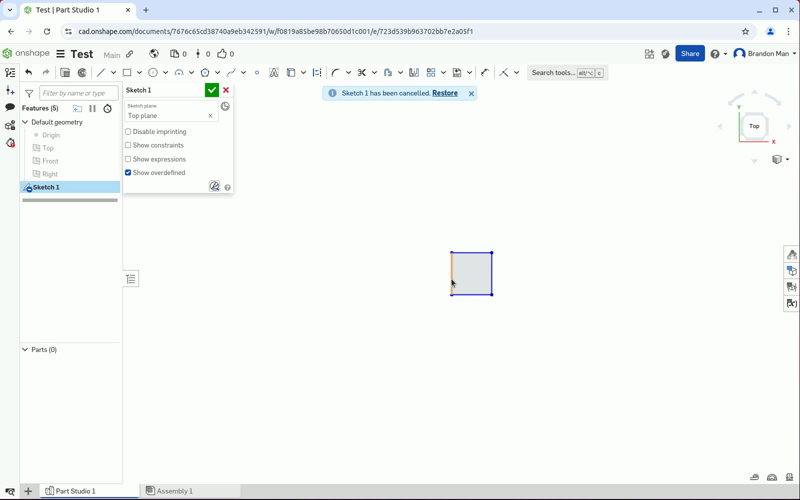
scroll(6)
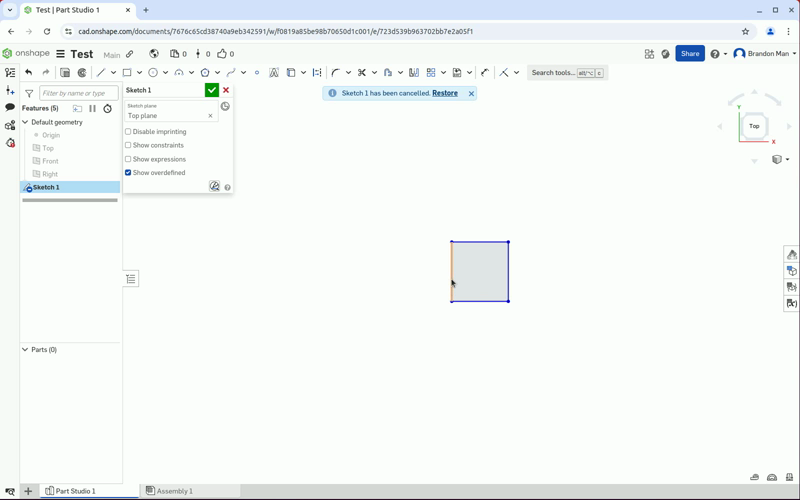
scroll(6)
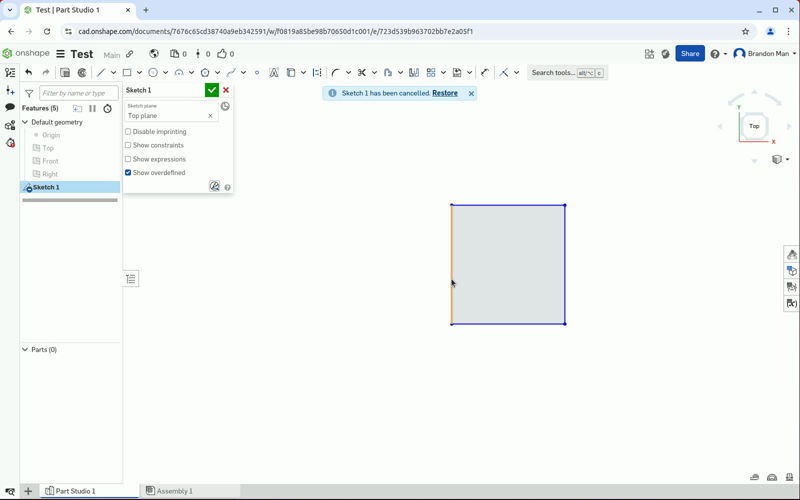
click(451, 278)
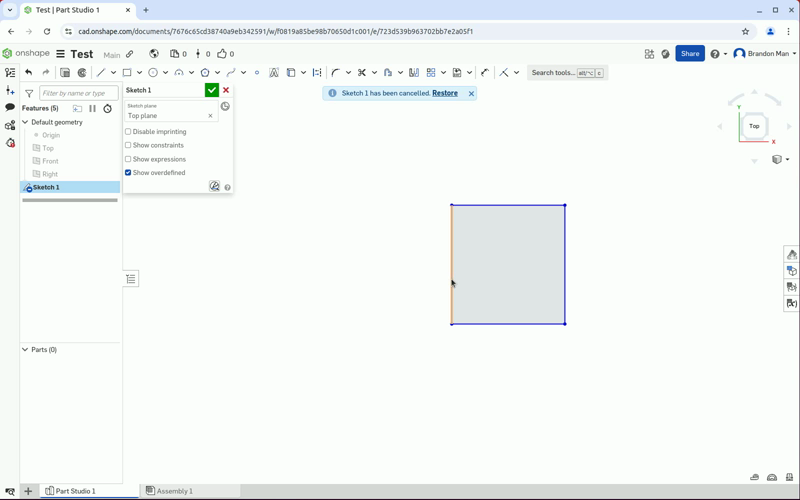
scroll(-6)
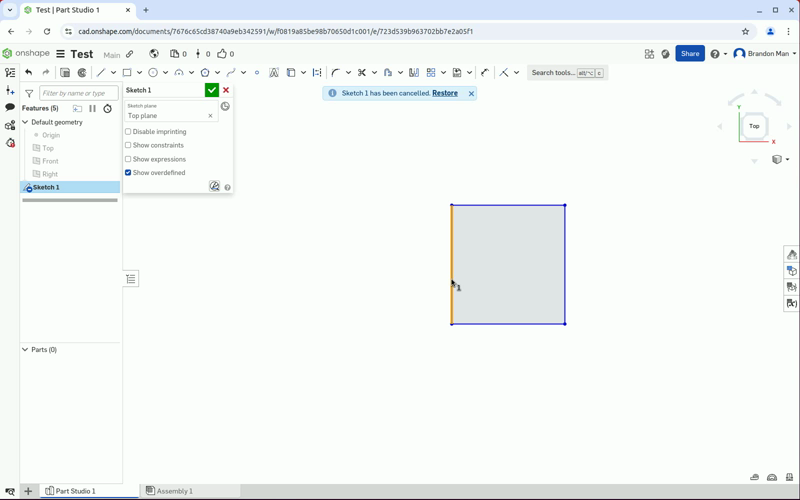
scroll(-6)
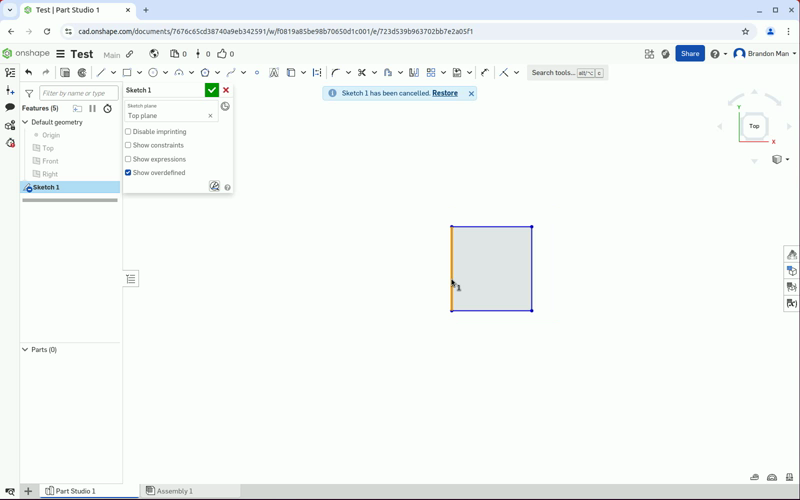
scroll(-6)
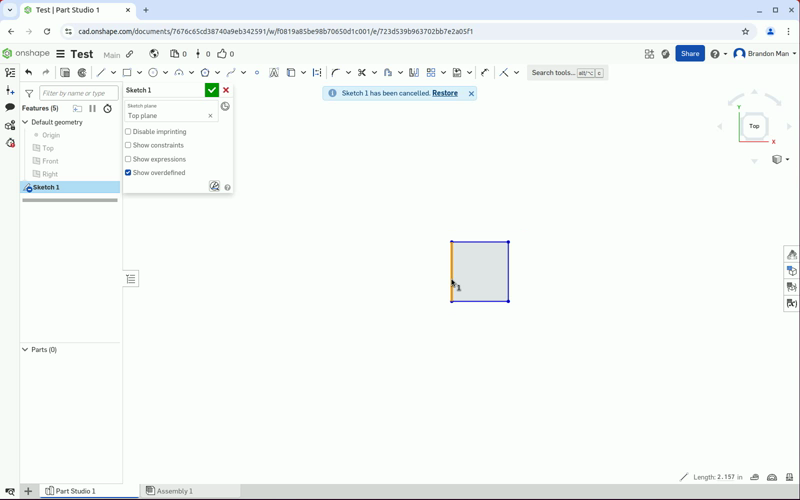
scroll(-6)
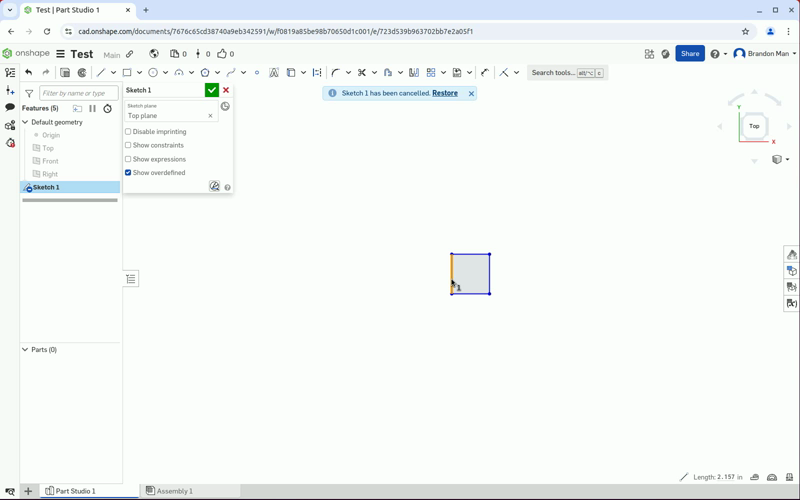
scroll(-6)
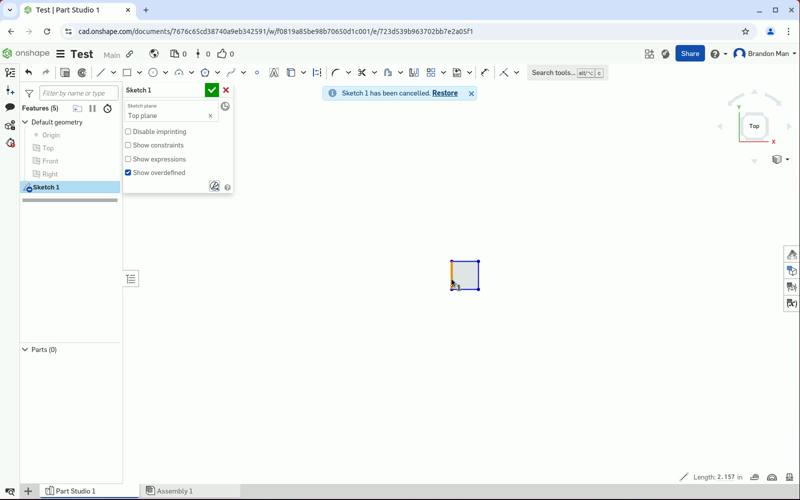
scroll(-6)
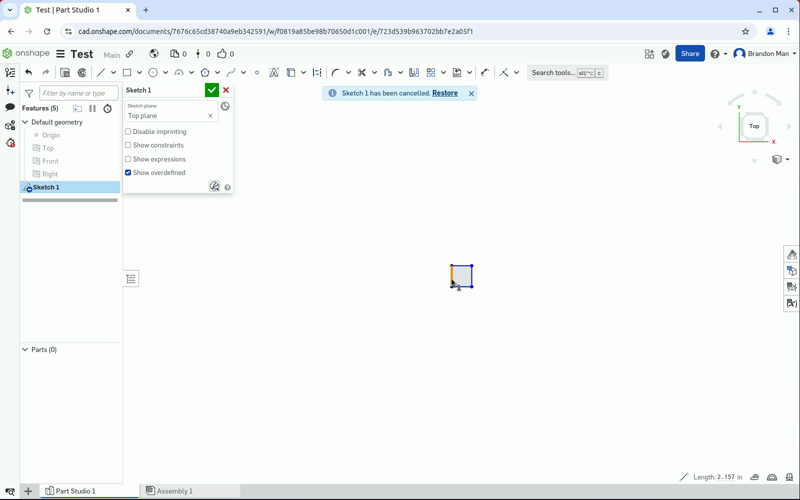
scroll(-6)
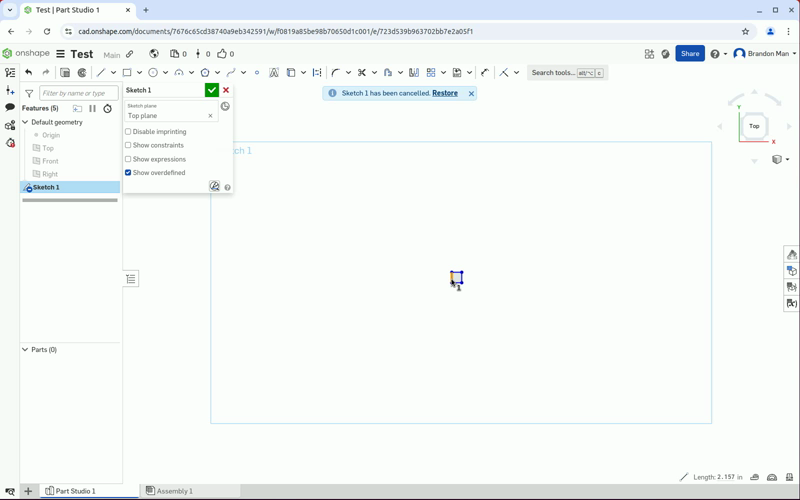
mouse_move(73, 352)
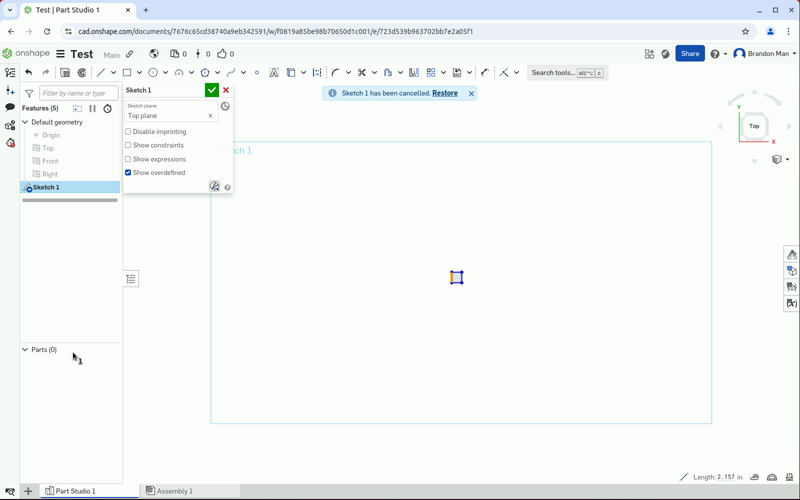
key(shift+y)
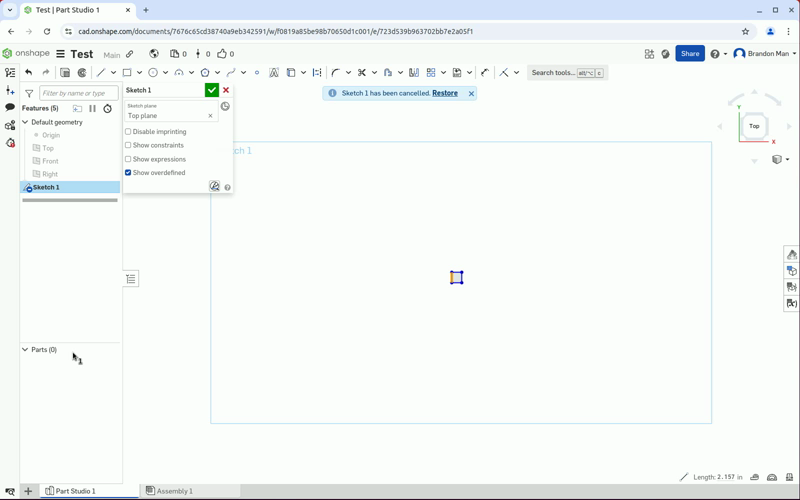
key(shift+e)
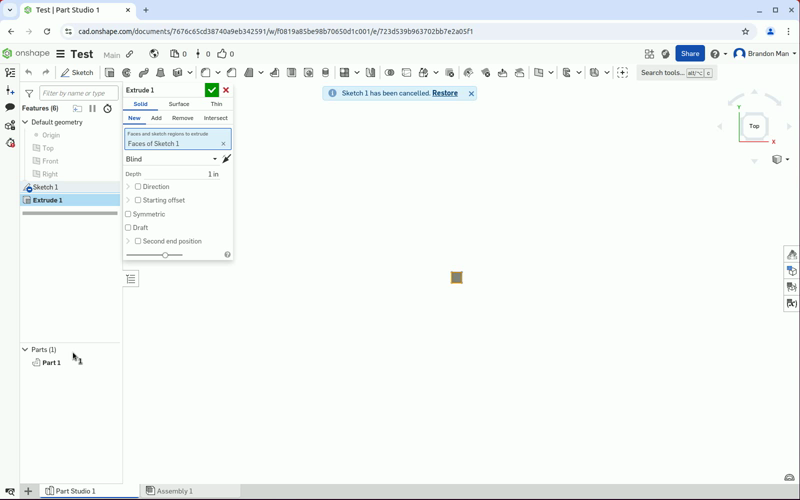
mouse_move(143, 106)
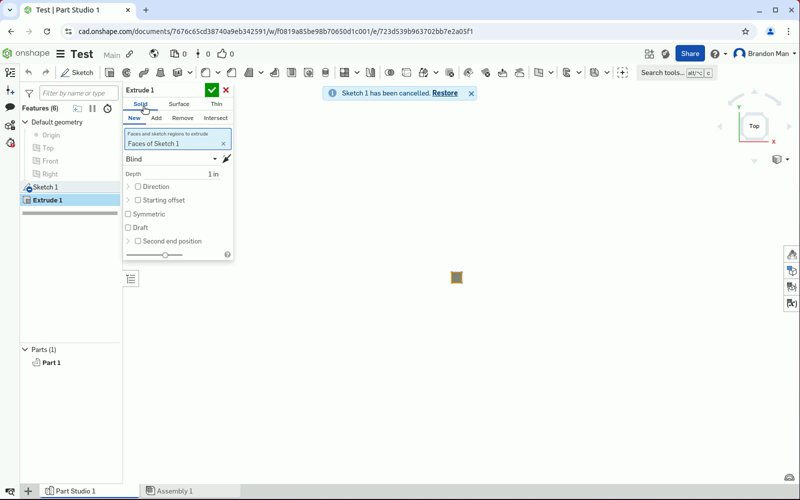
click(143, 106)
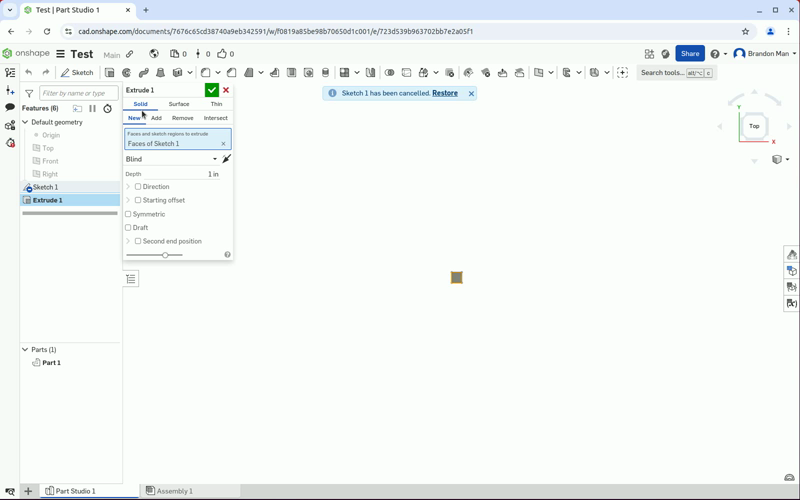
mouse_move(137, 120)
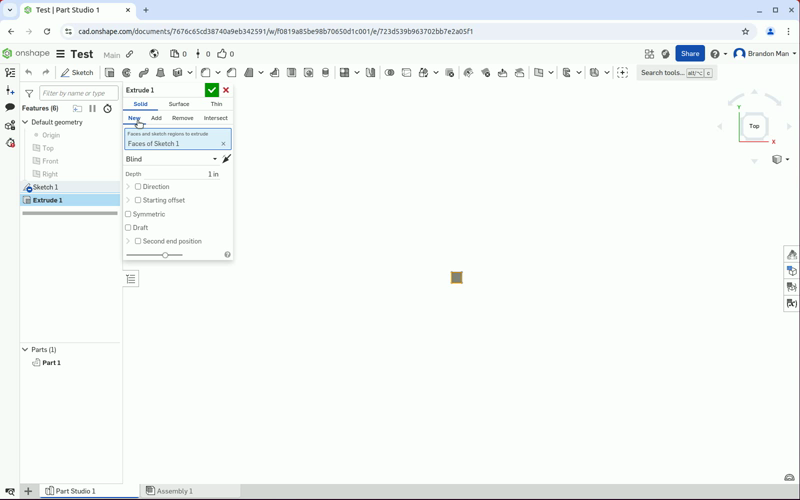
click(137, 120)
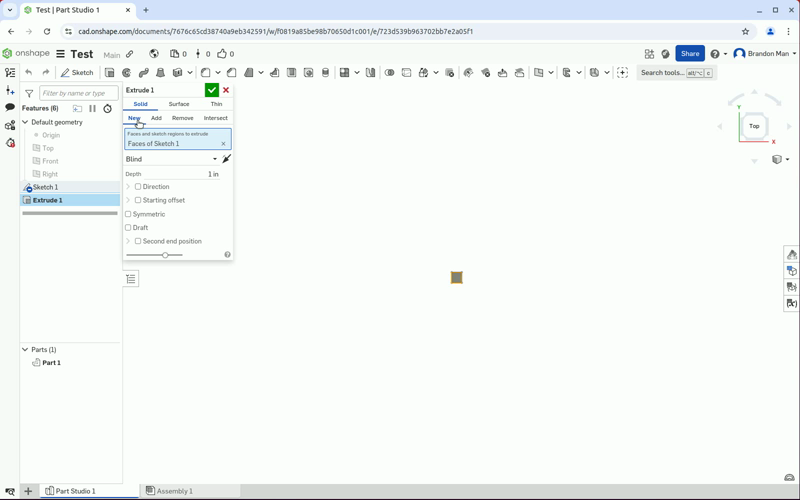
key(tab, 4)
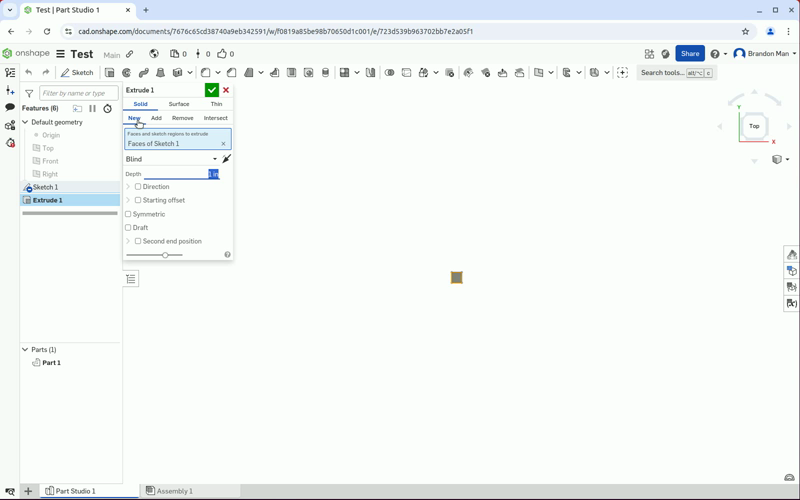
text(23.108)
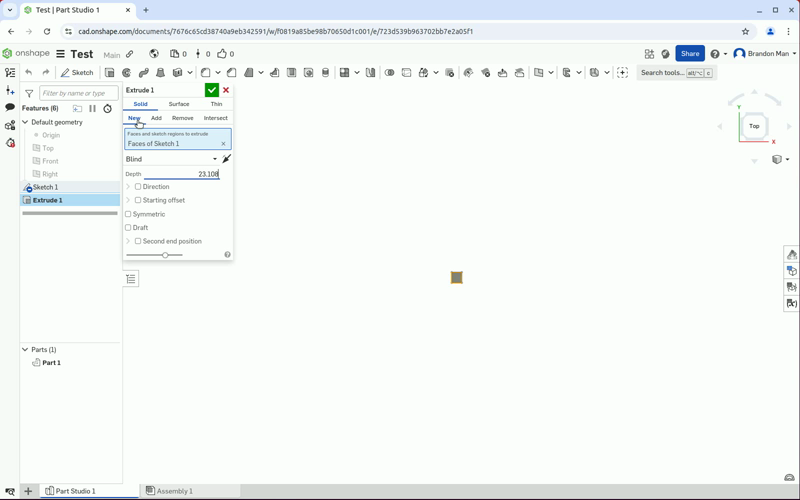
key(enter)
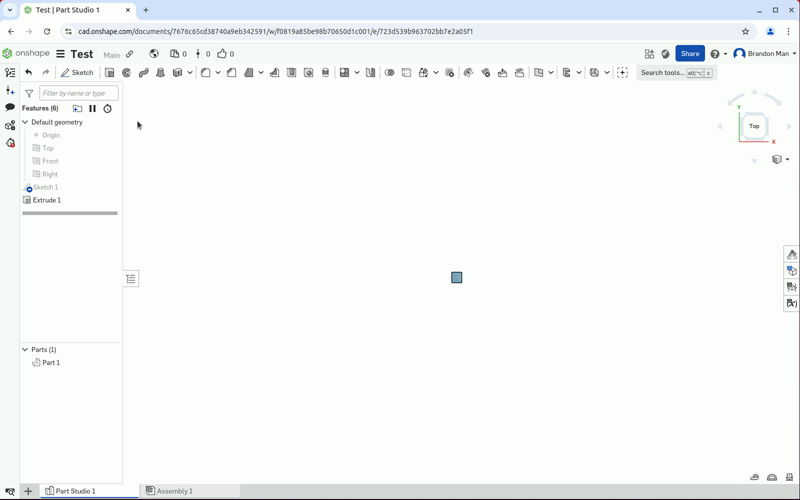
key(shift+h)
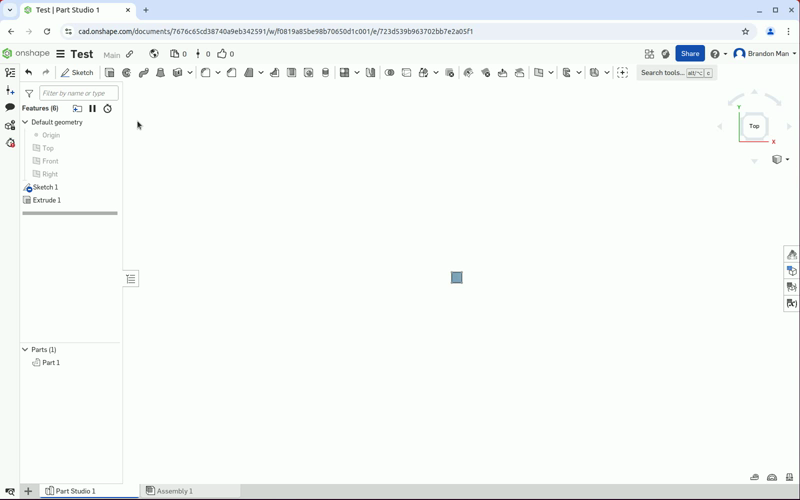
key(shift+h)
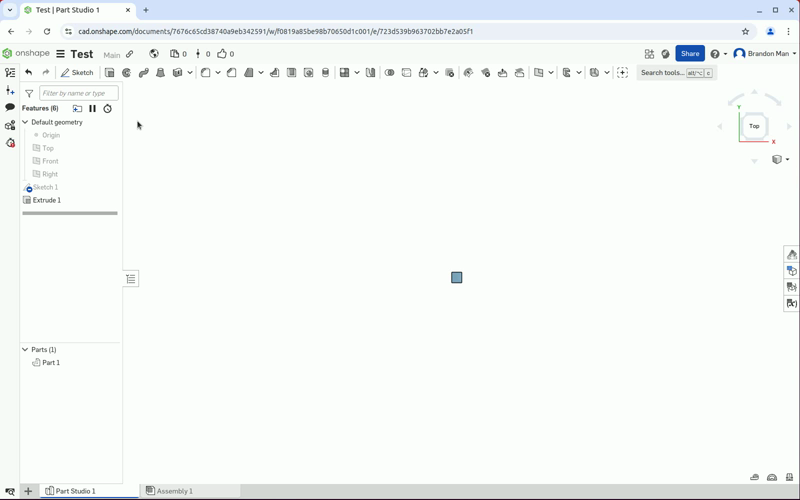
mouse_move(73, 189)
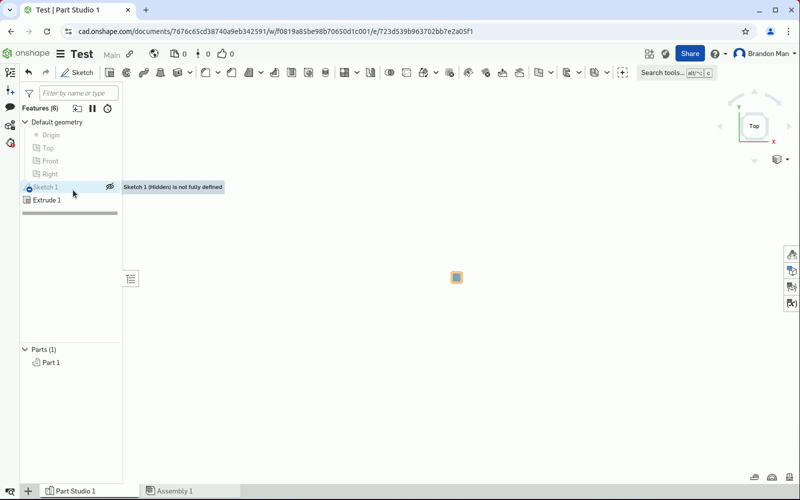
click(73, 189)
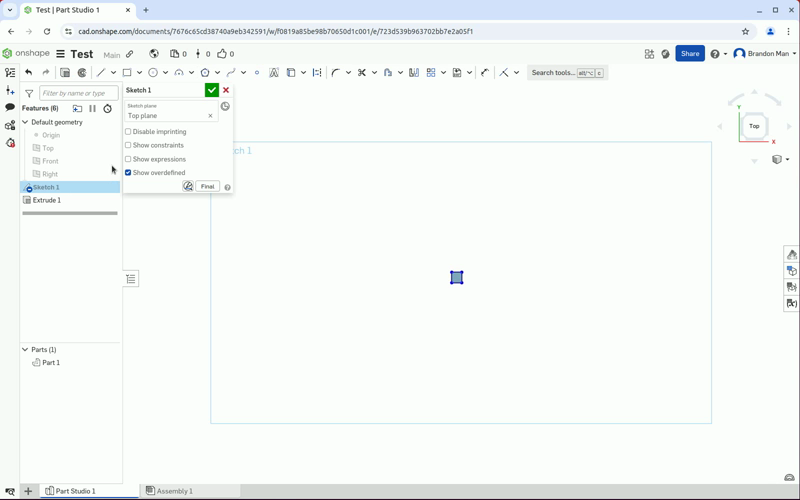
mouse_move(229, 92)
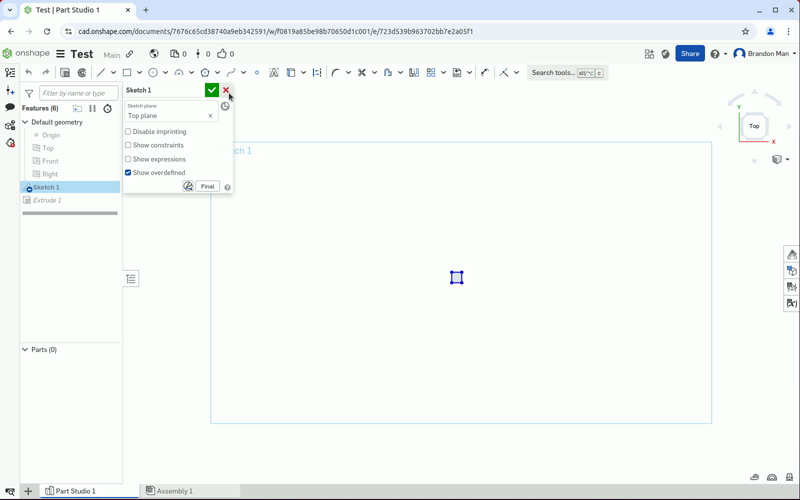
click(229, 92)
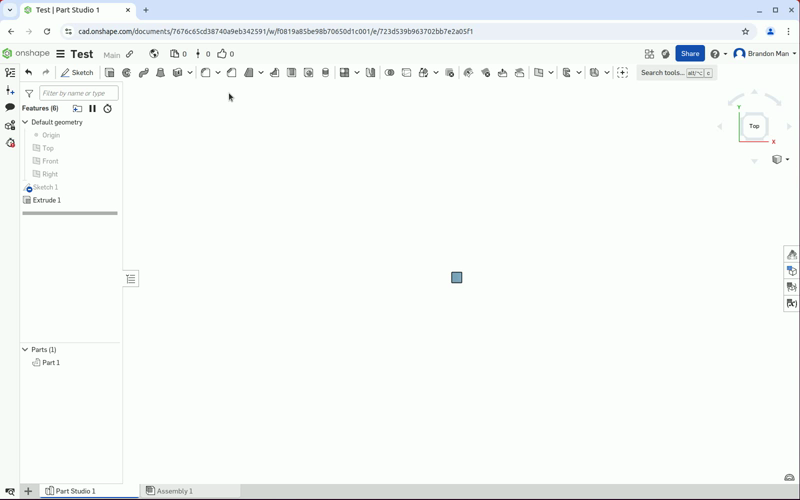
mouse_move(73, 352)
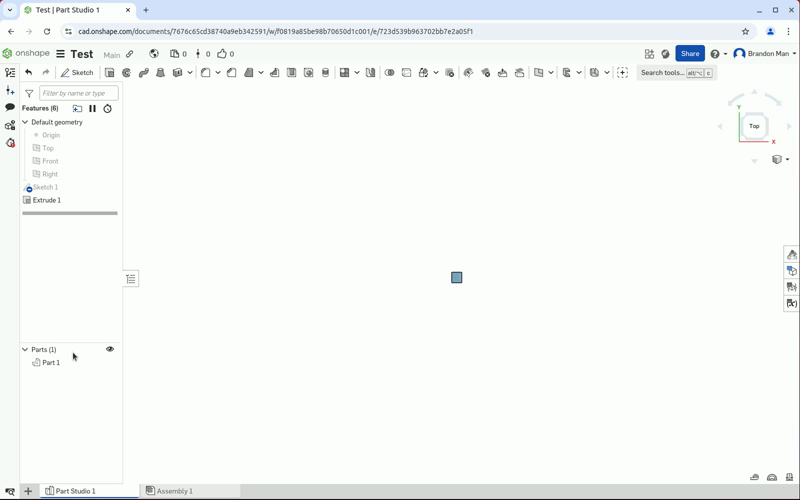
key(y)
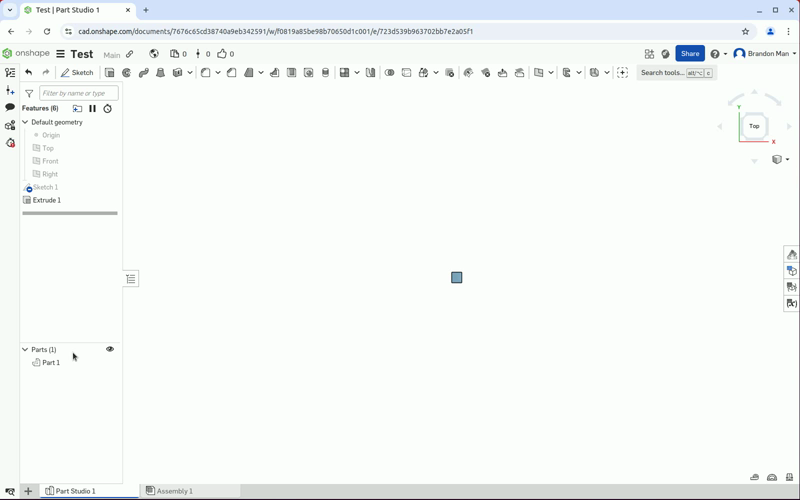
key(shift+p)
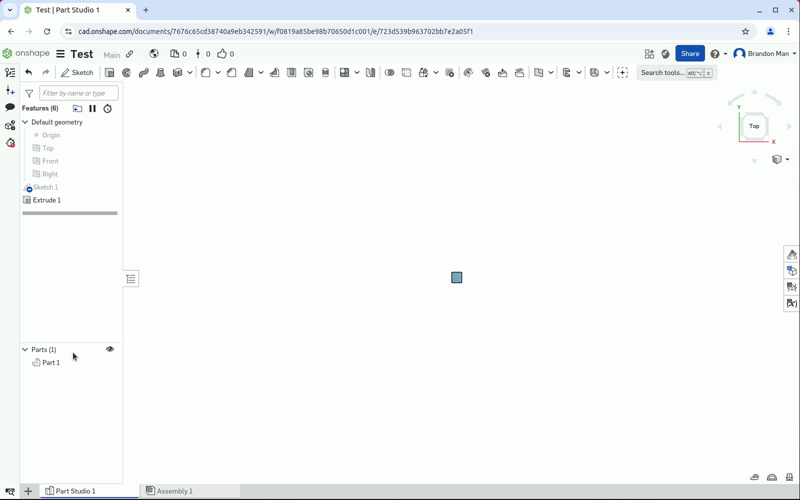
key(space)
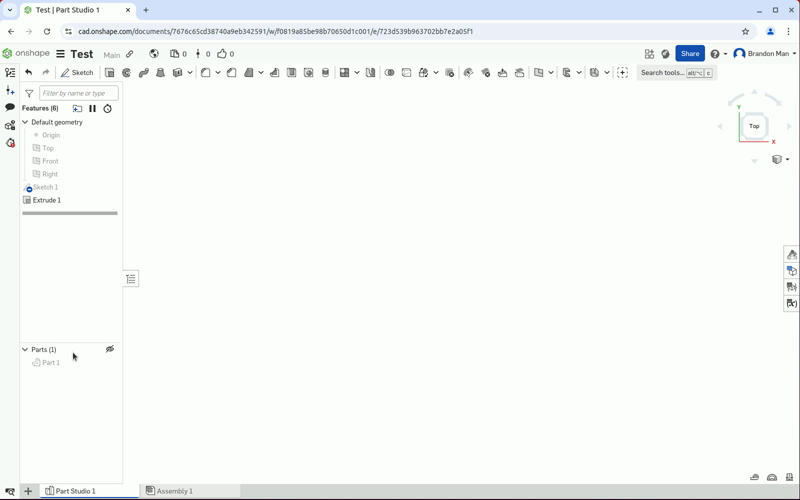
key_down(shift)
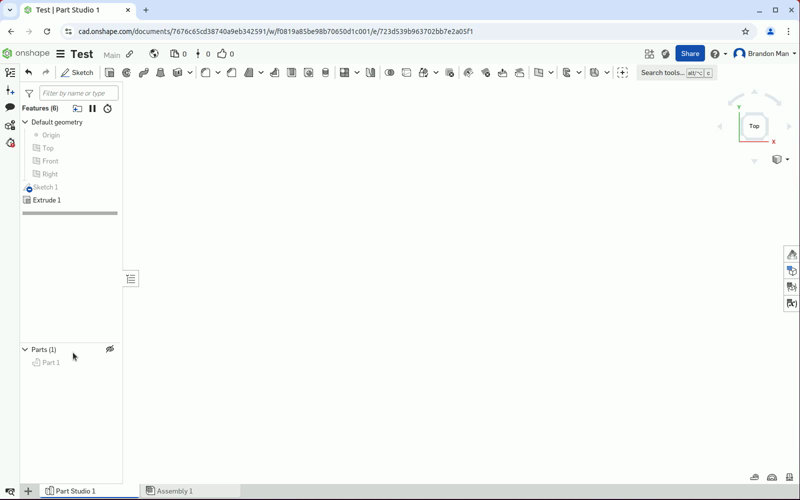
key(up)
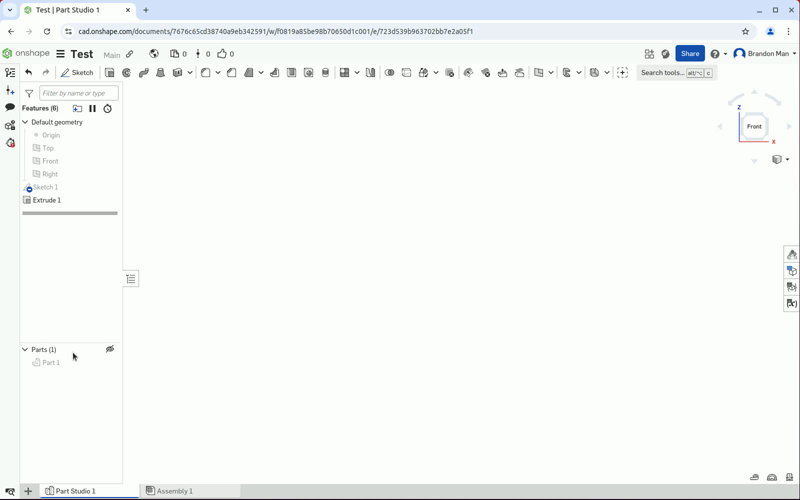
key_up(shift)
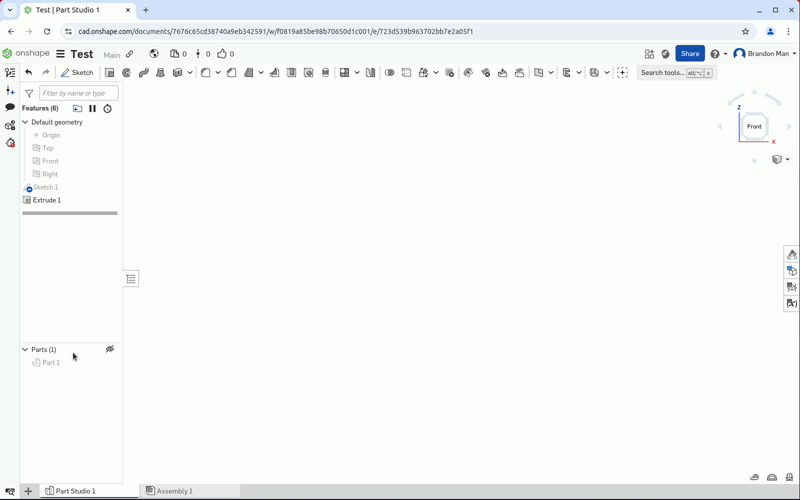
key(space)
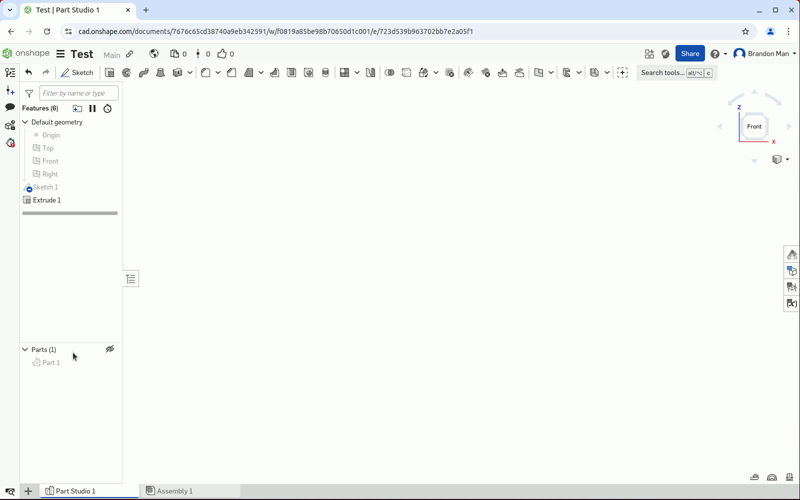
key_down(shift)
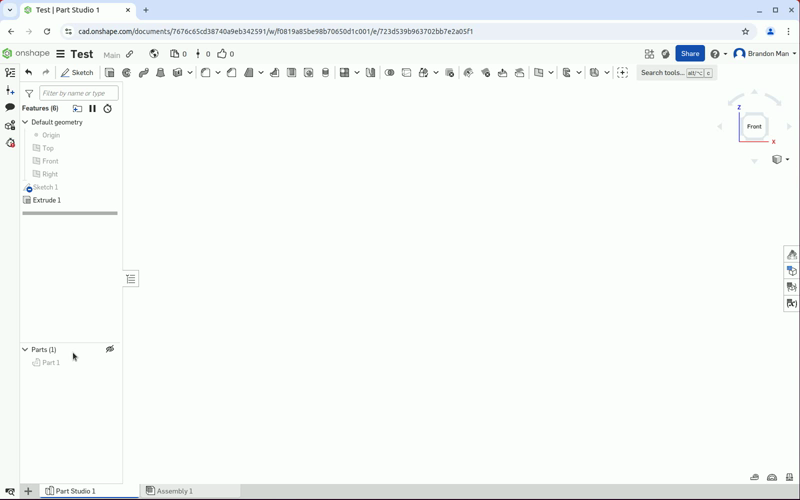
key(left)
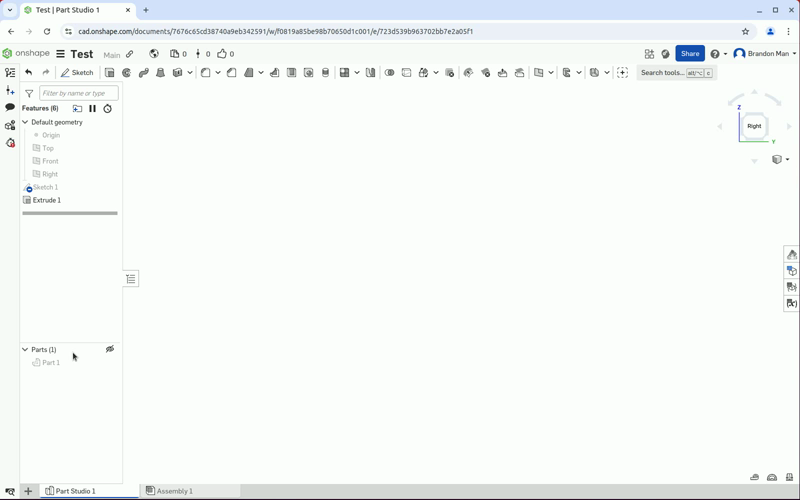
key_up(shift)
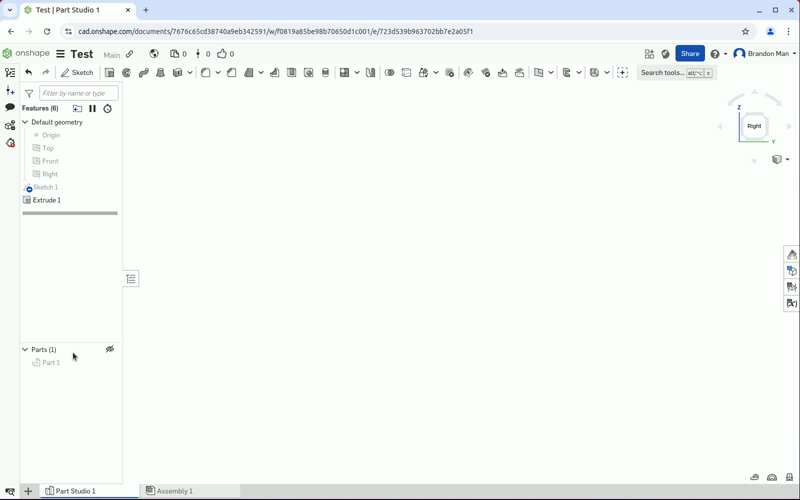
mouse_move(73, 352)
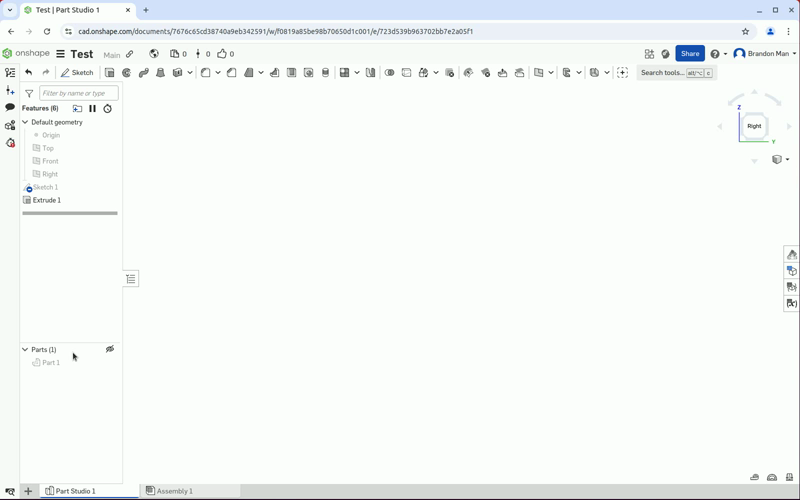
key(shift+y)
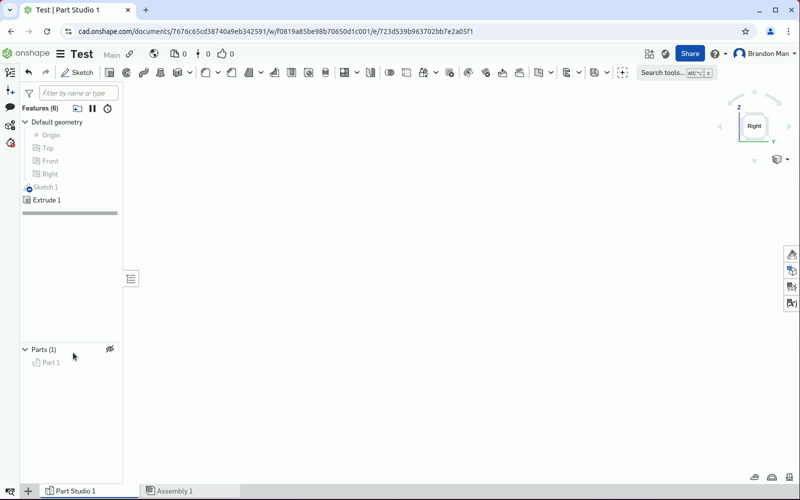
key(shift+s)
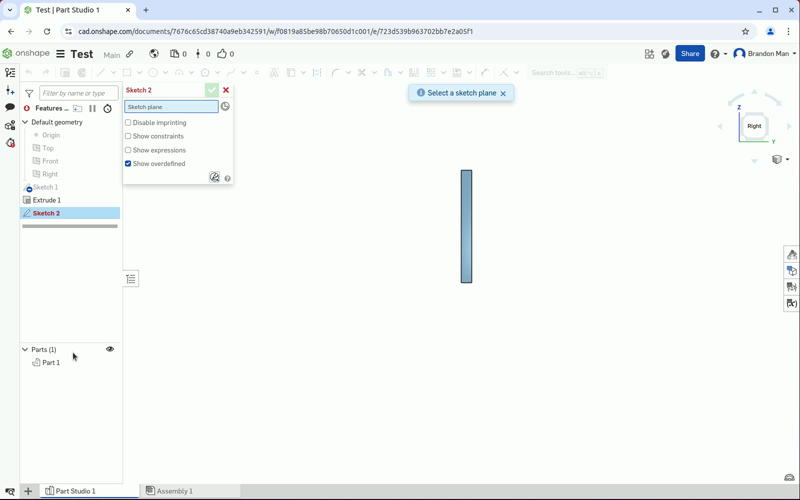
mouse_move(73, 176)
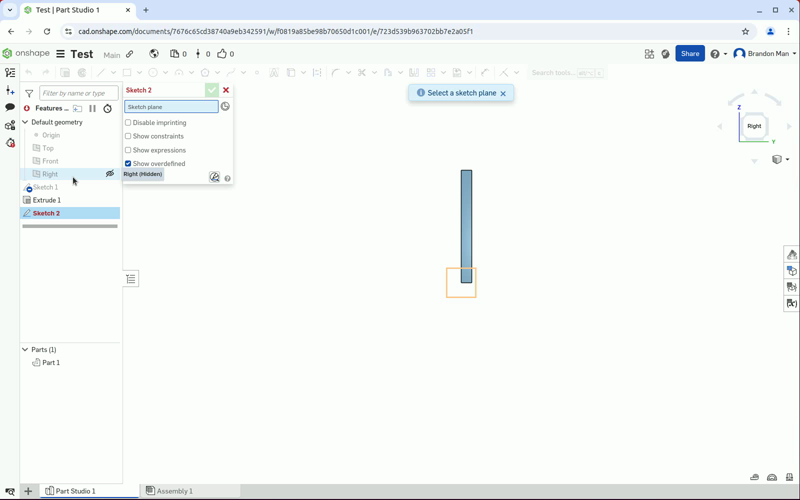
click(73, 176)
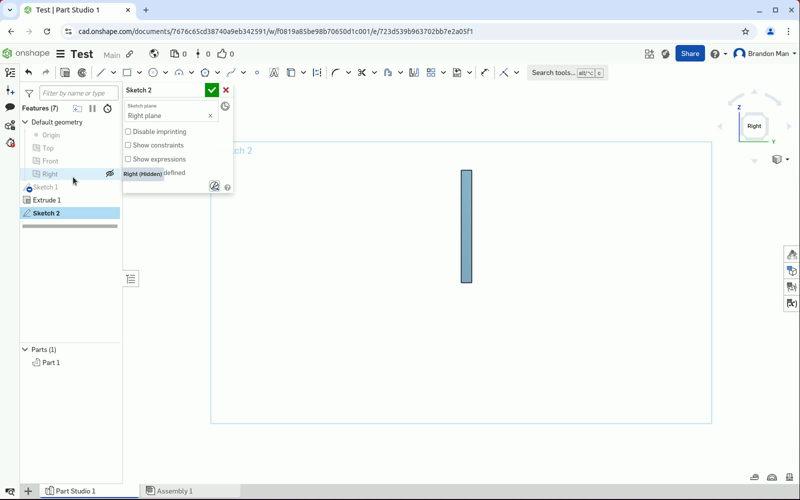
mouse_move(73, 352)
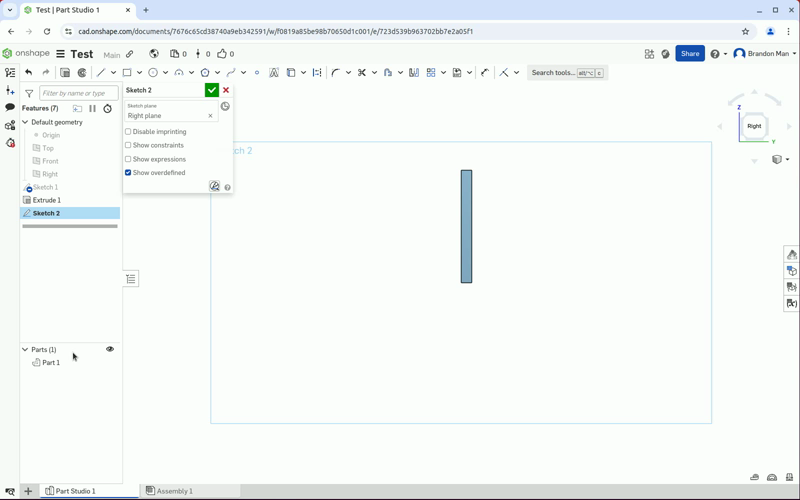
key(y)
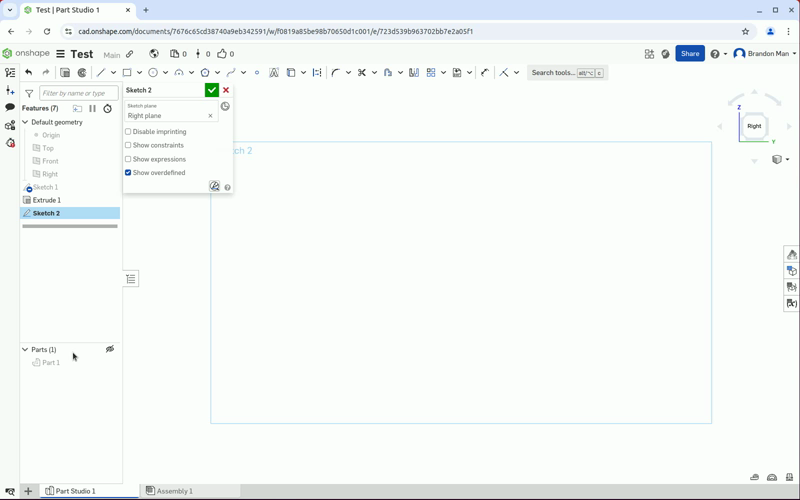
key(l)
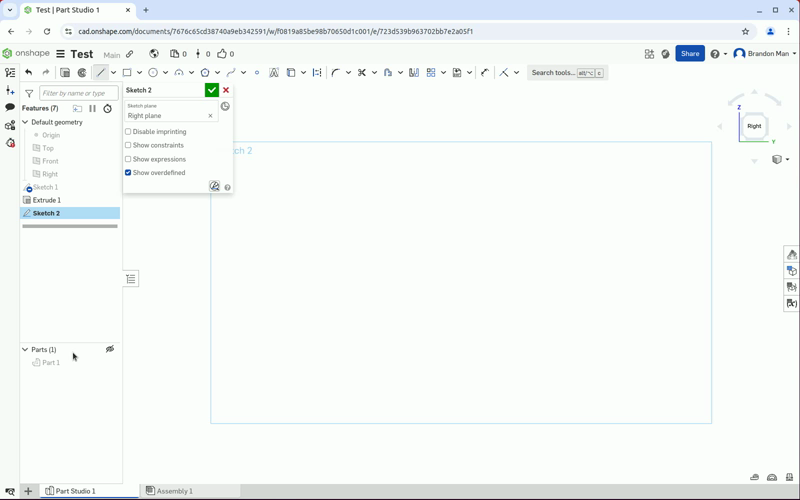
key_down(shift)
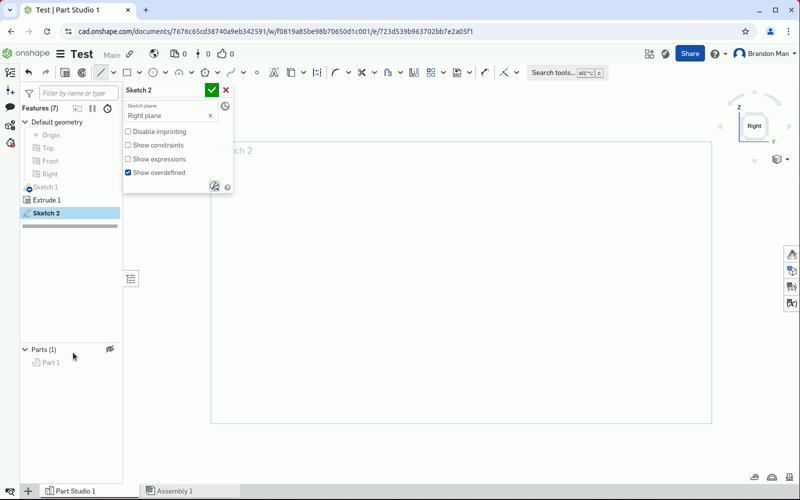
mouse_move(464, 185)
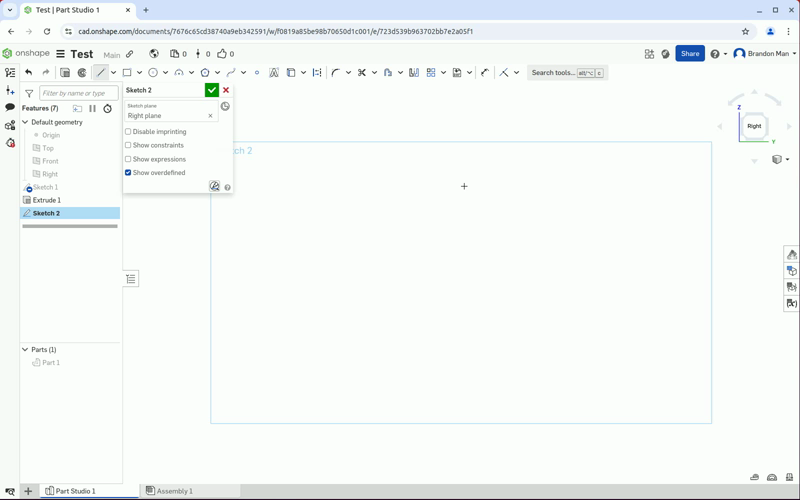
click(464, 185)
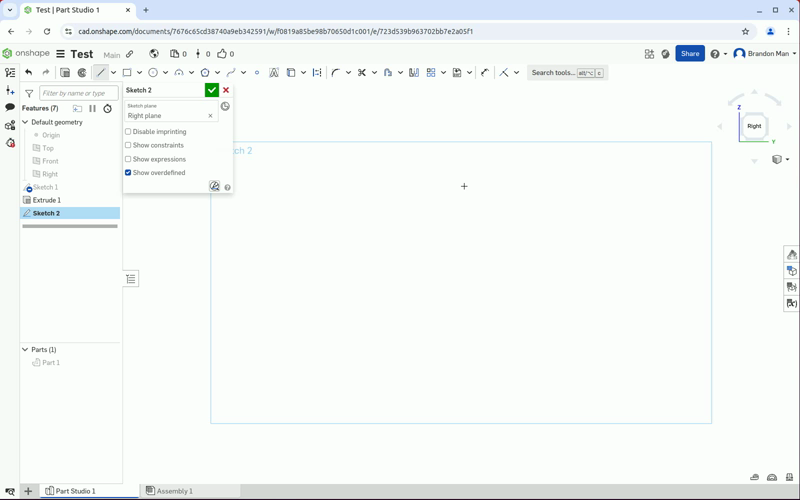
key_up(shift)
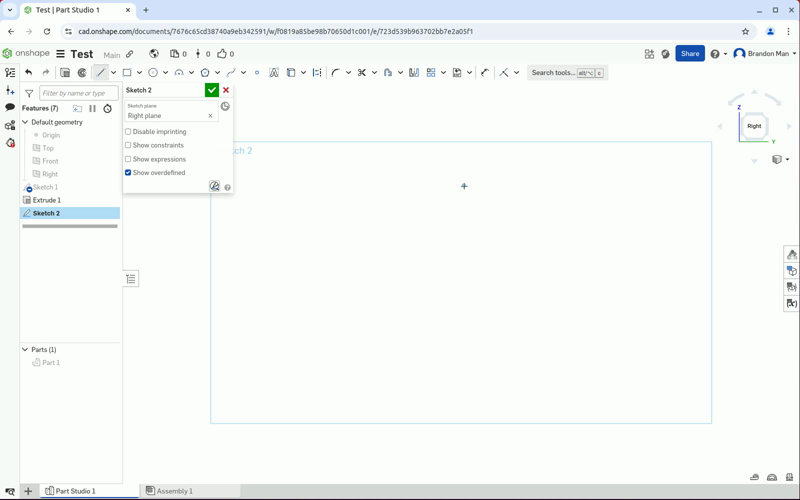
key_down(shift)
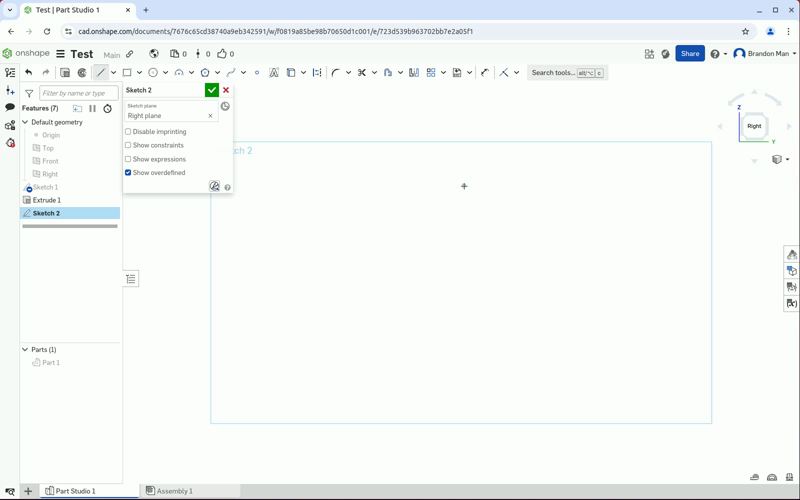
mouse_move(494, 185)
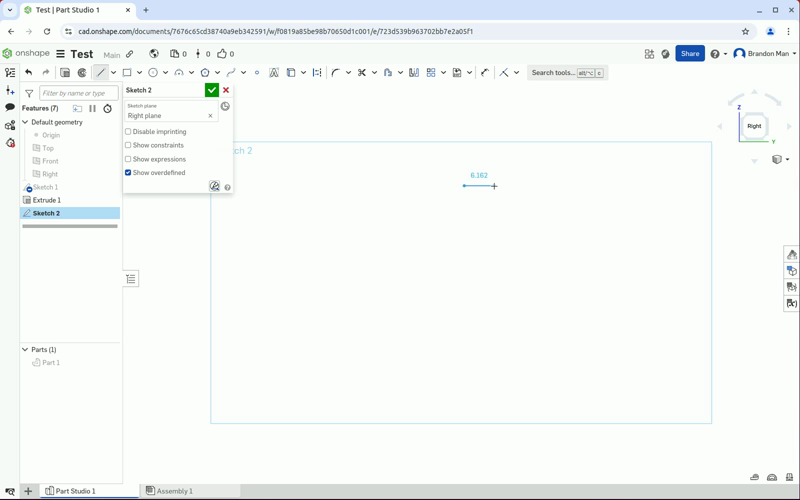
mouse_move(466, 185)
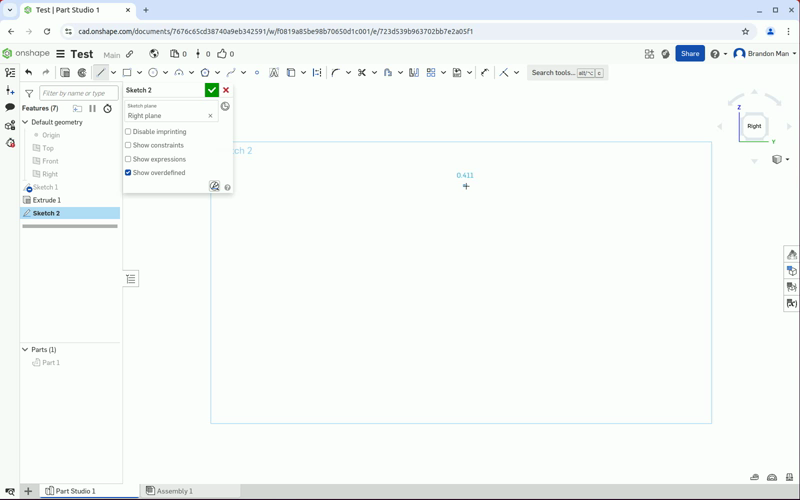
scroll(6)
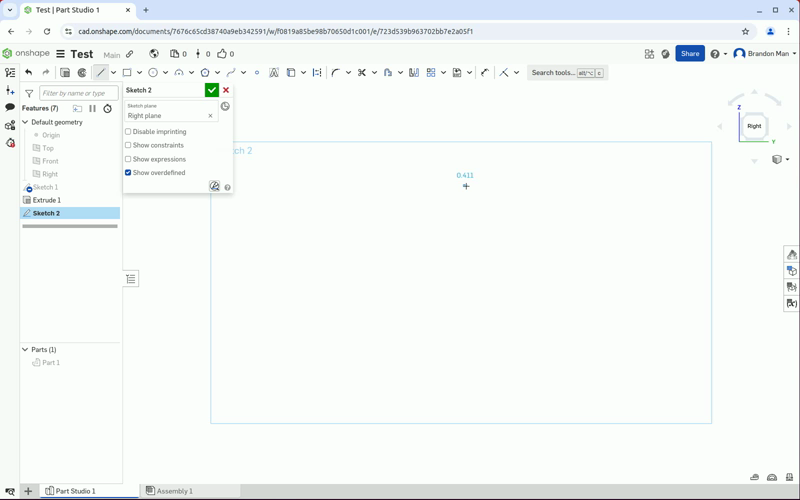
scroll(6)
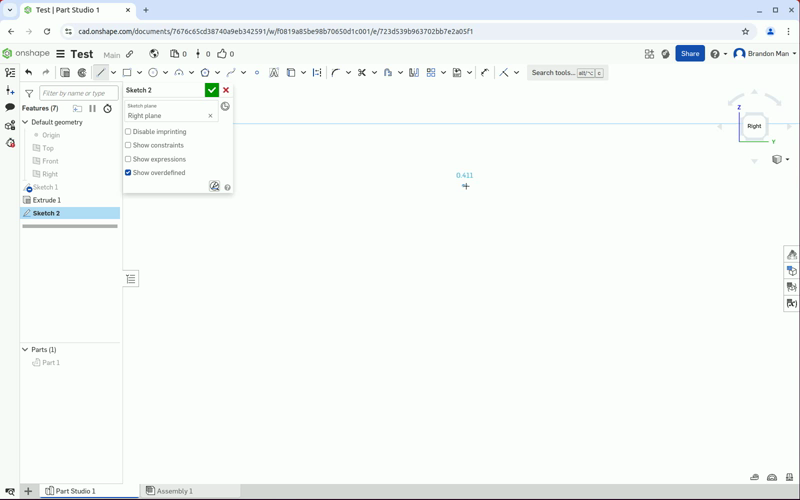
scroll(6)
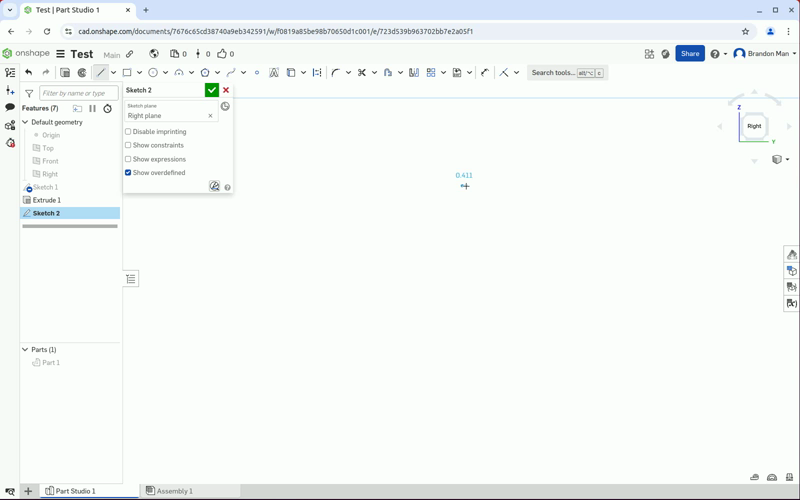
scroll(6)
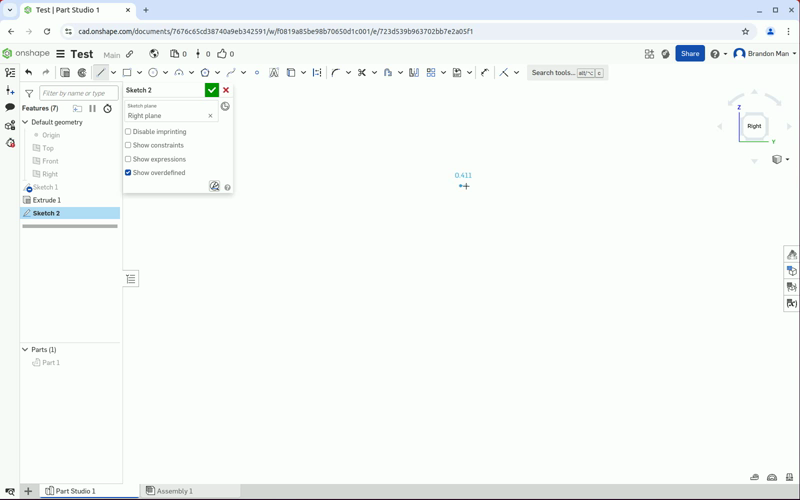
scroll(6)
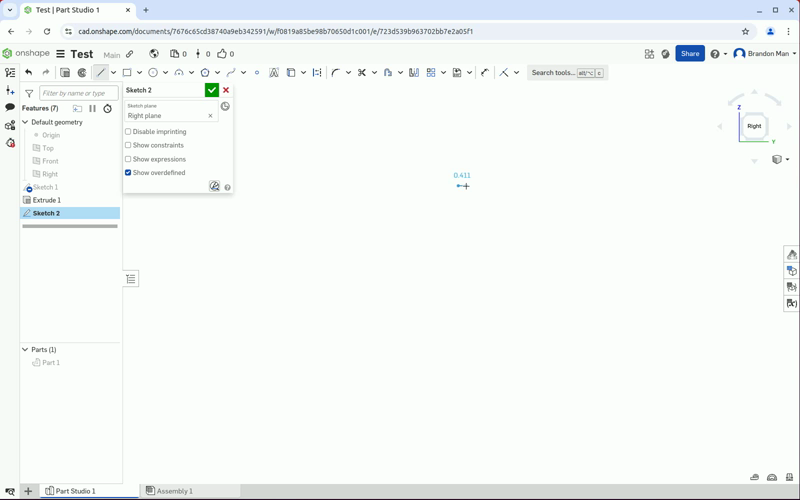
scroll(6)
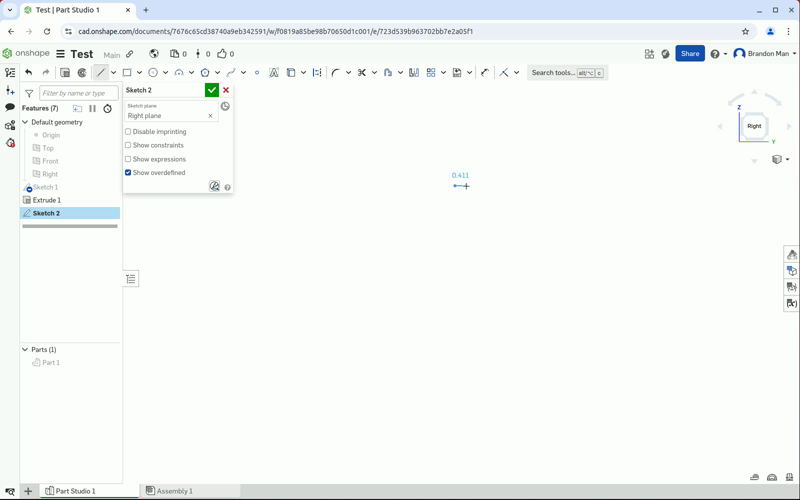
scroll(6)
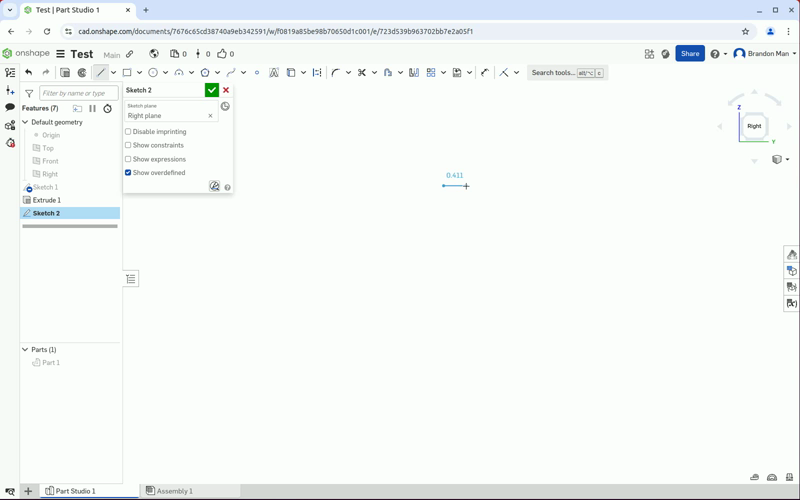
click(466, 185)
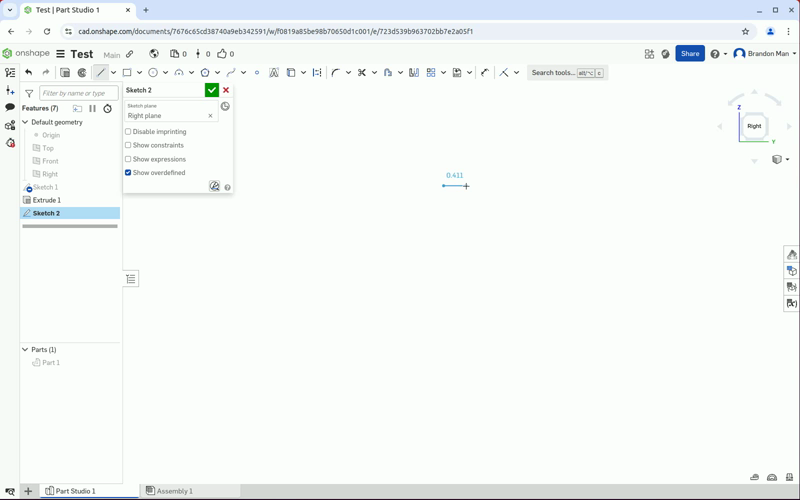
scroll(-6)
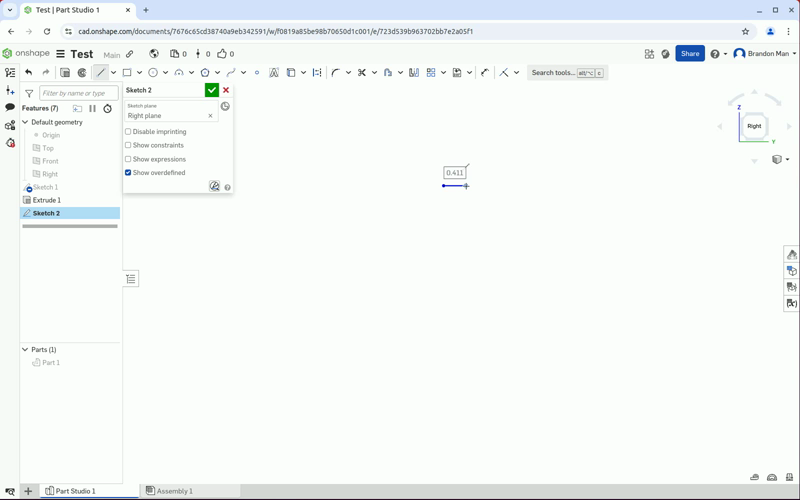
scroll(-6)
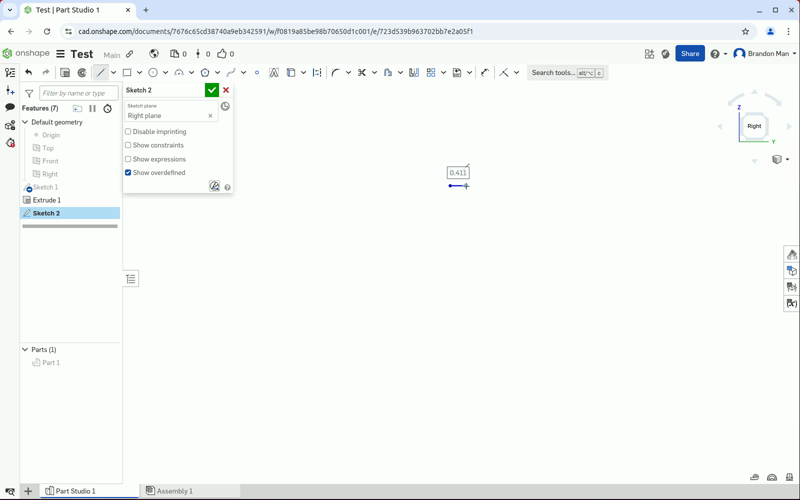
scroll(-6)
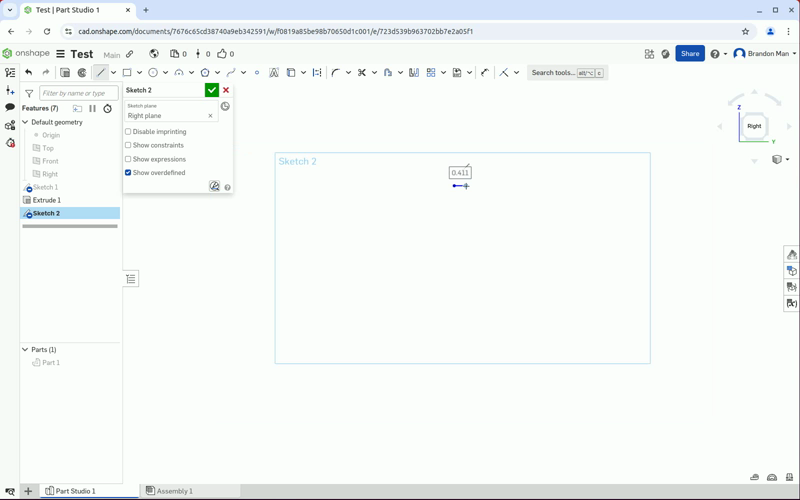
scroll(-6)
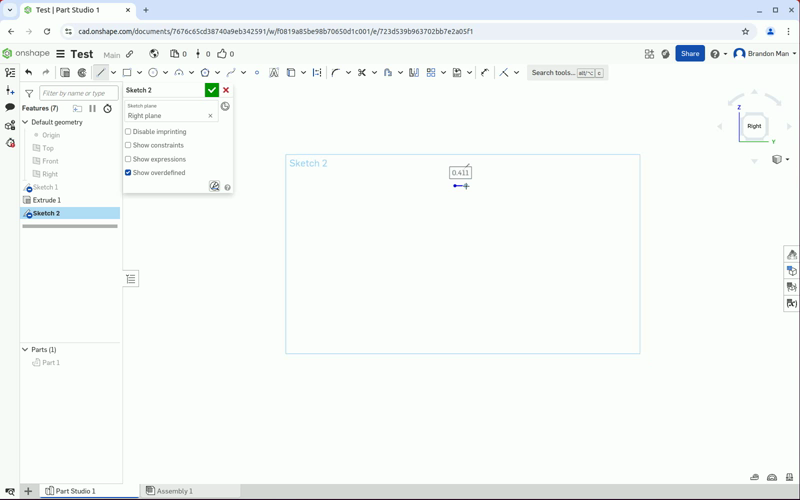
scroll(-6)
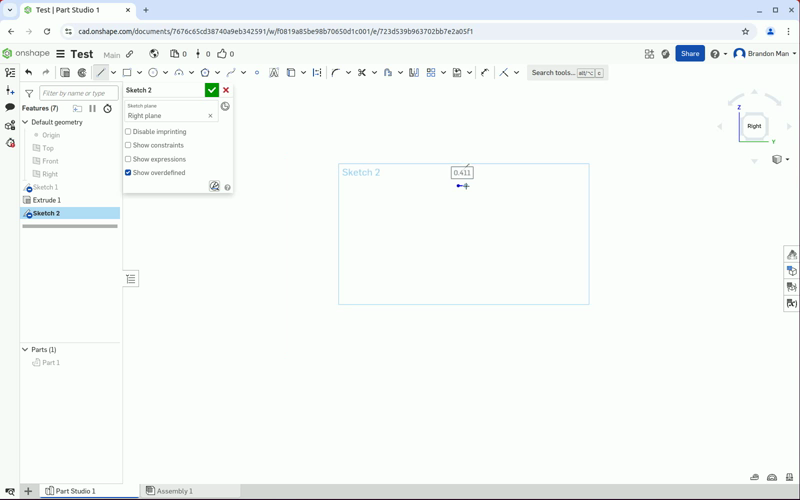
scroll(-6)
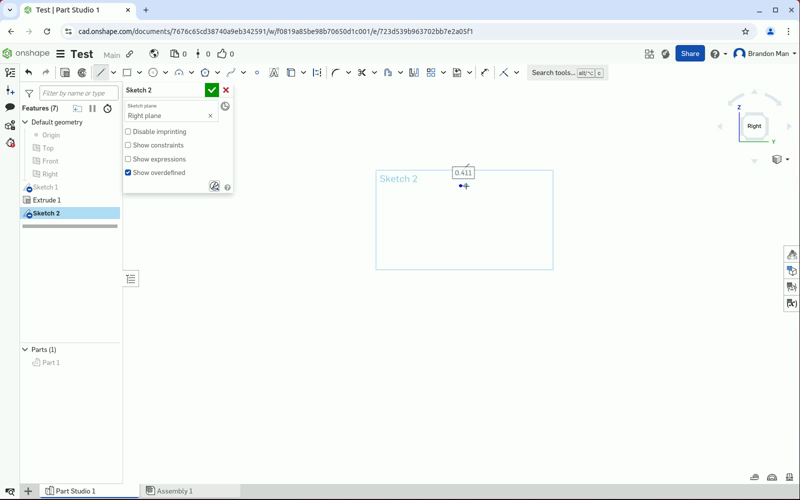
scroll(-6)
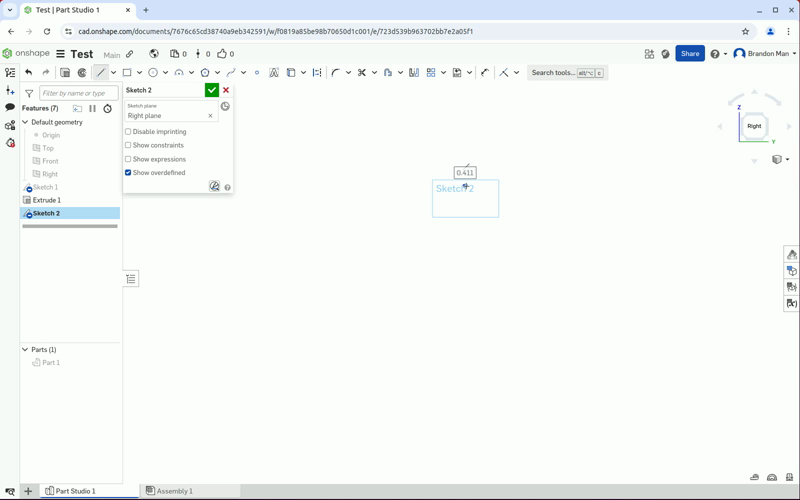
key_up(shift)
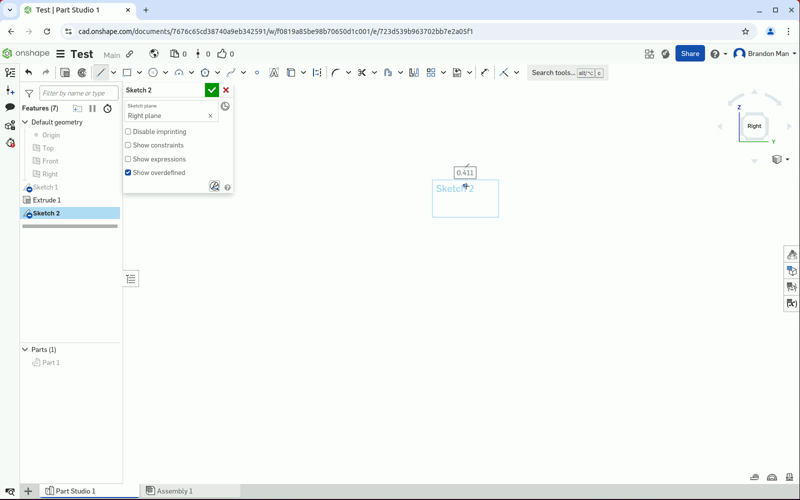
key_down(shift)
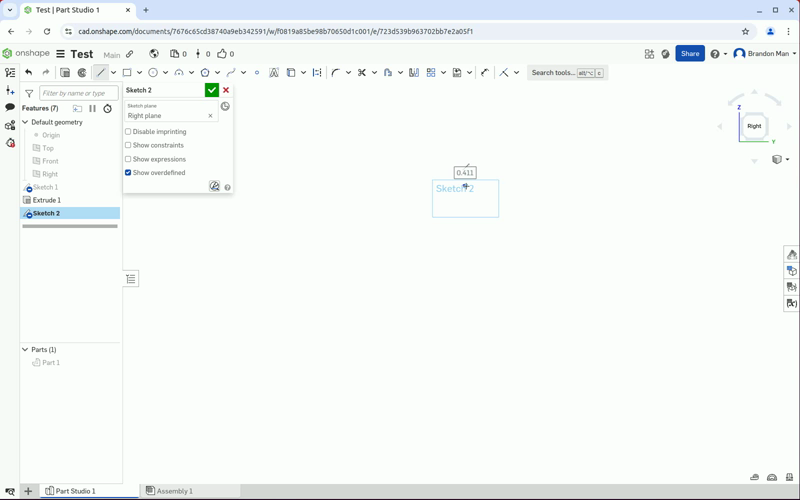
mouse_move(496, 185)
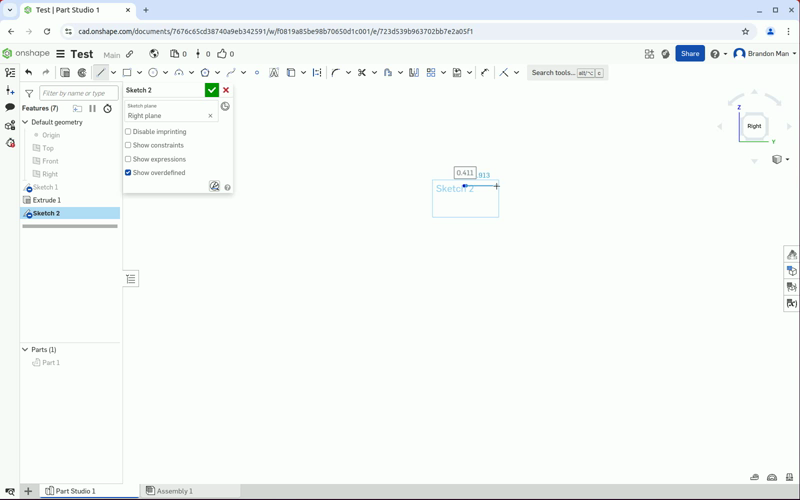
mouse_move(466, 171)
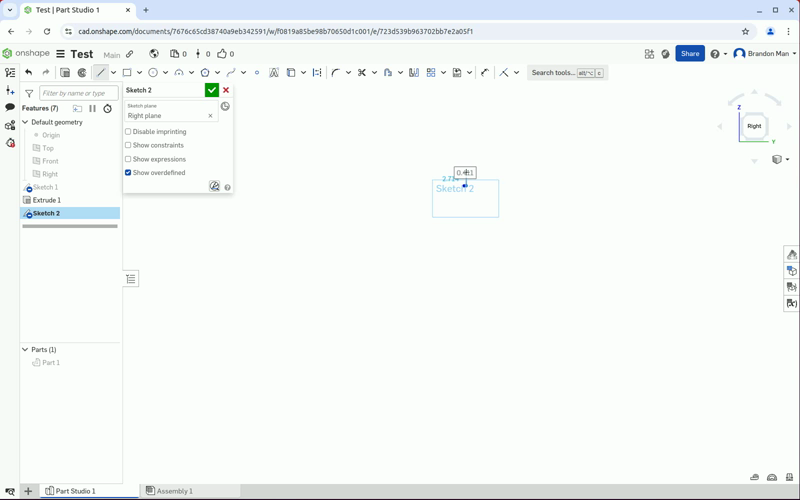
click(466, 171)
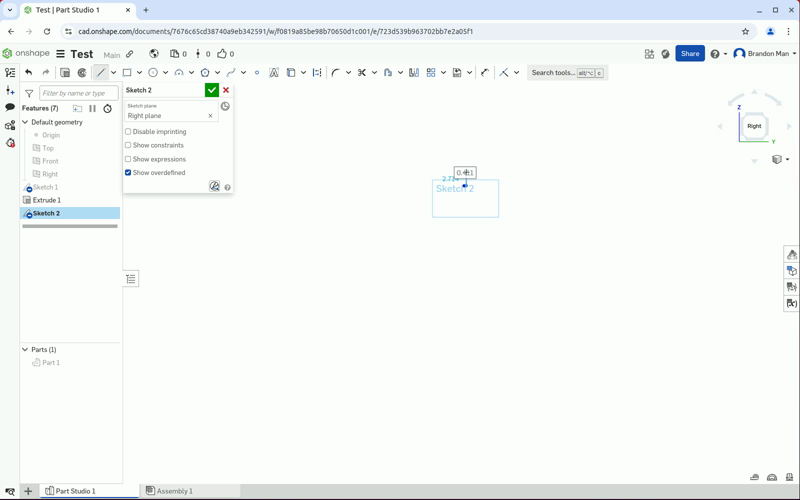
key_up(shift)
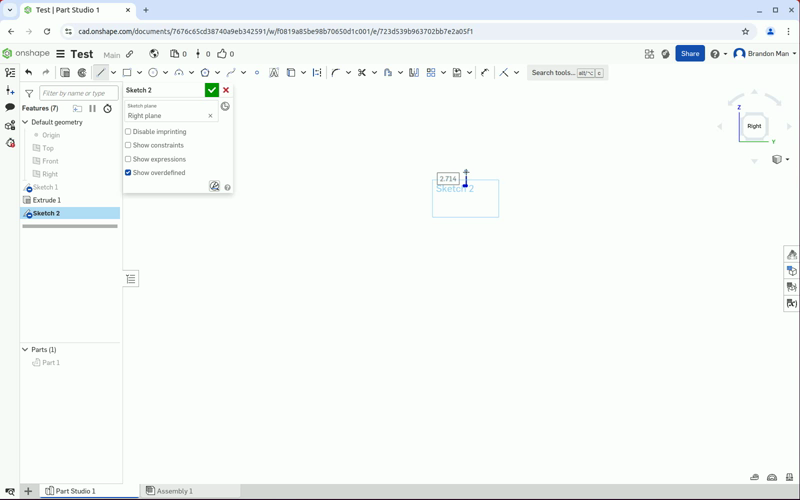
key_down(shift)
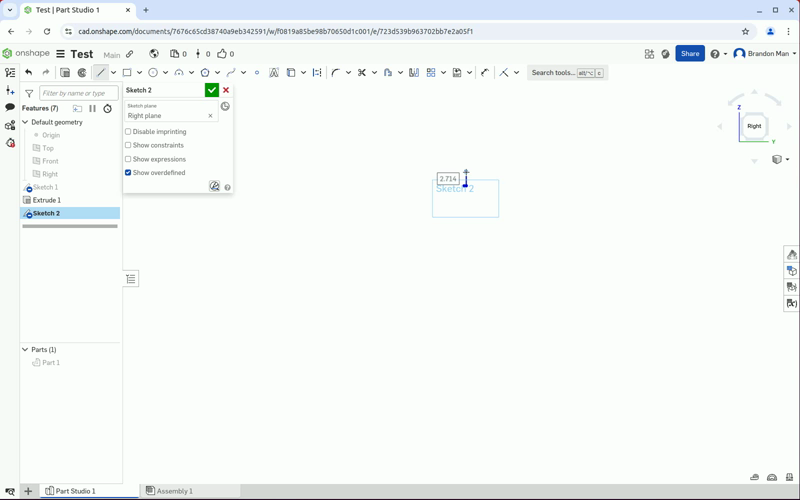
mouse_move(496, 171)
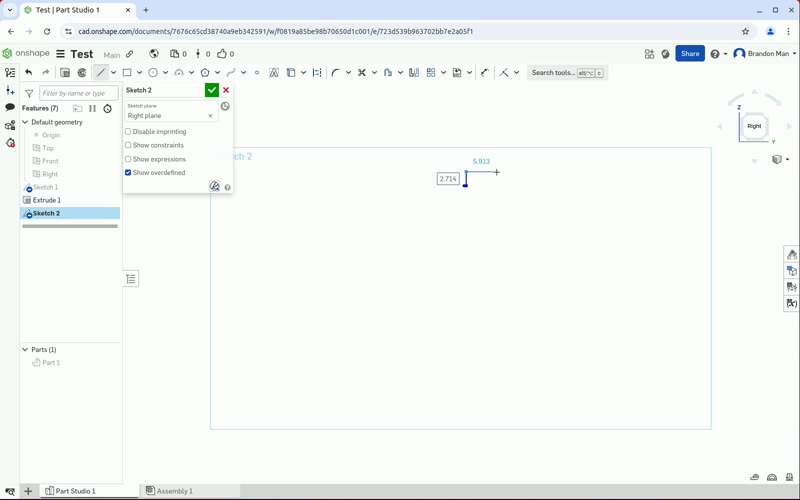
mouse_move(464, 171)
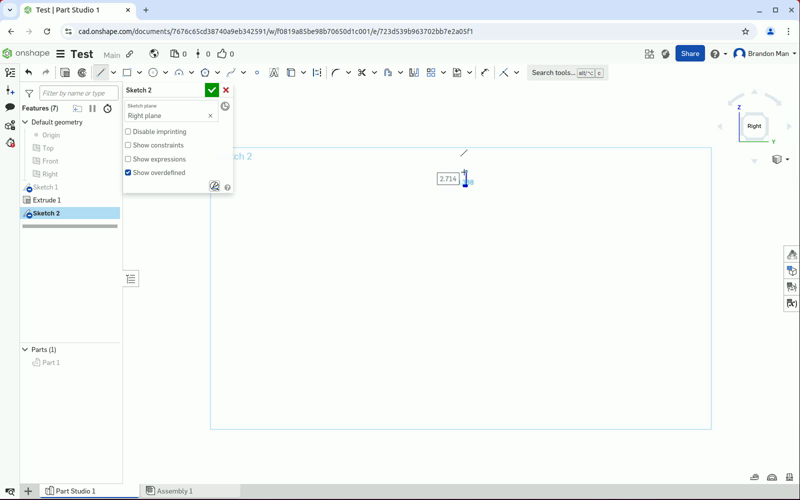
scroll(6)
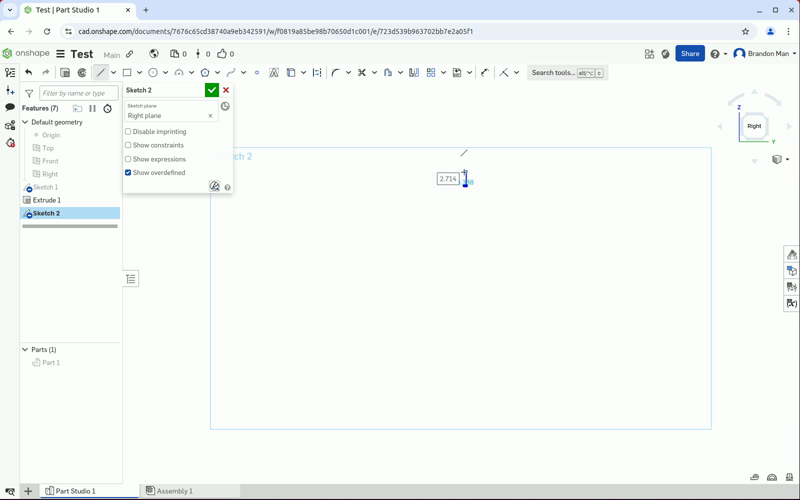
scroll(6)
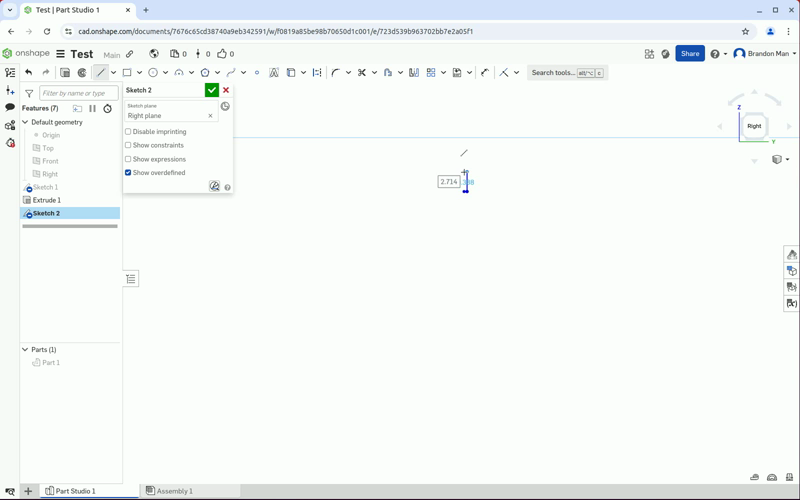
scroll(6)
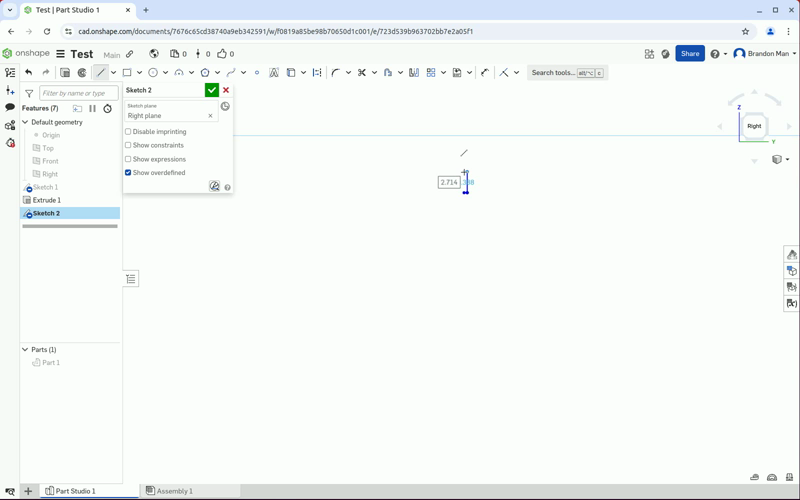
scroll(6)
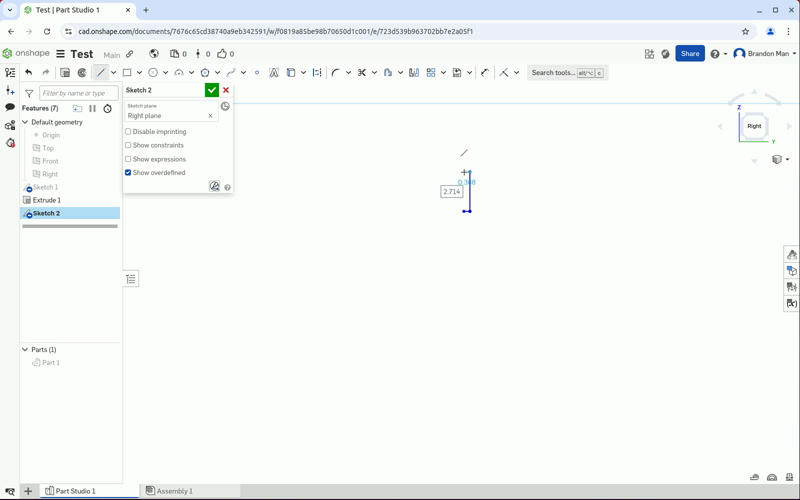
scroll(6)
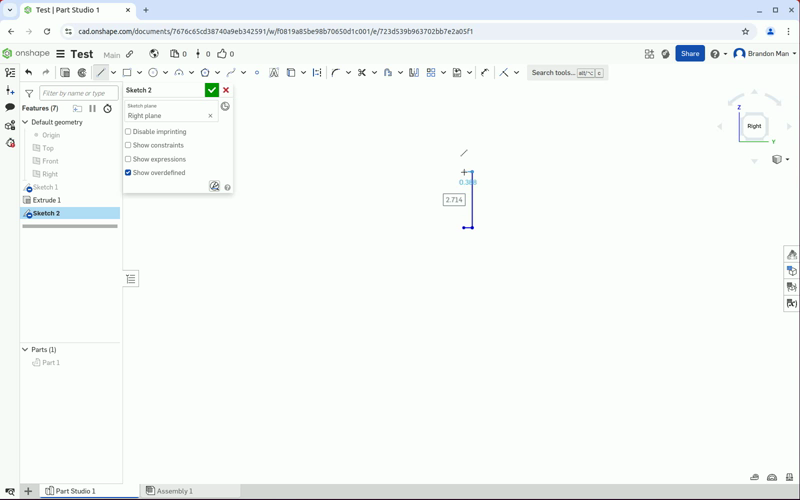
scroll(6)
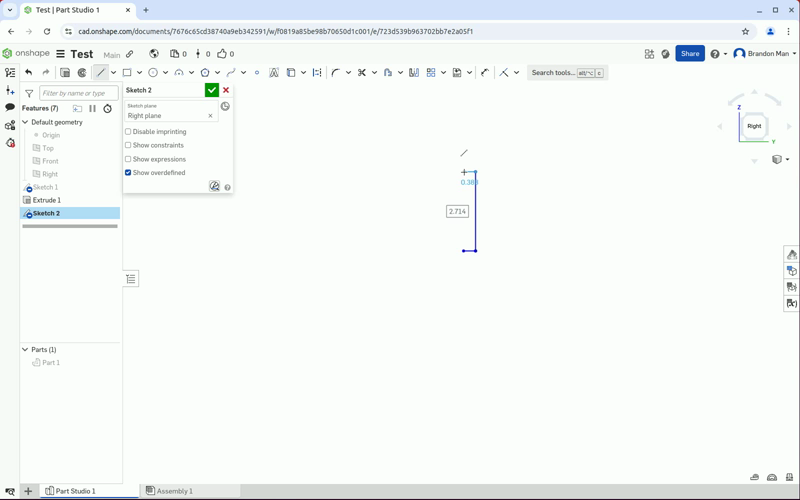
scroll(6)
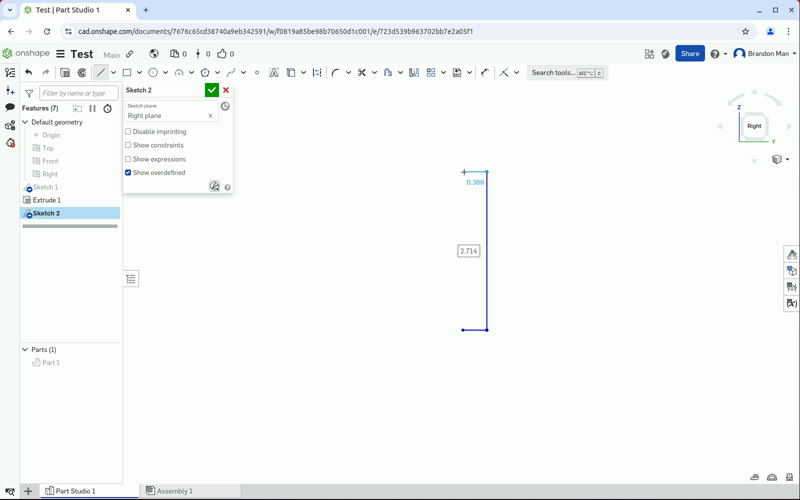
click(464, 171)
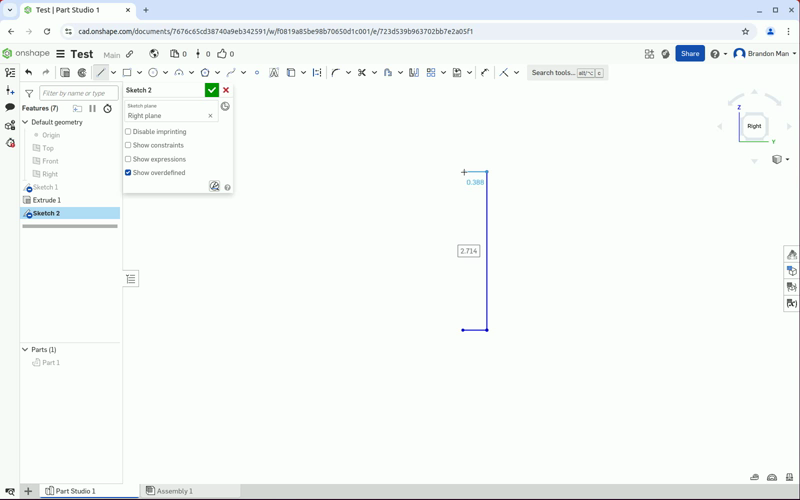
scroll(-6)
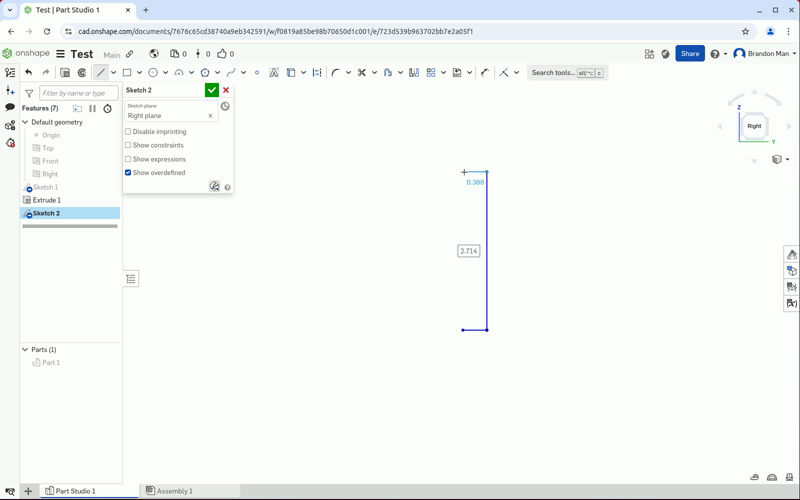
scroll(-6)
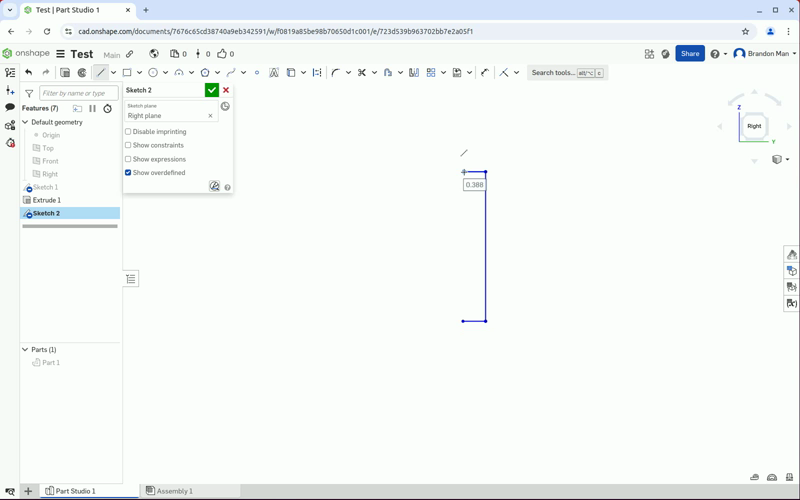
scroll(-6)
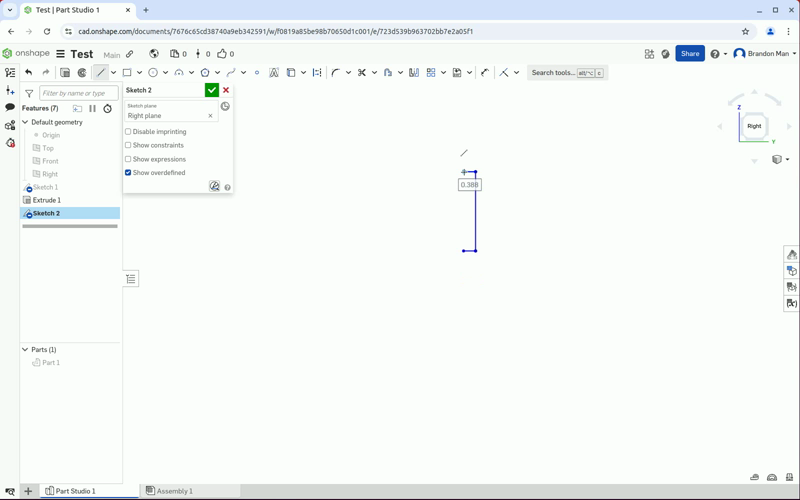
scroll(-6)
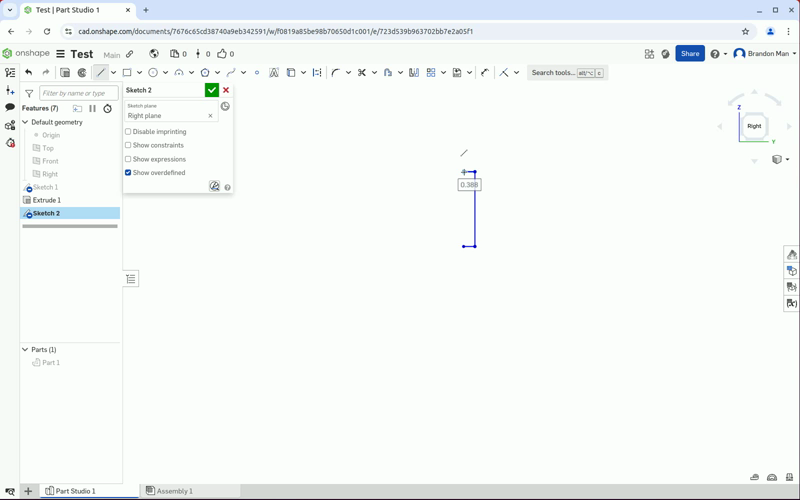
scroll(-6)
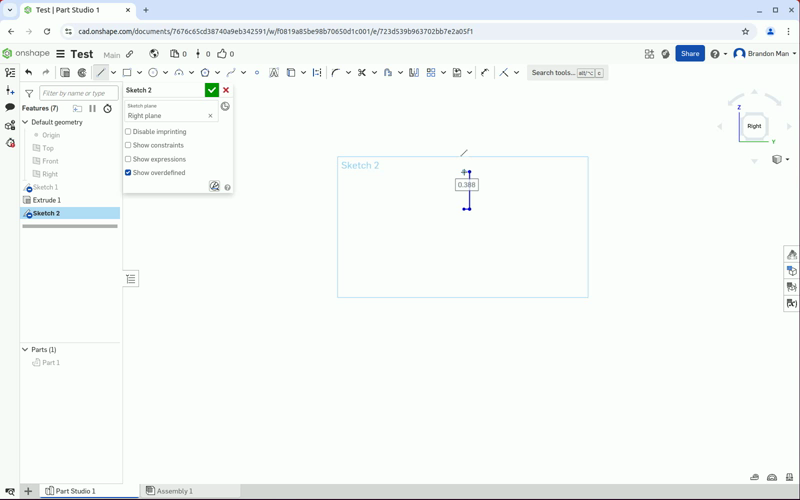
scroll(-6)
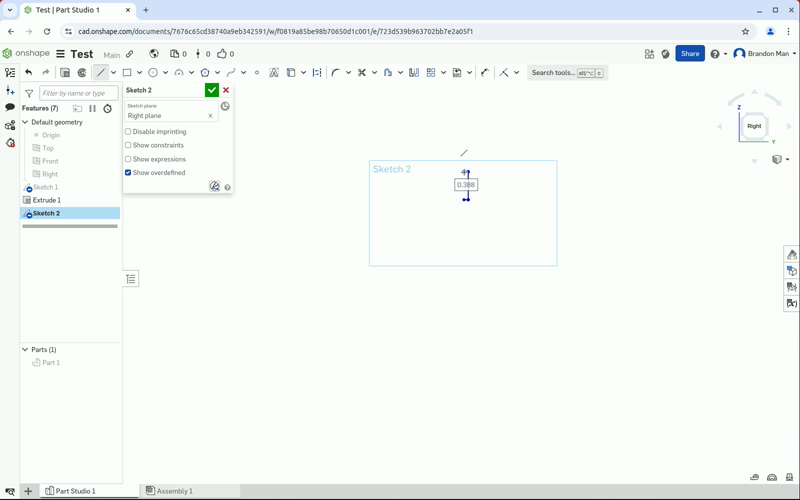
scroll(-6)
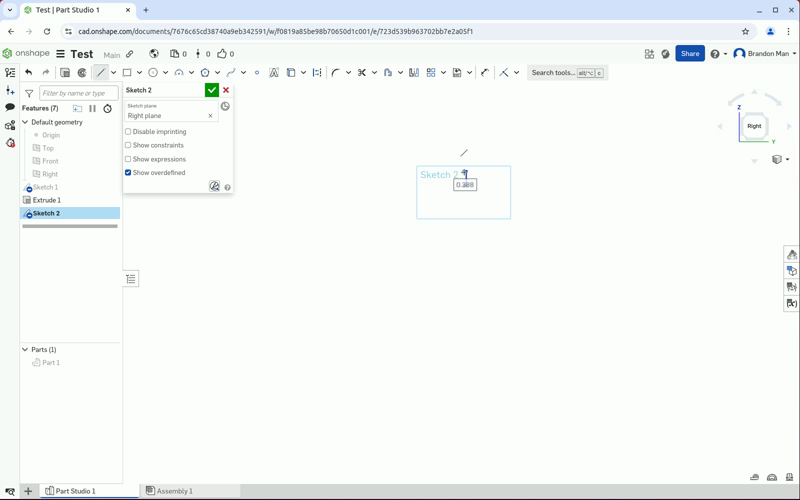
key_up(shift)
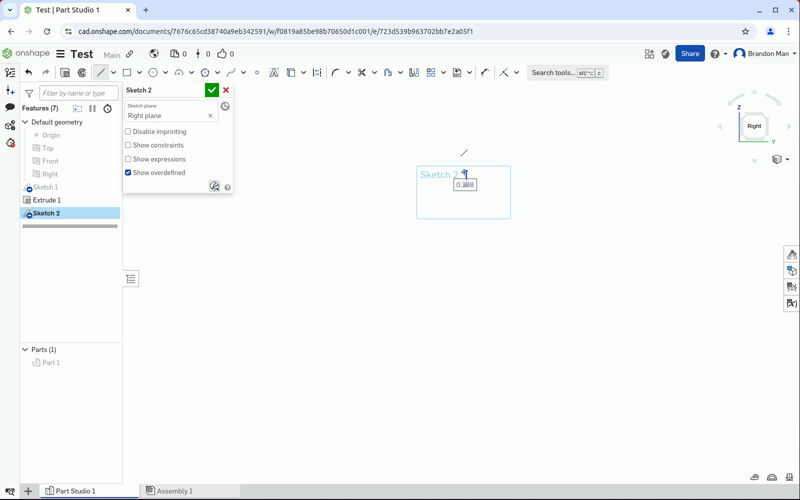
mouse_move(494, 171)
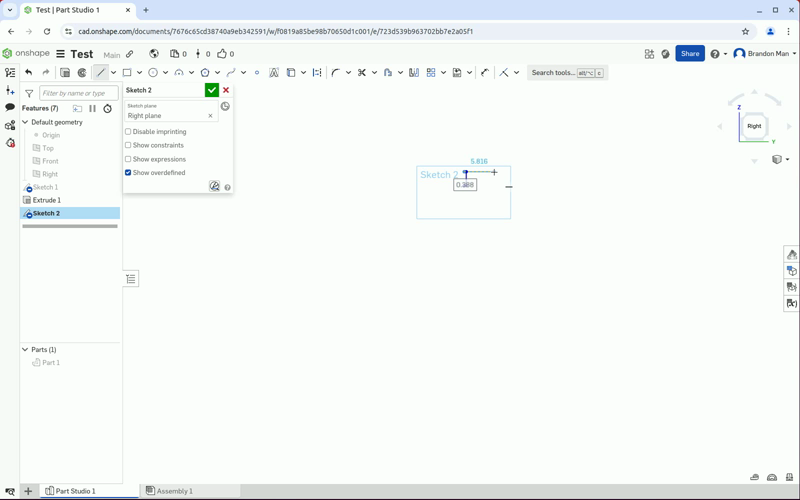
key_down(shift)
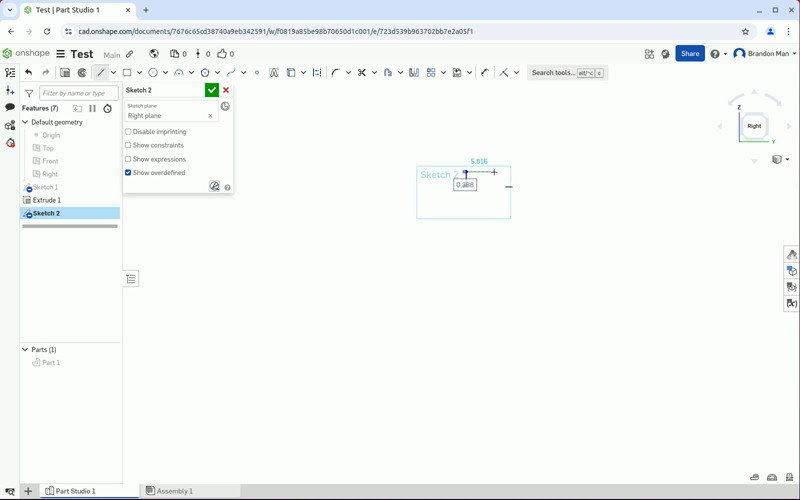
mouse_move(464, 185)
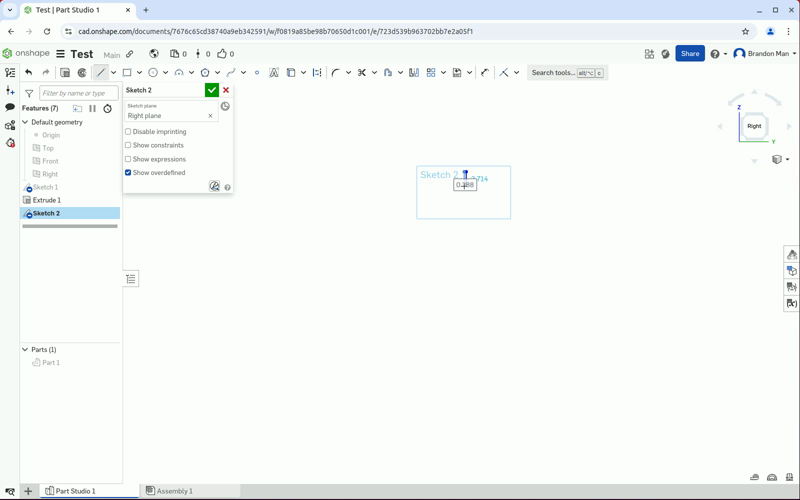
scroll(6)
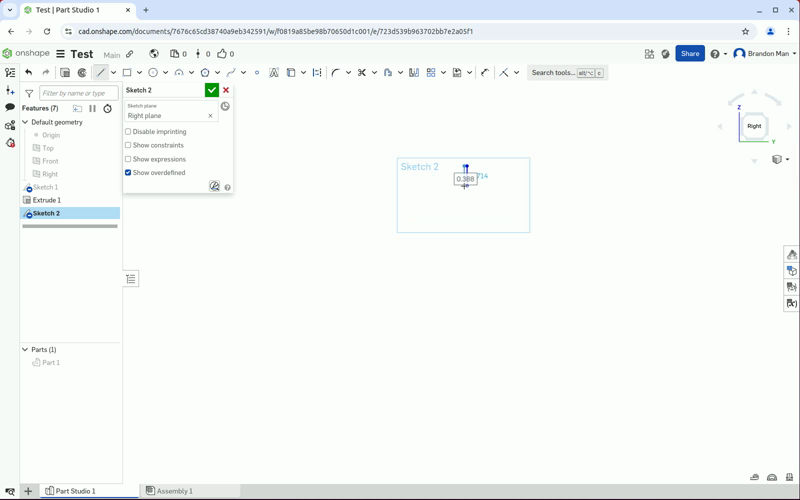
scroll(6)
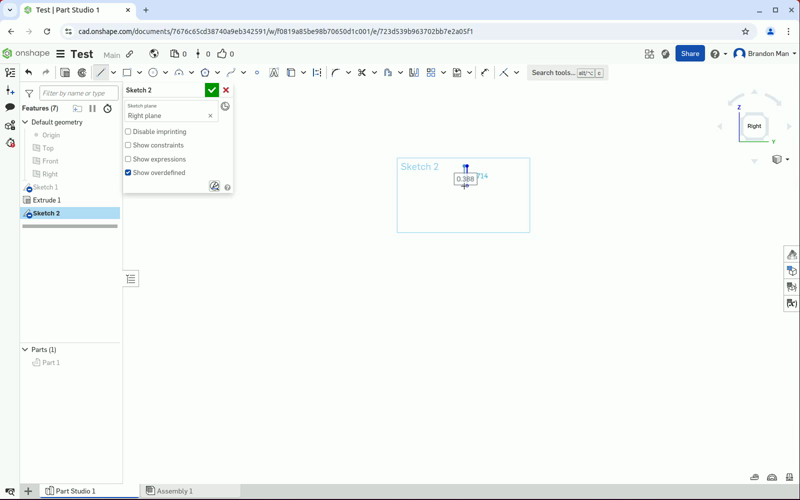
scroll(6)
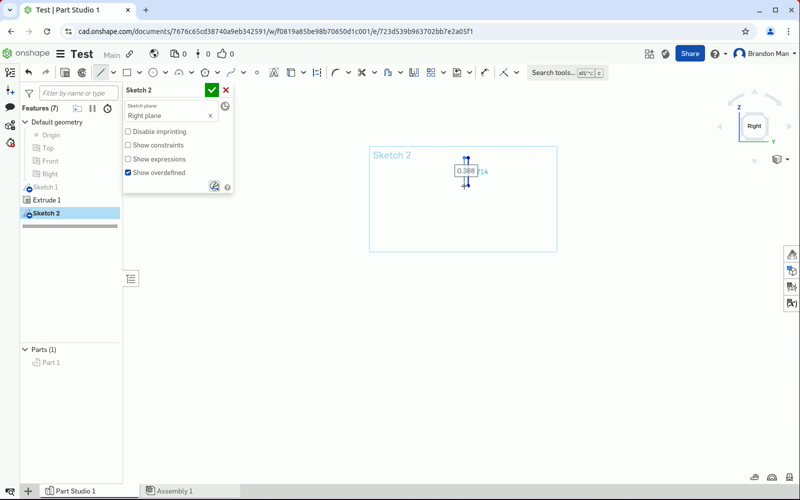
scroll(6)
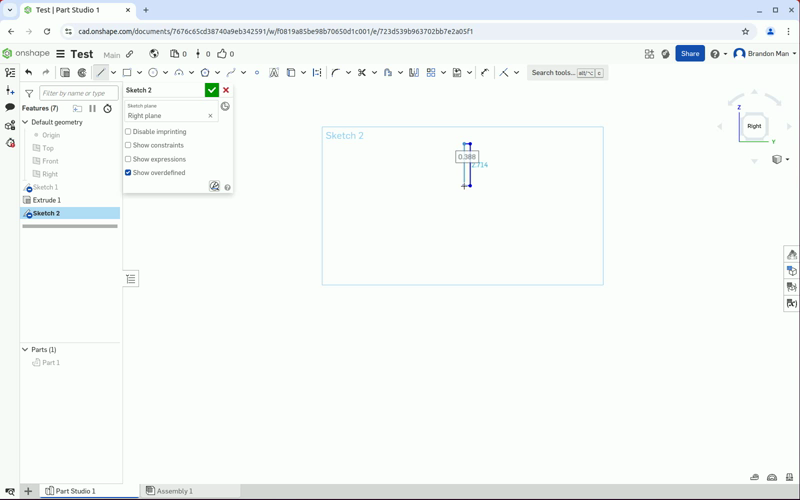
scroll(6)
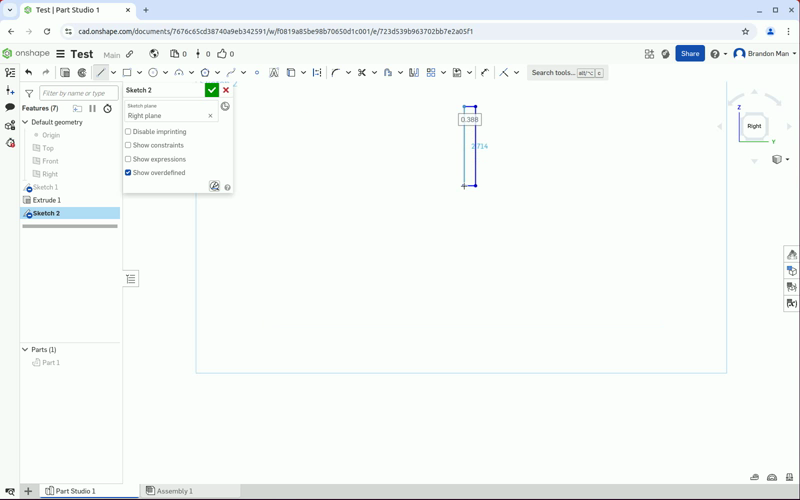
scroll(6)
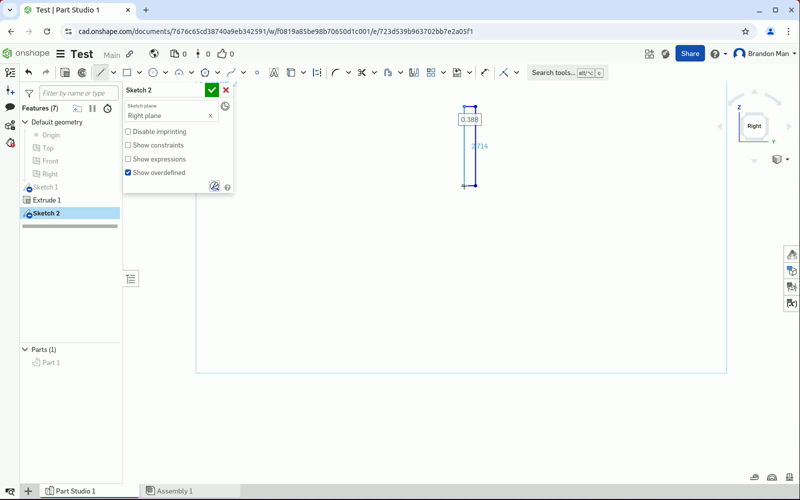
scroll(6)
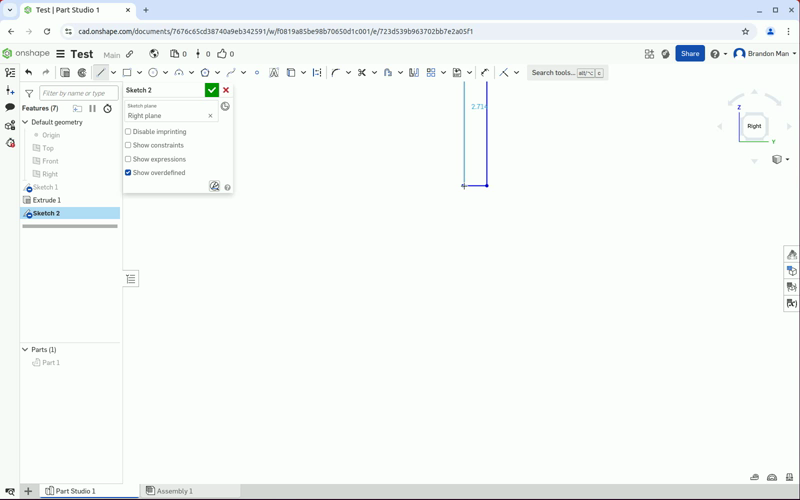
key_up(shift)
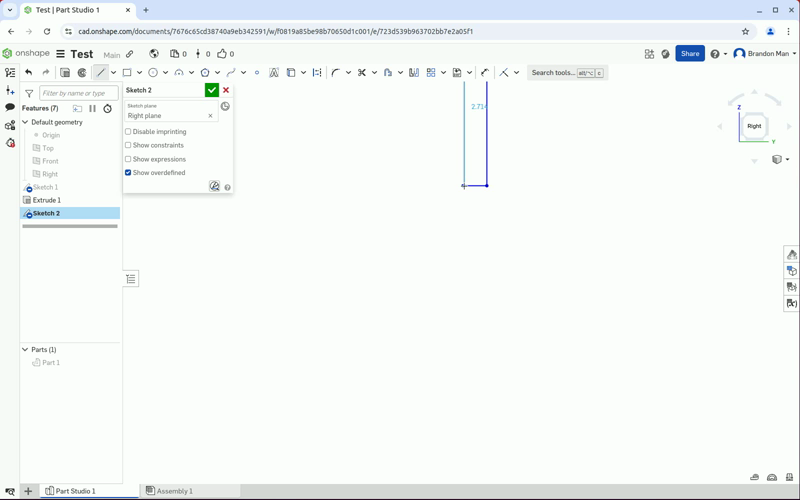
click(464, 185)
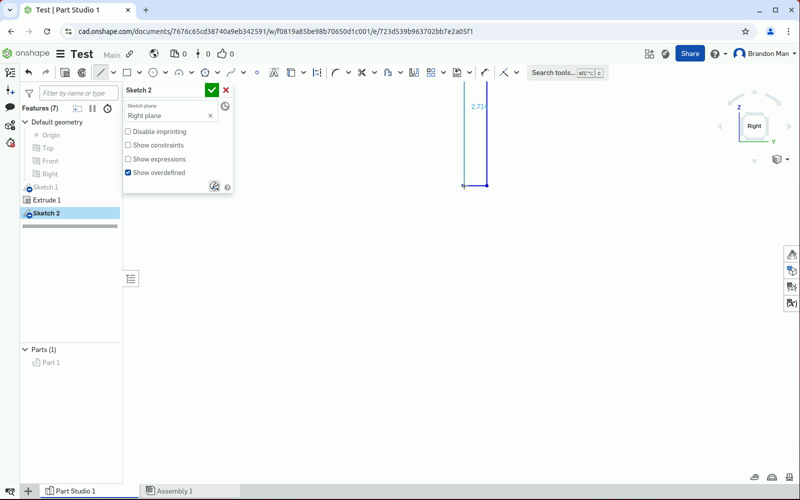
scroll(-6)
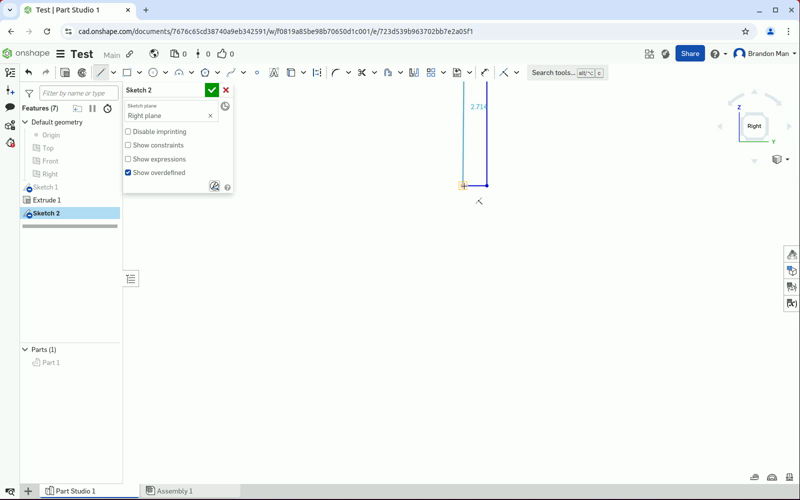
scroll(-6)
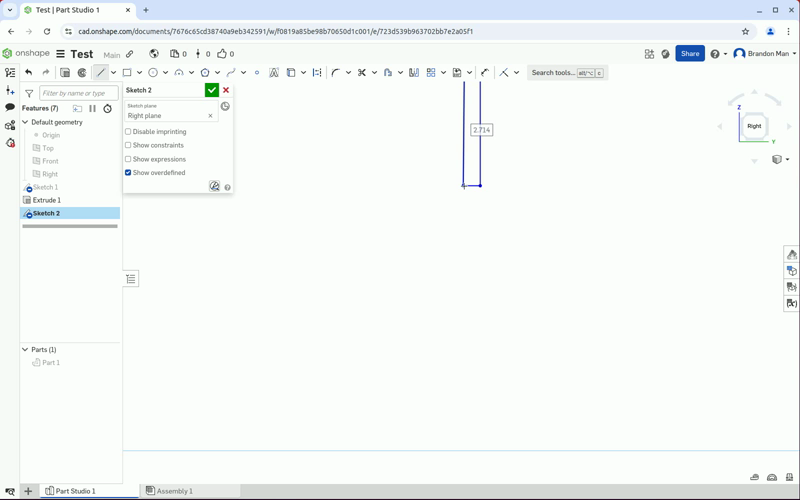
scroll(-6)
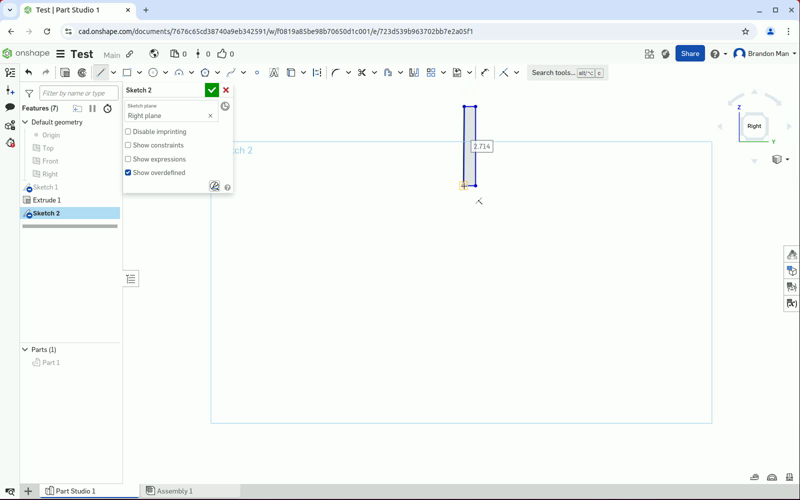
scroll(-6)
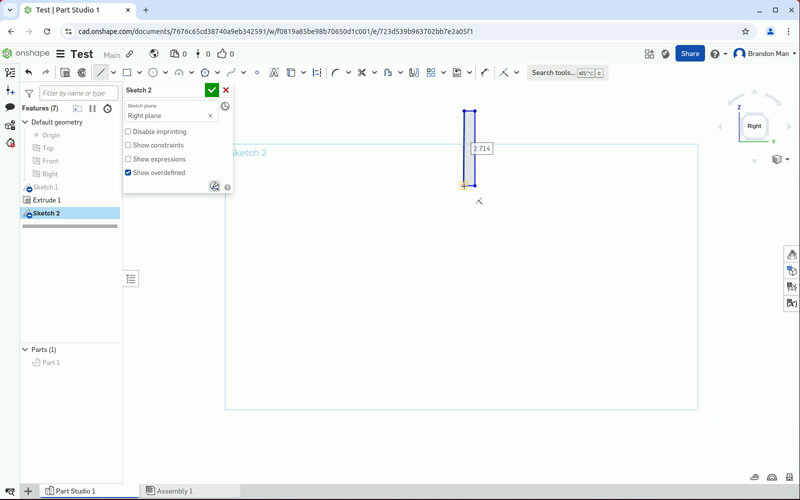
scroll(-6)
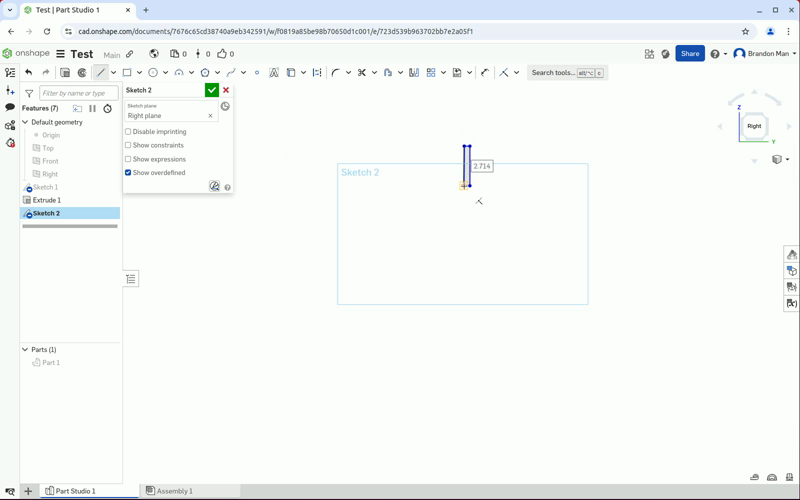
scroll(-6)
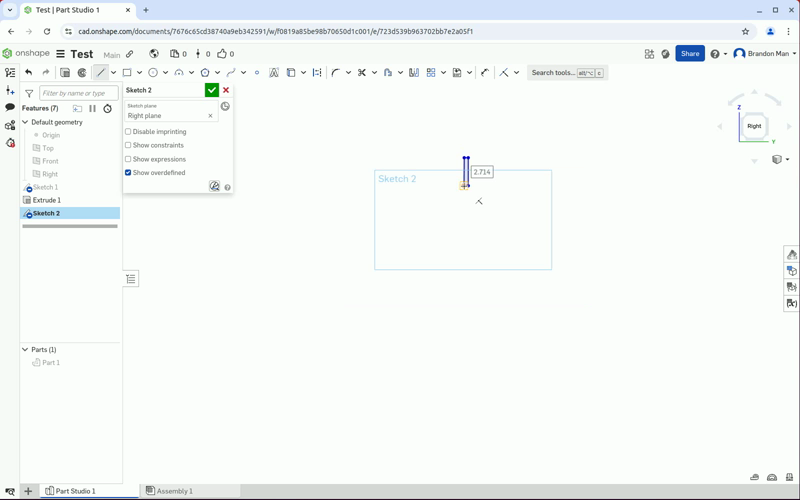
scroll(-6)
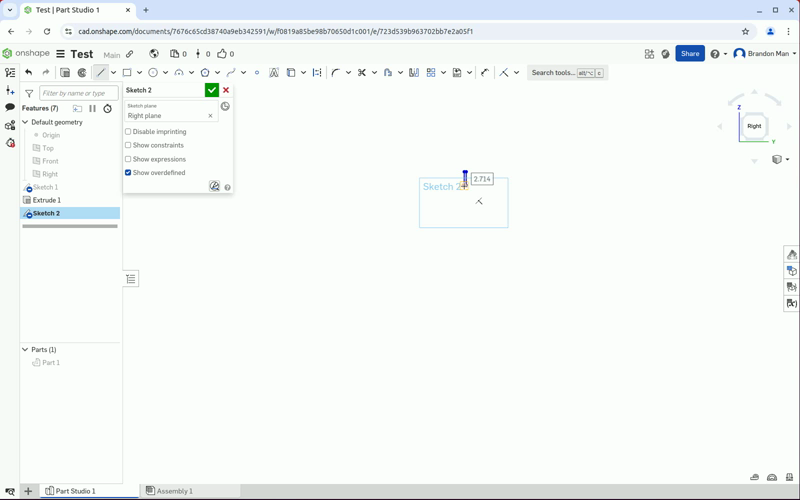
key(esc)
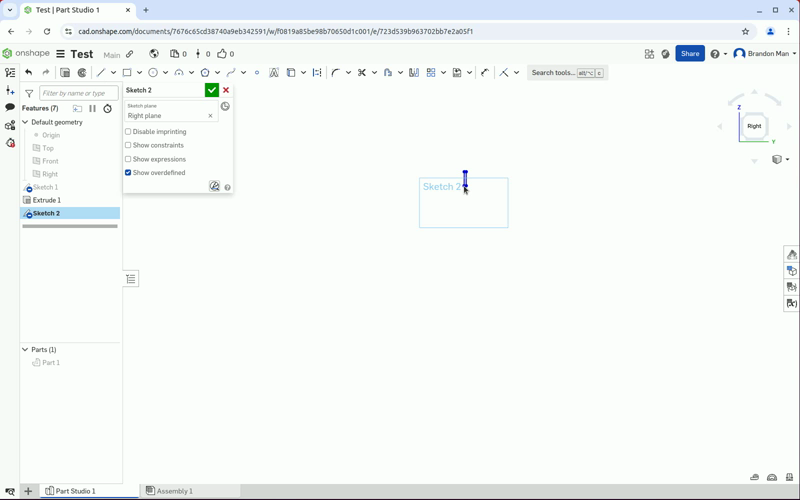
mouse_move(464, 181)
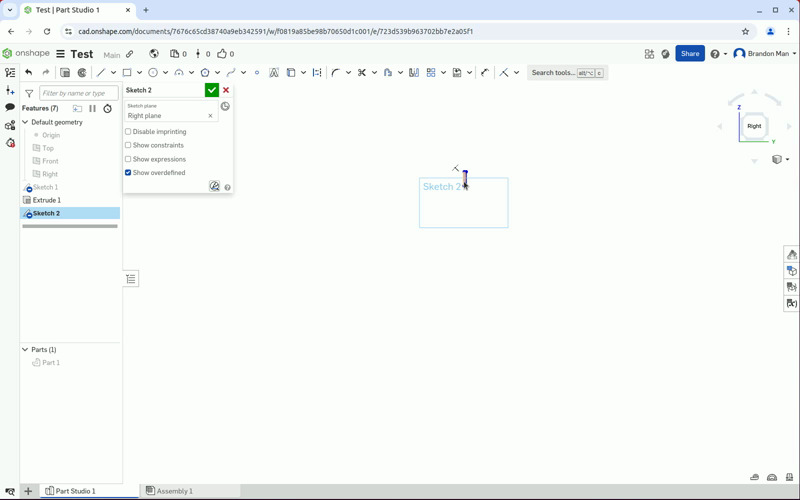
scroll(6)
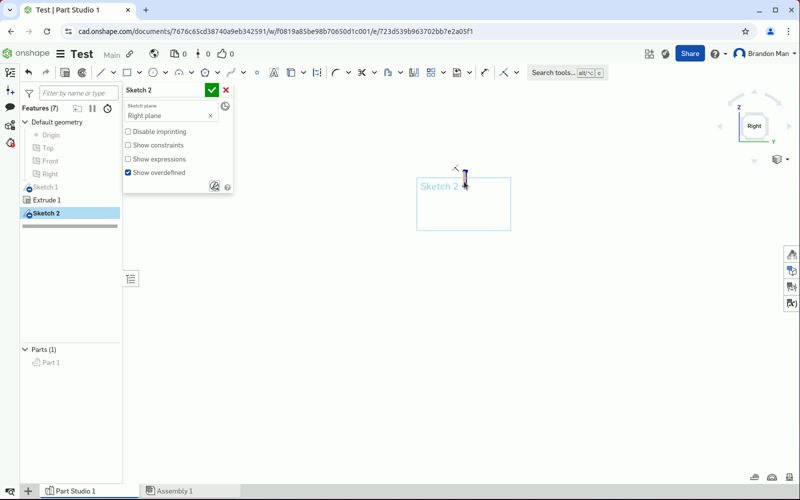
scroll(6)
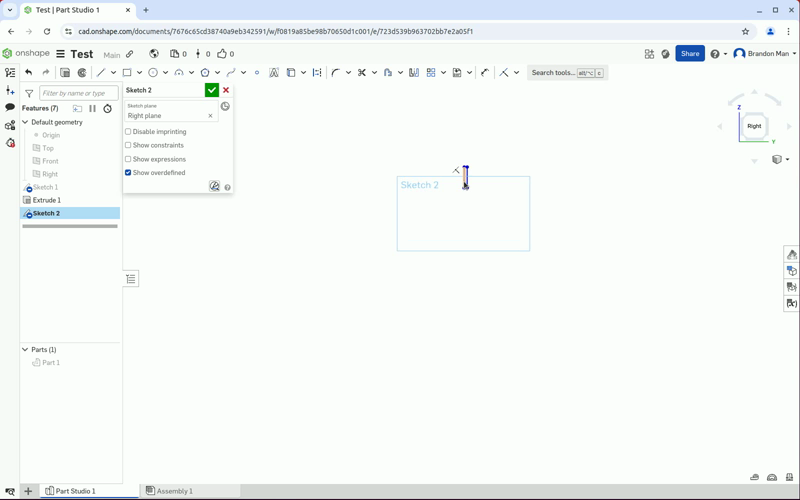
scroll(6)
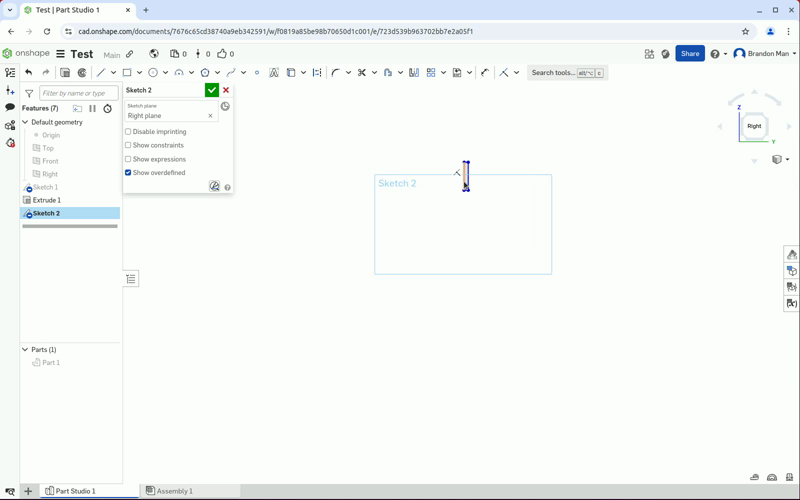
scroll(6)
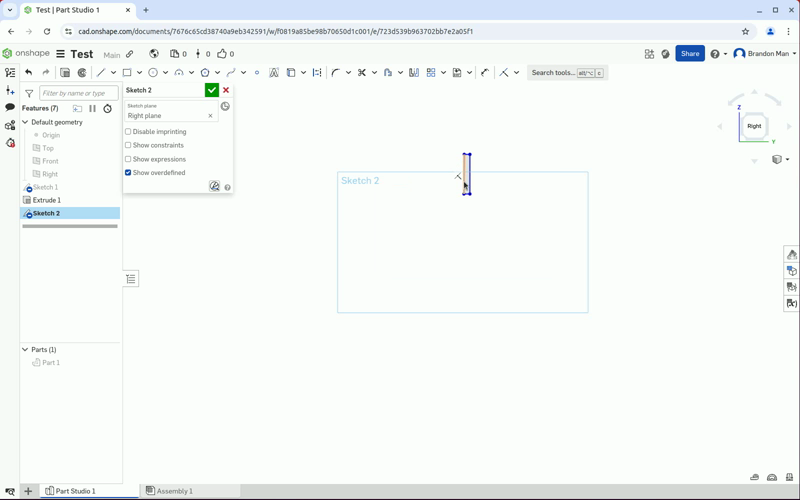
scroll(6)
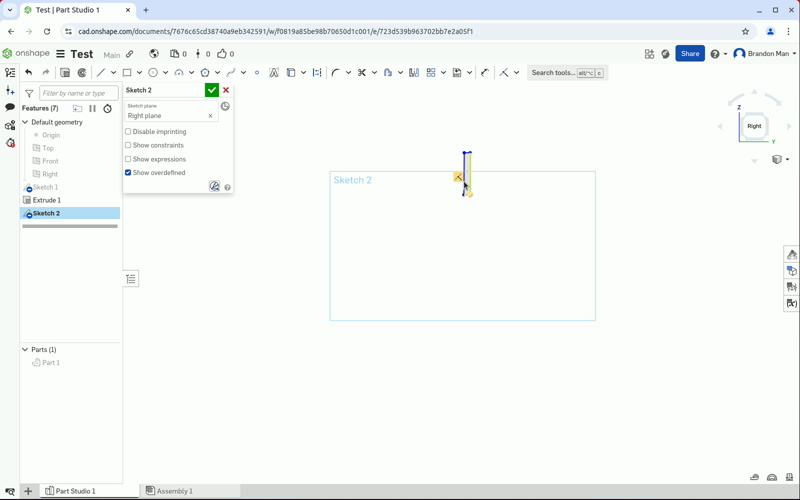
scroll(6)
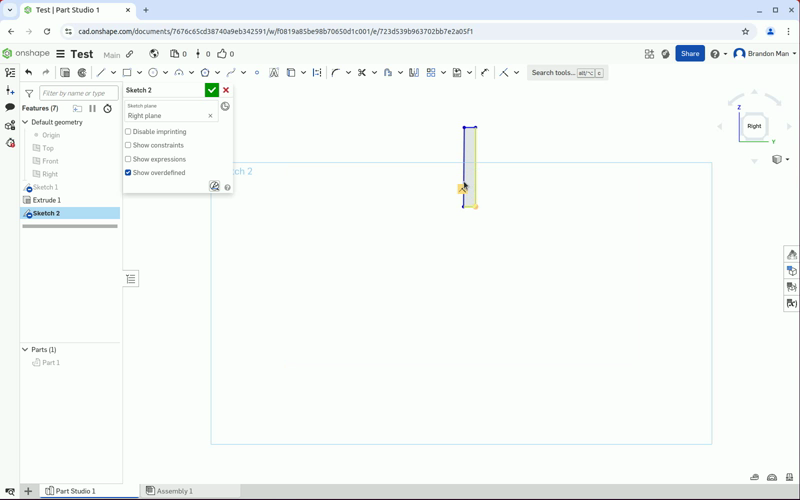
scroll(6)
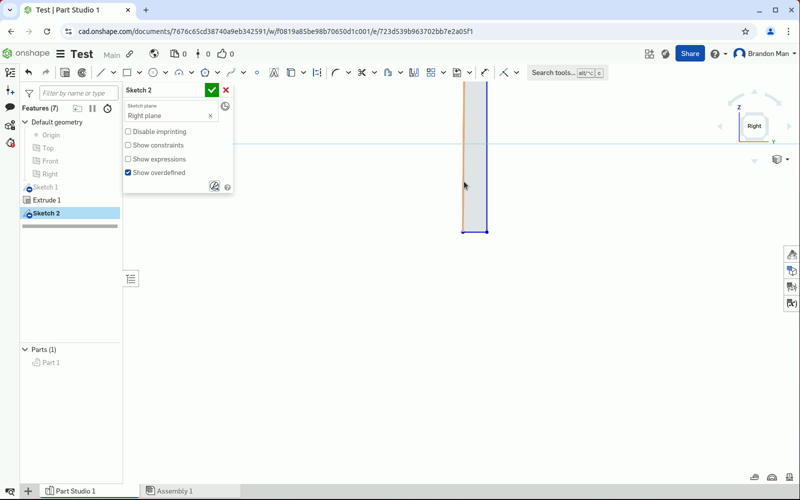
click(464, 181)
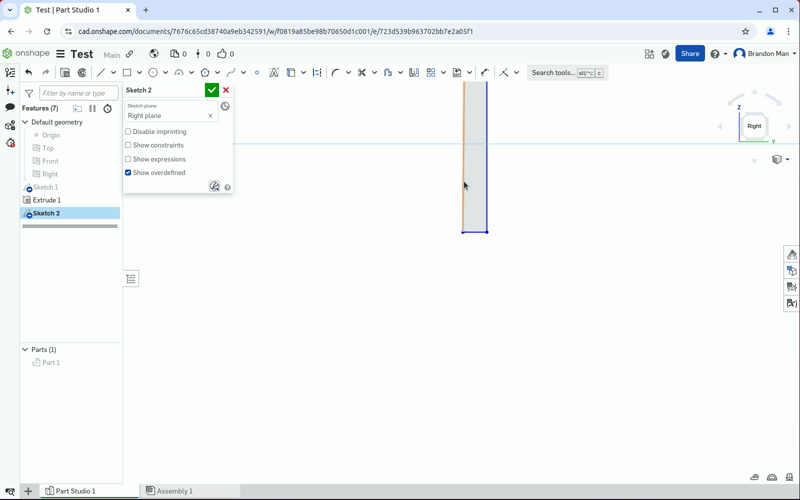
scroll(-6)
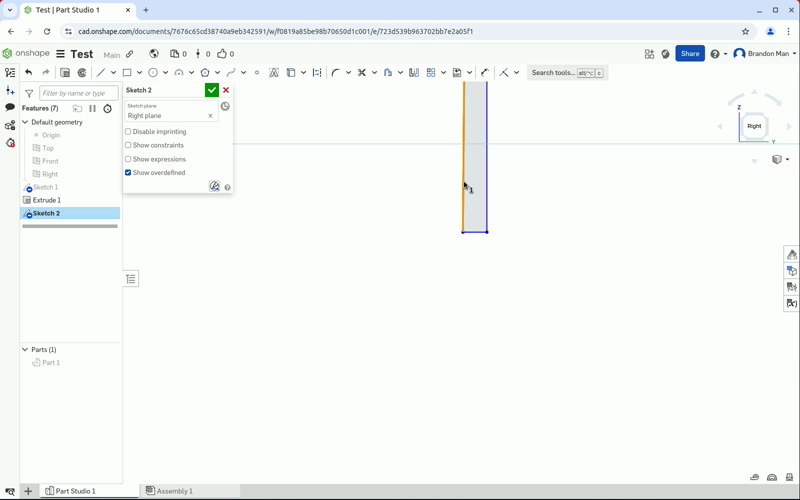
scroll(-6)
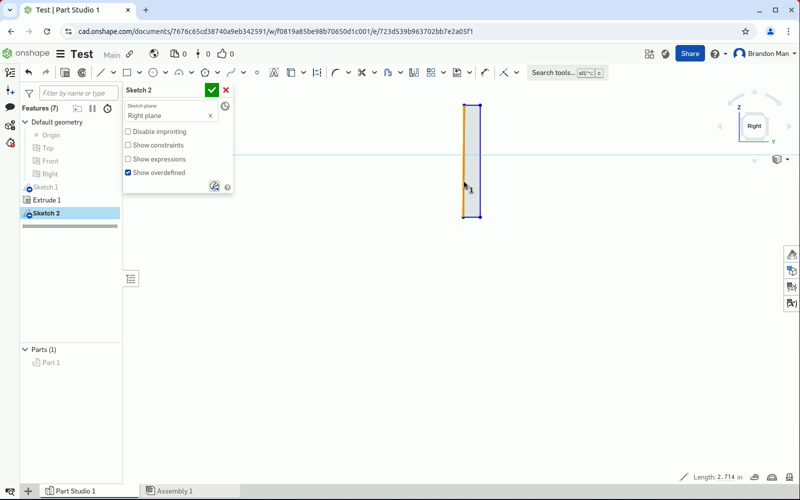
scroll(-6)
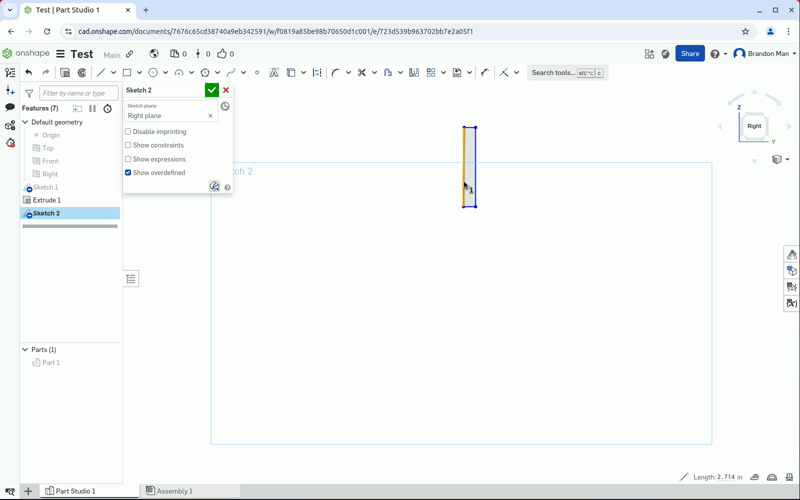
scroll(-6)
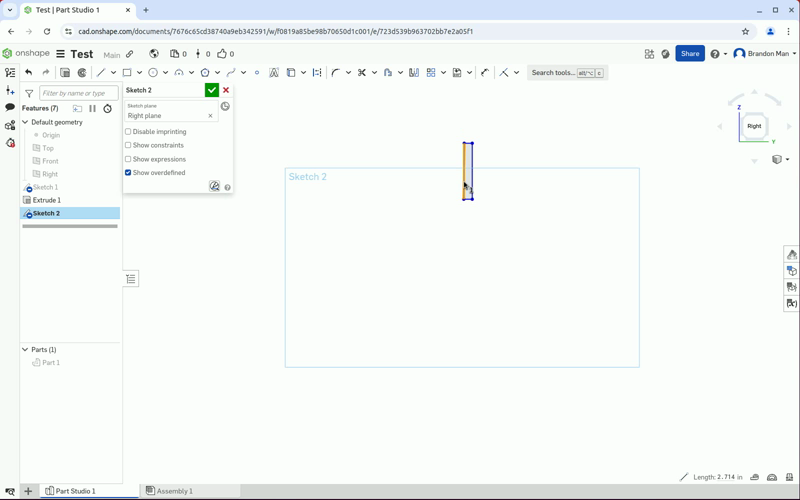
scroll(-6)
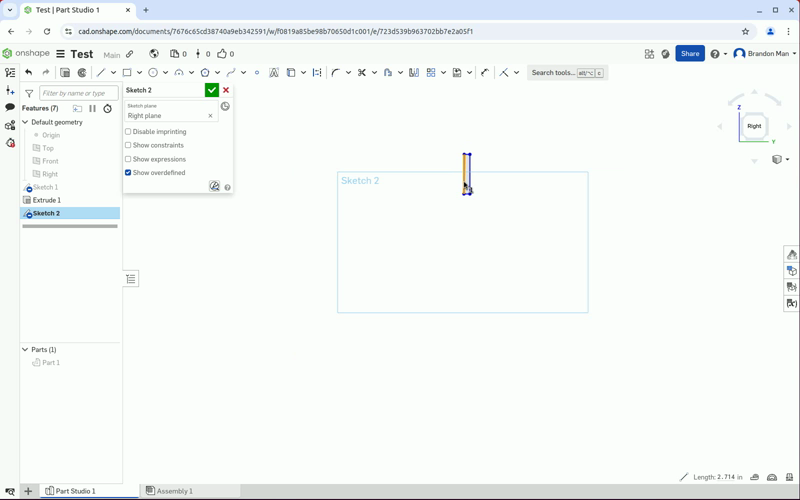
scroll(-6)
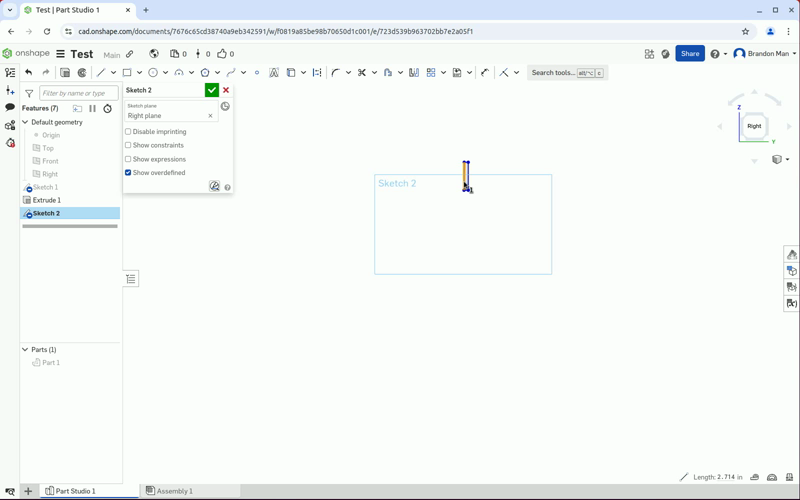
scroll(-6)
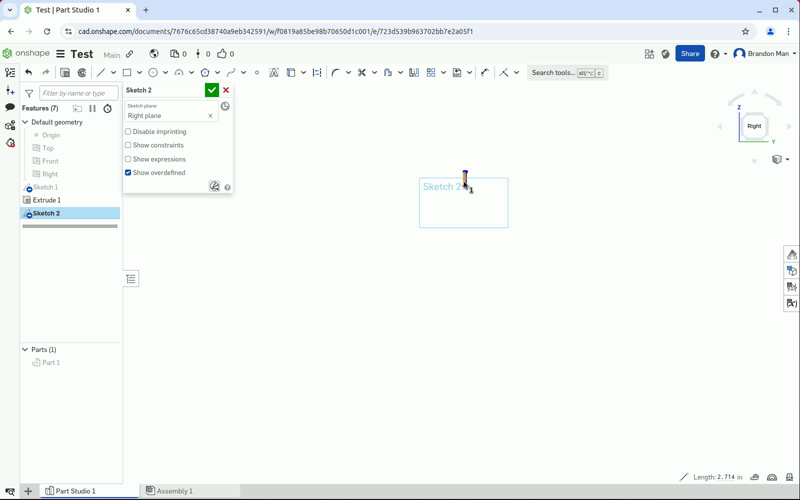
mouse_move(73, 352)
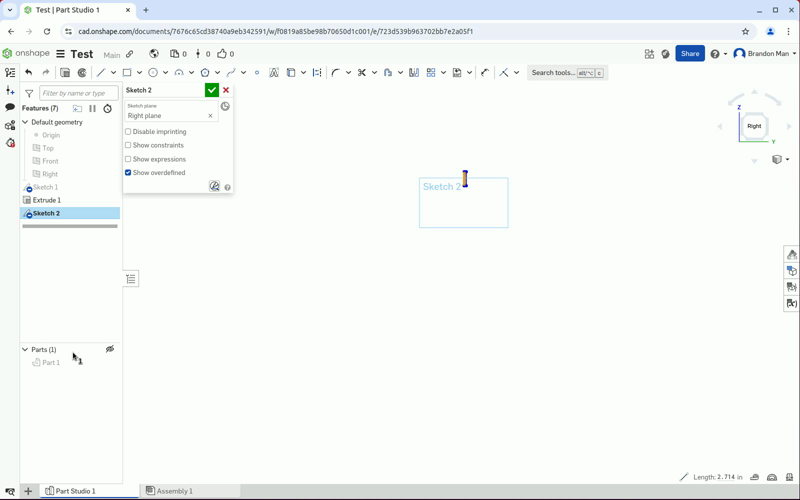
key(shift+y)
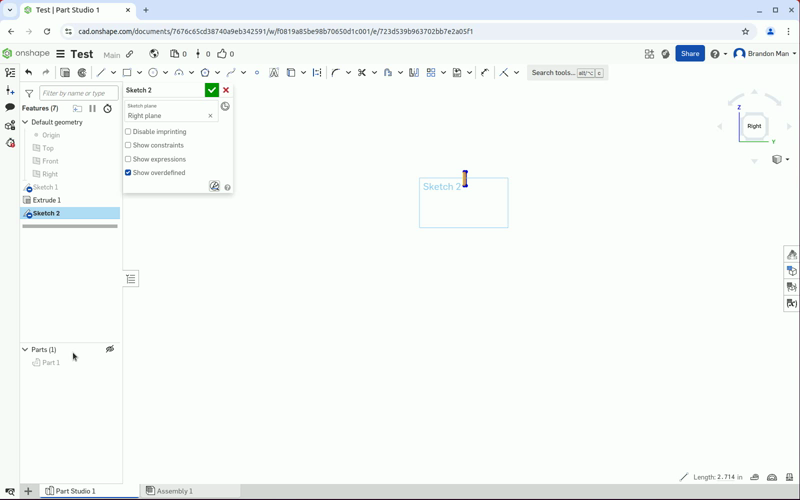
key(shift+e)
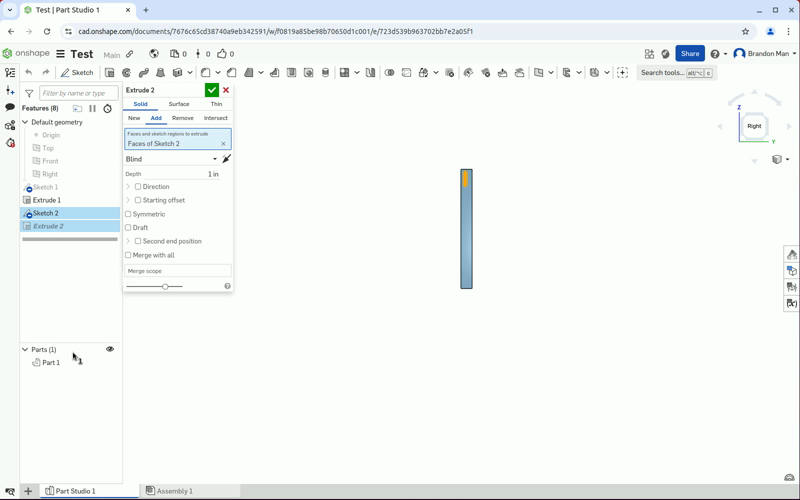
mouse_move(143, 106)
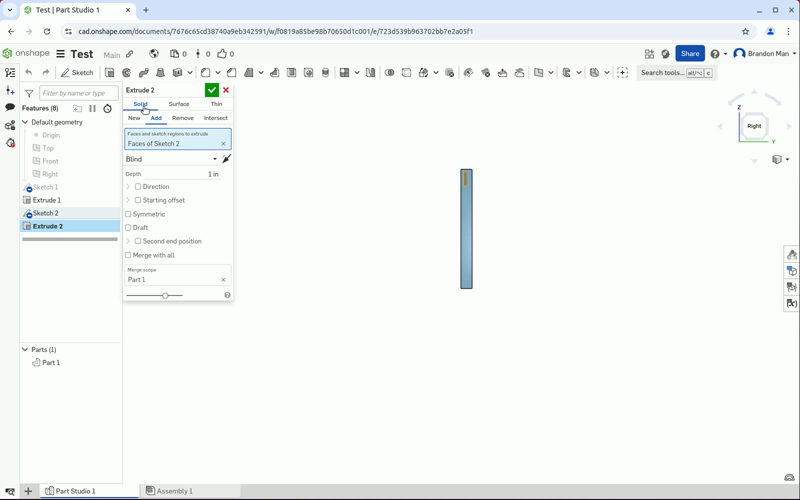
click(143, 106)
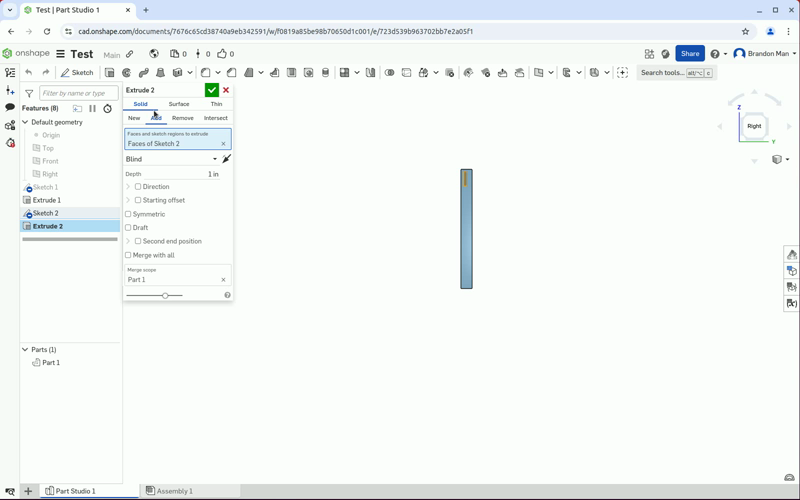
mouse_move(186, 120)
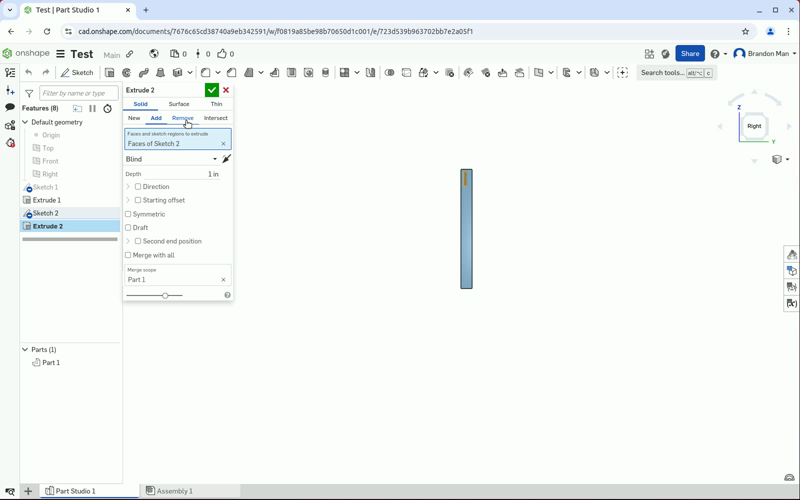
click(186, 120)
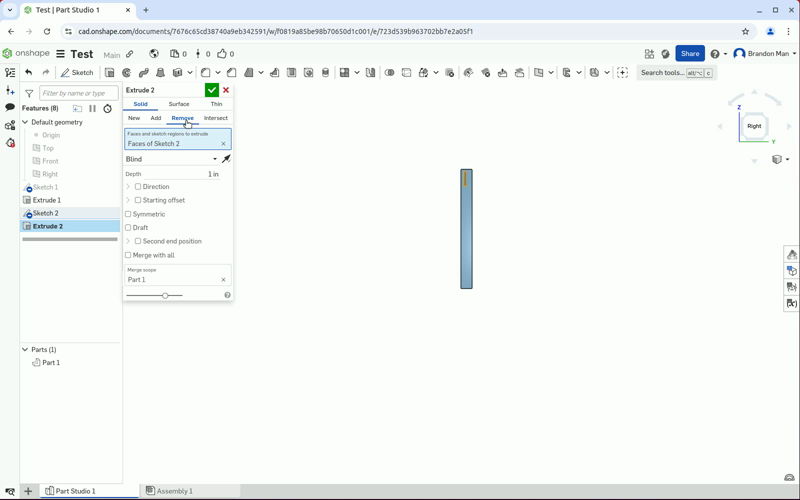
key(tab, 4)
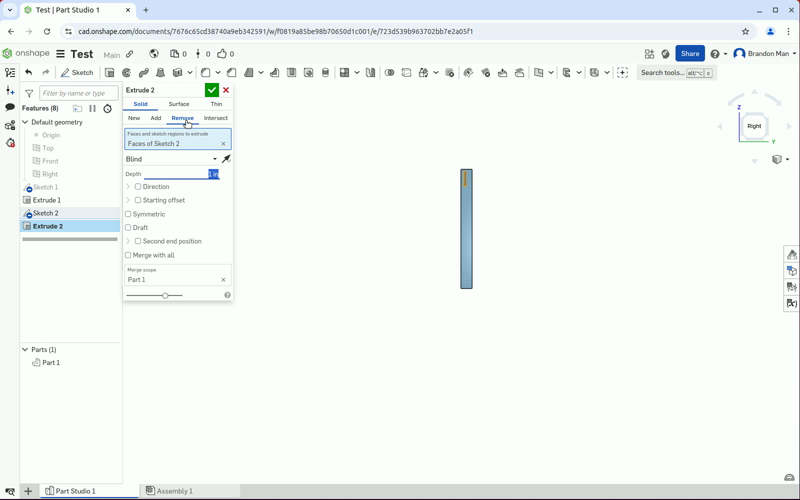
text(1.444)
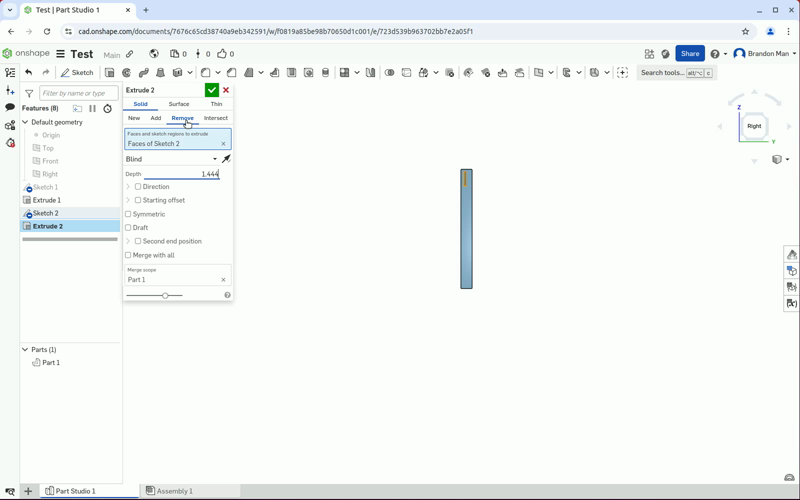
key(tab, 6)
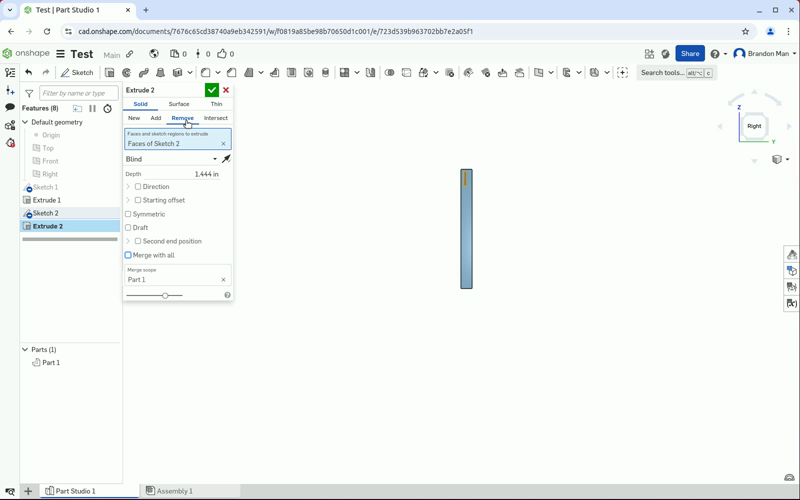
key(space)
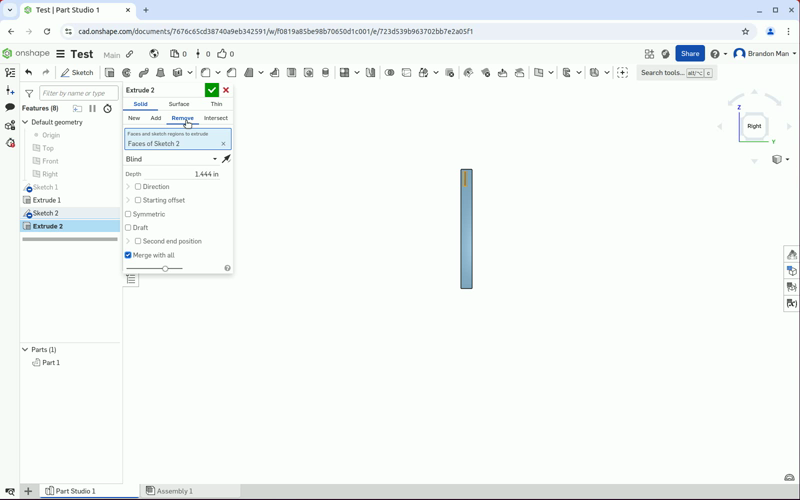
key(enter)
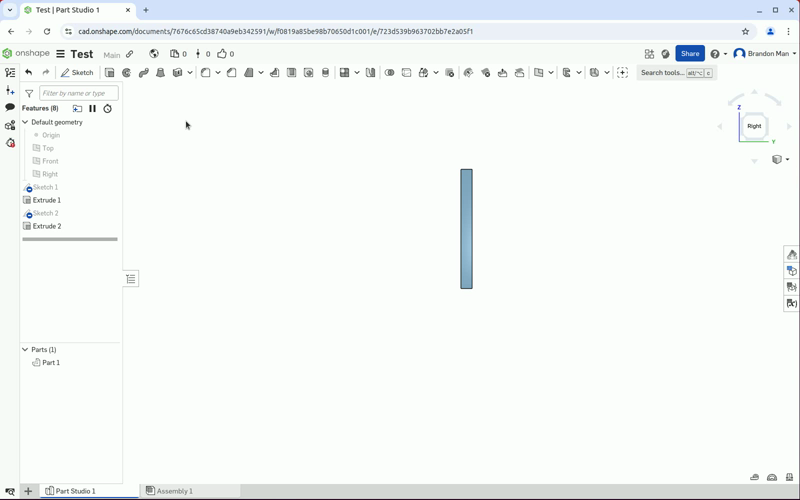
key(shift+h)
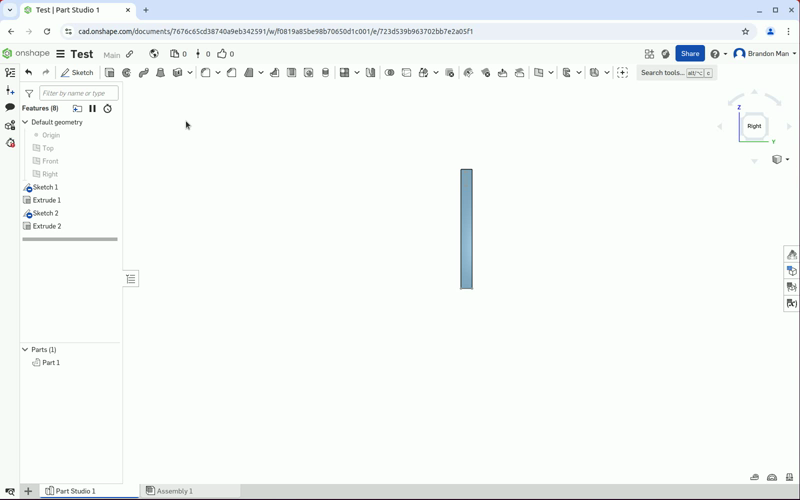
key(shift+h)
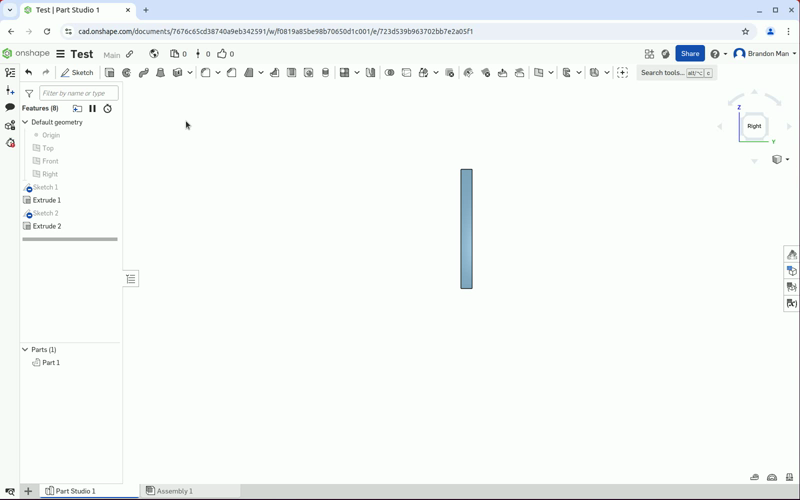
mouse_move(73, 189)
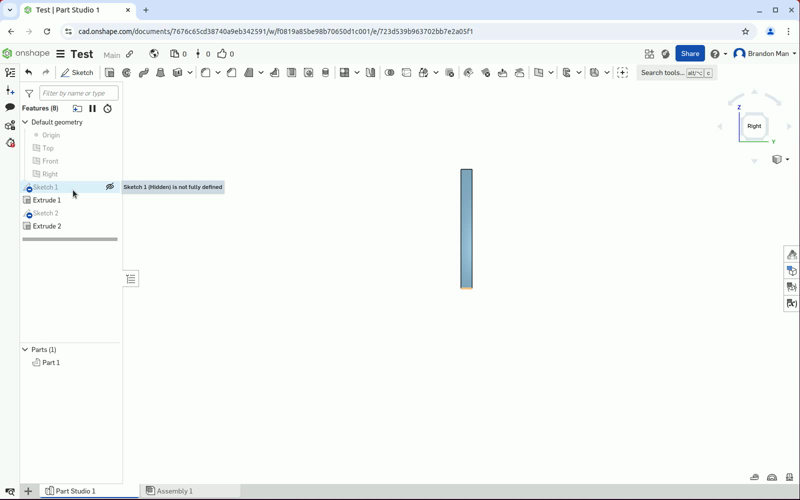
click(73, 189)
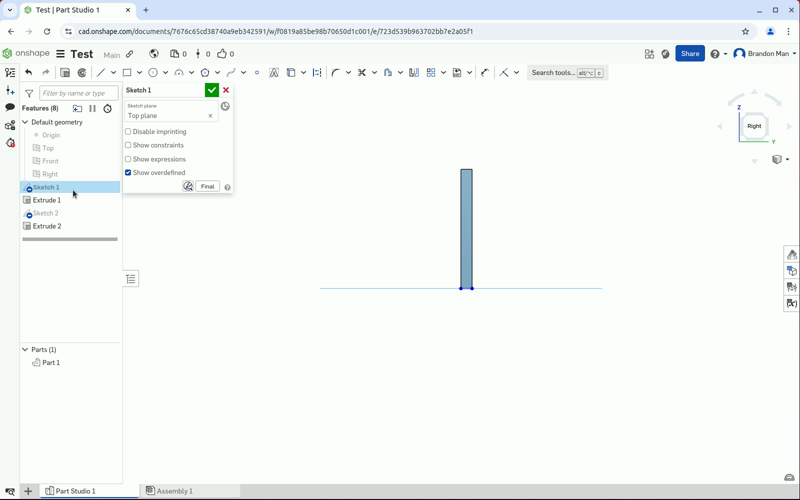
mouse_move(229, 92)
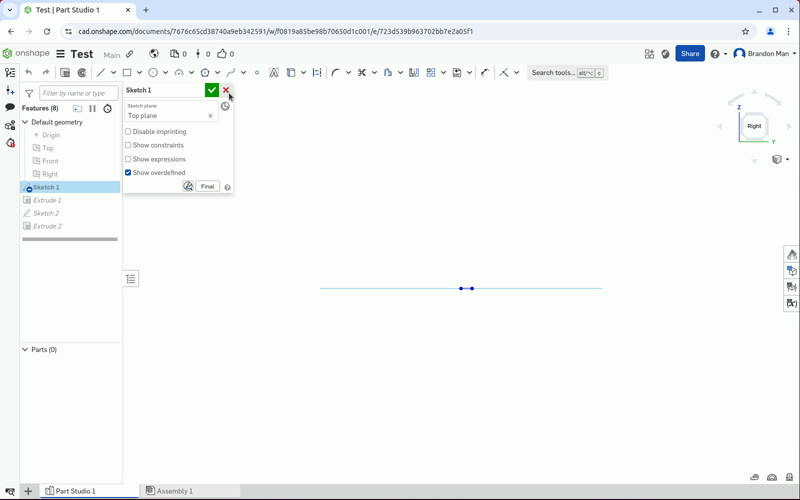
click(229, 92)
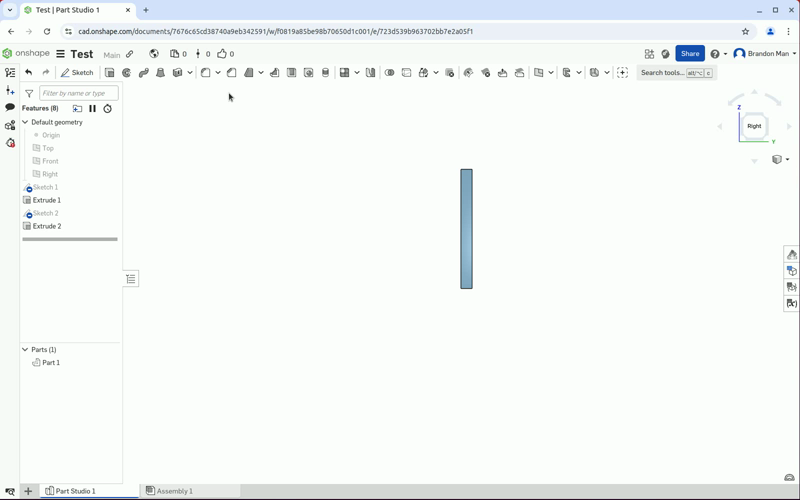
mouse_move(73, 352)
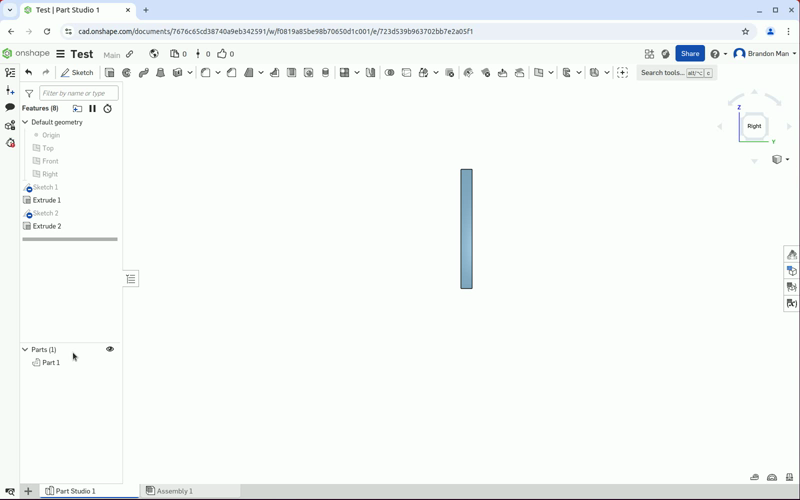
key(y)
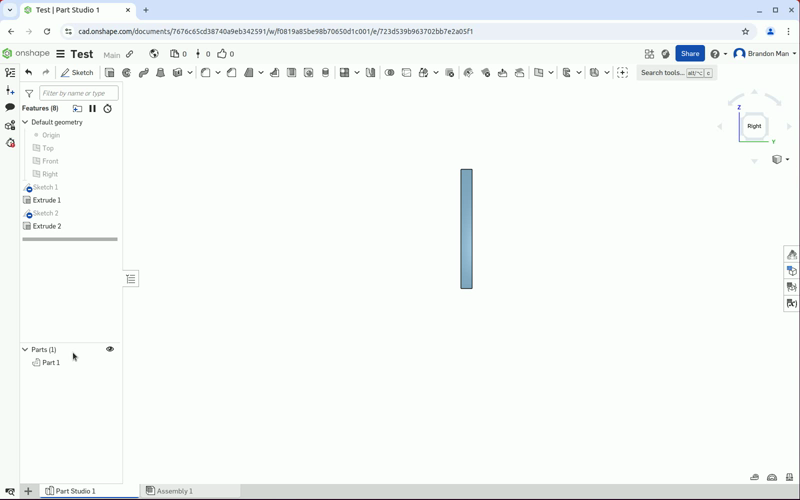
key(shift+p)
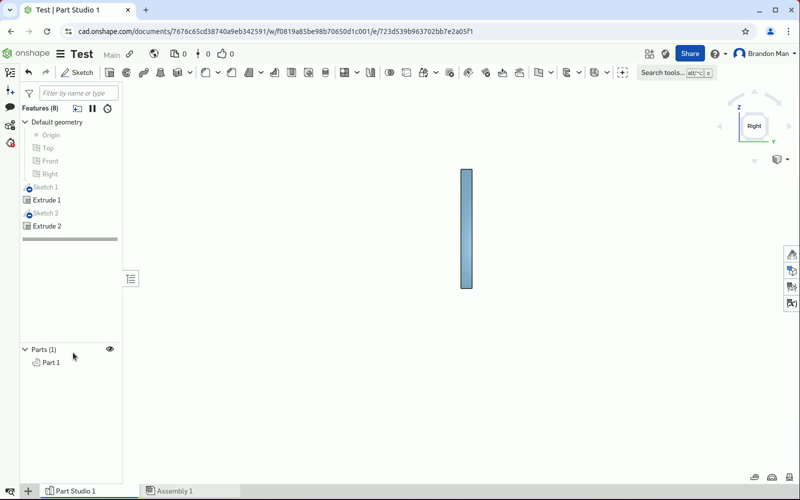
key(space)
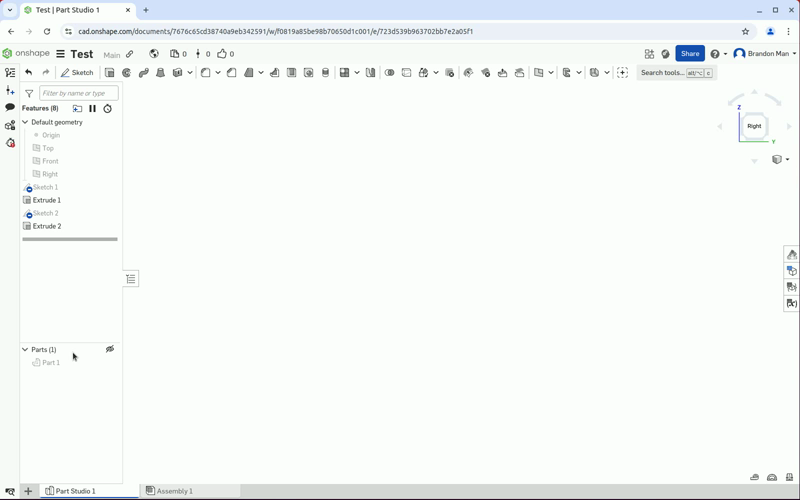
key_down(shift)
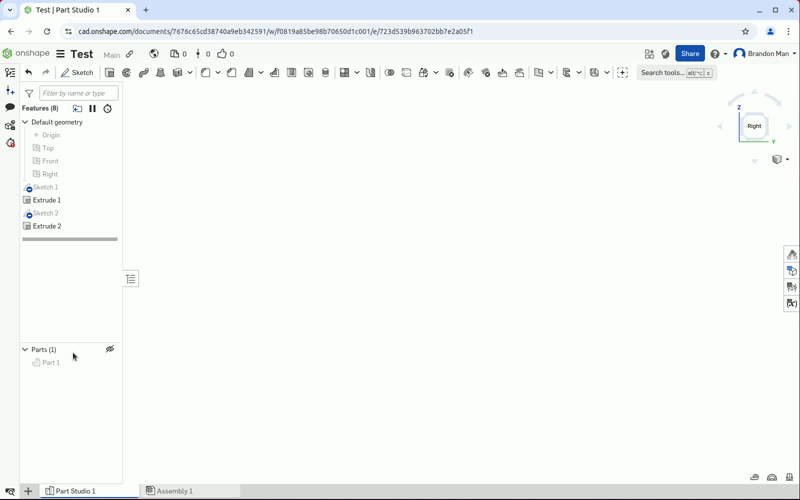
key(right)
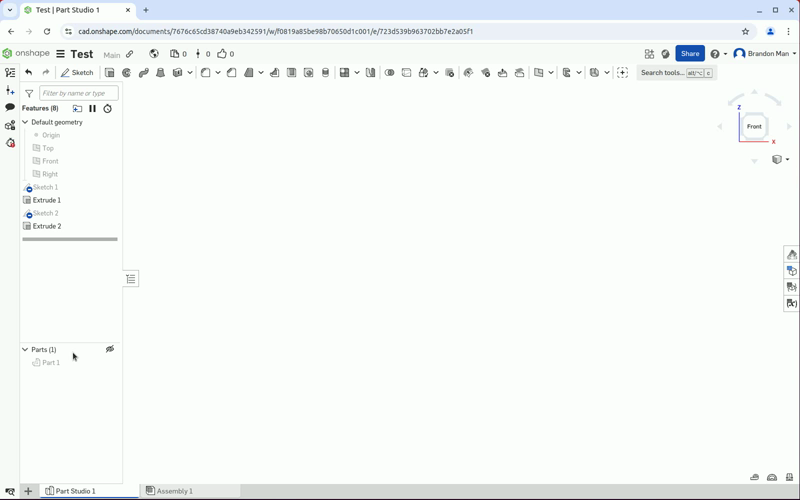
key_up(shift)
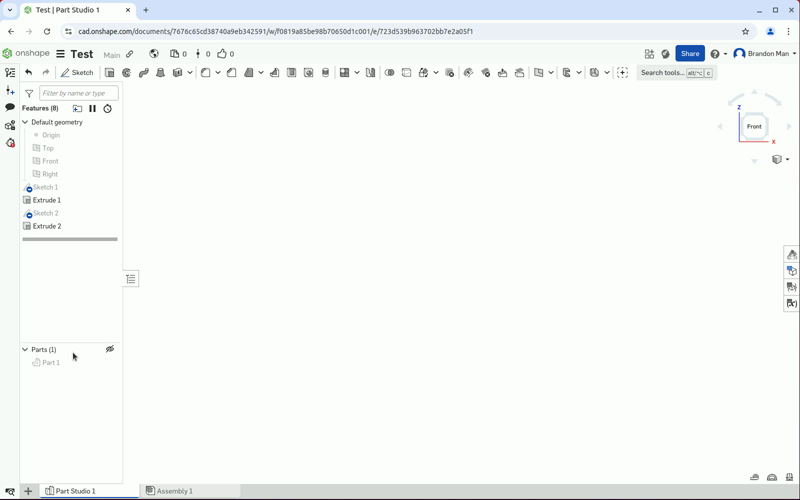
mouse_move(73, 352)
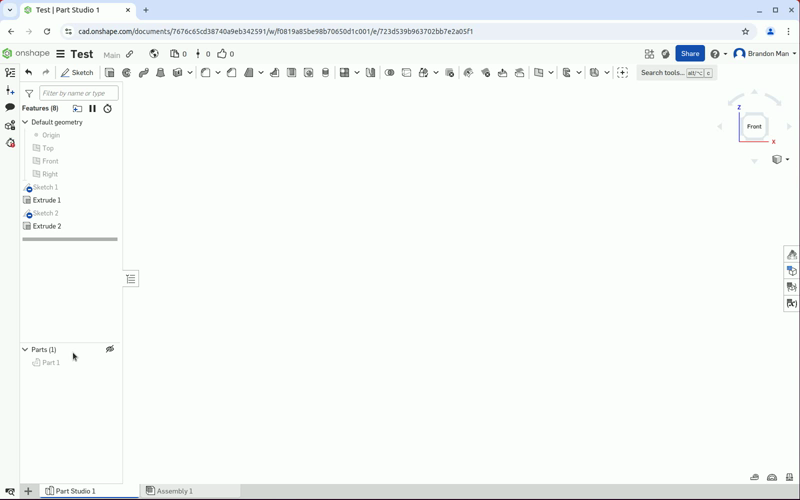
key(shift+y)
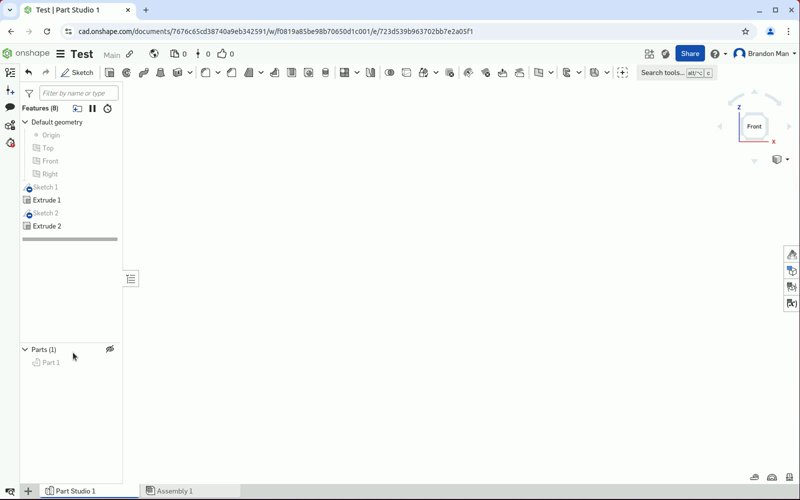
key(shift+s)
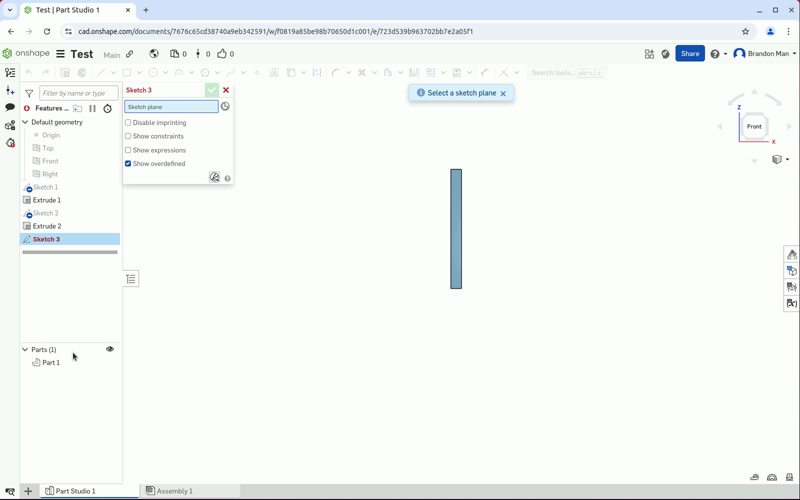
mouse_move(73, 163)
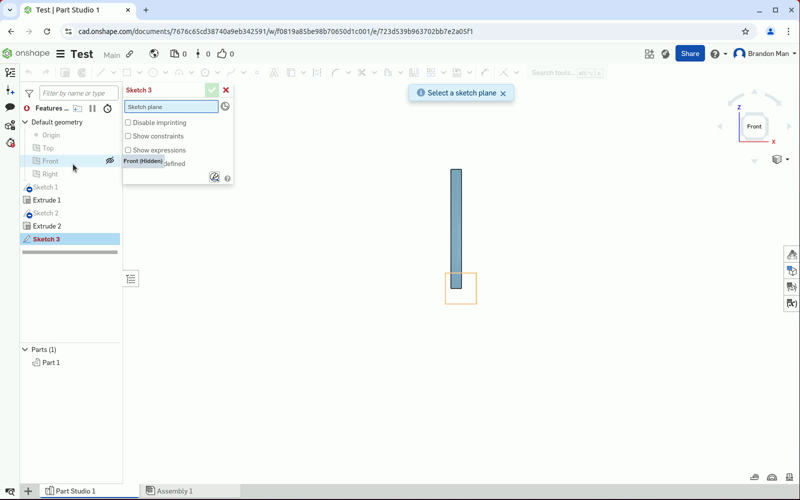
click(73, 163)
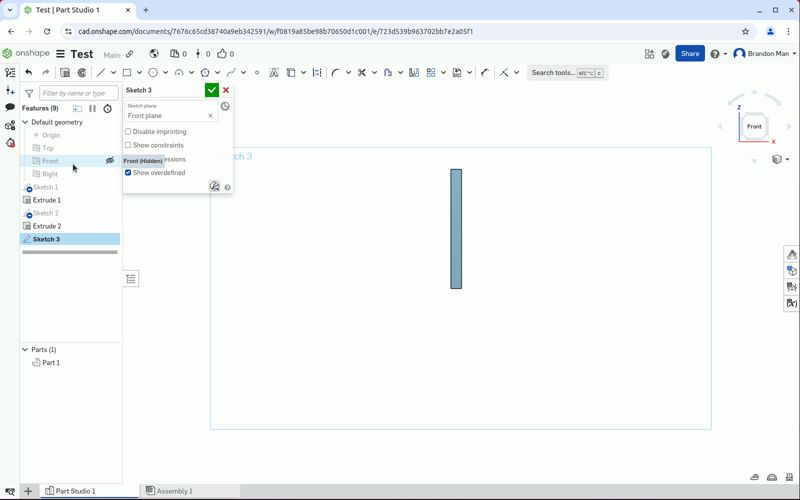
mouse_move(73, 352)
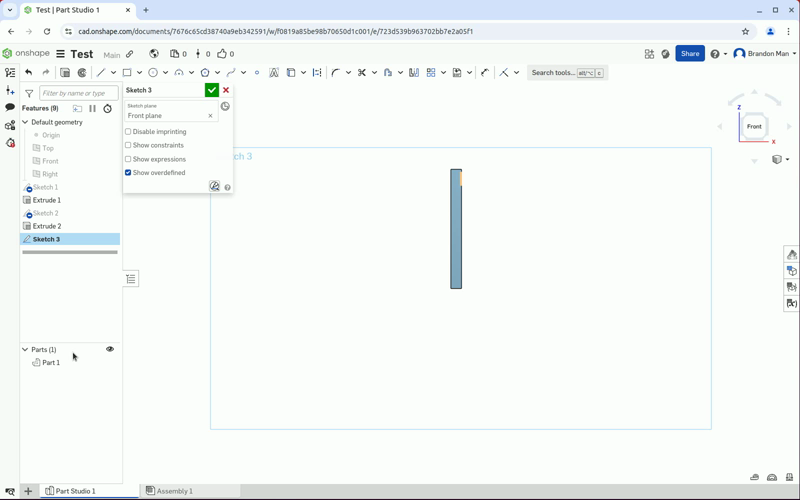
key(y)
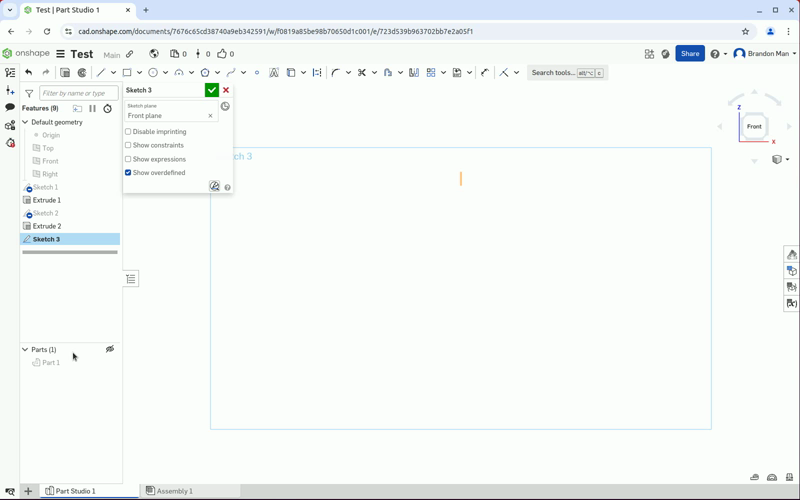
key(l)
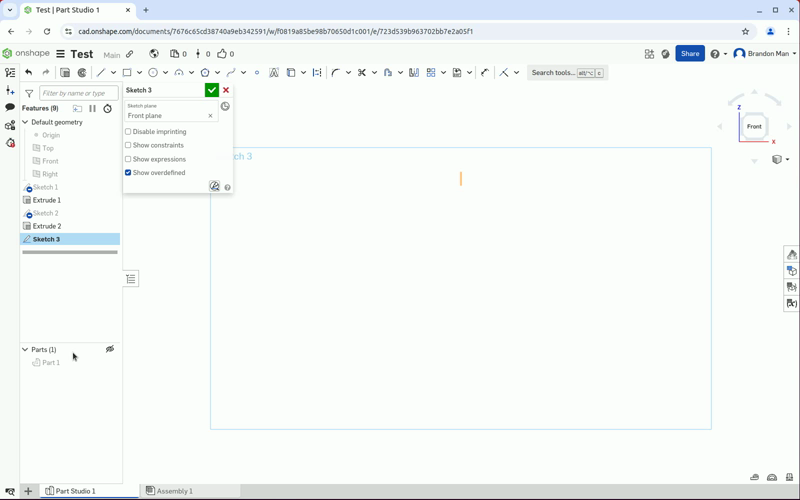
key_down(shift)
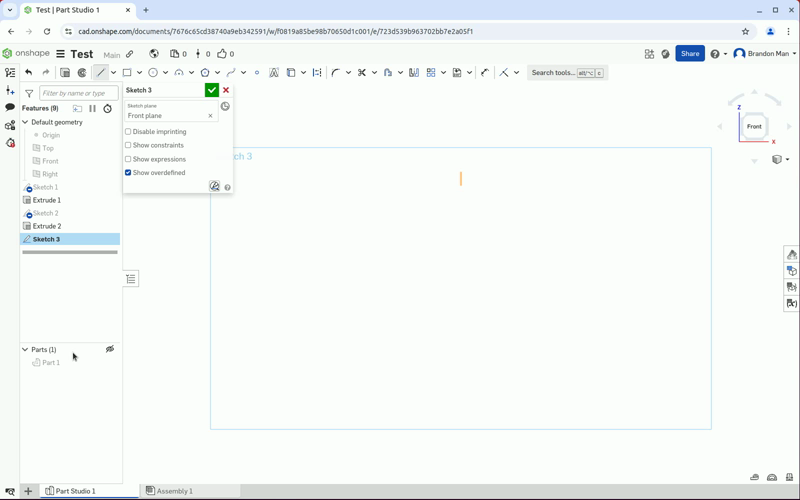
mouse_move(454, 185)
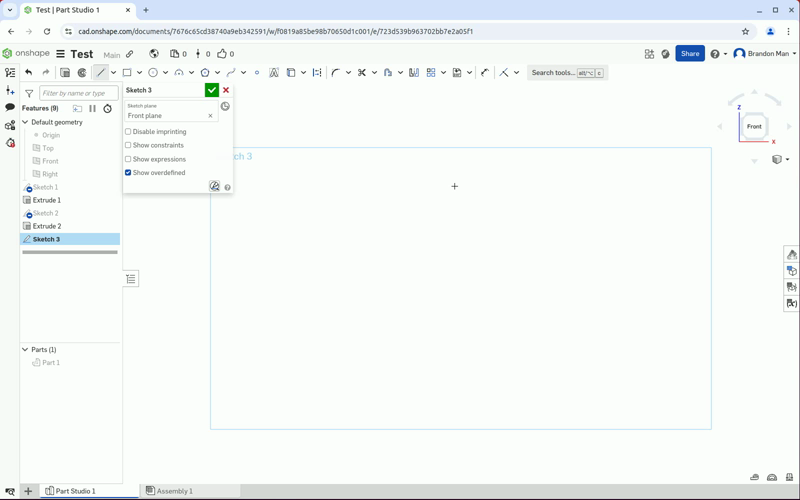
click(454, 185)
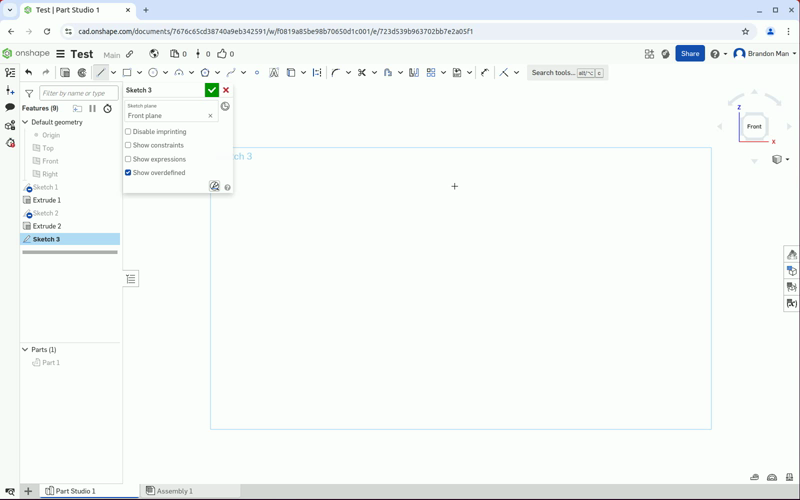
key_up(shift)
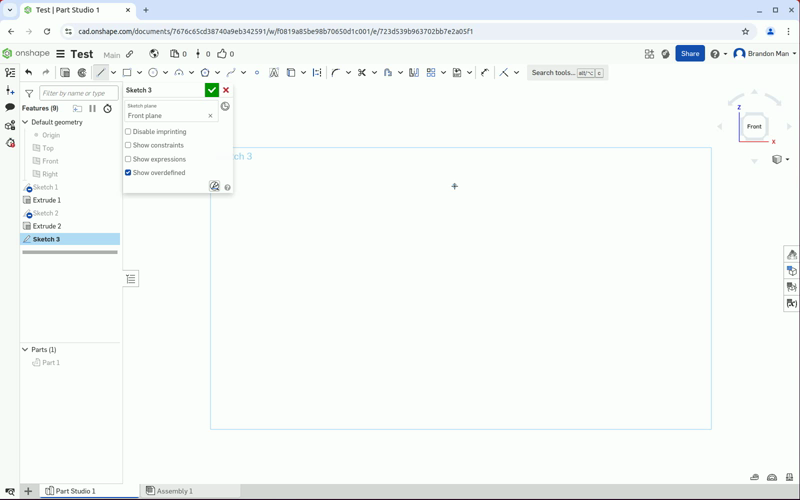
key_down(shift)
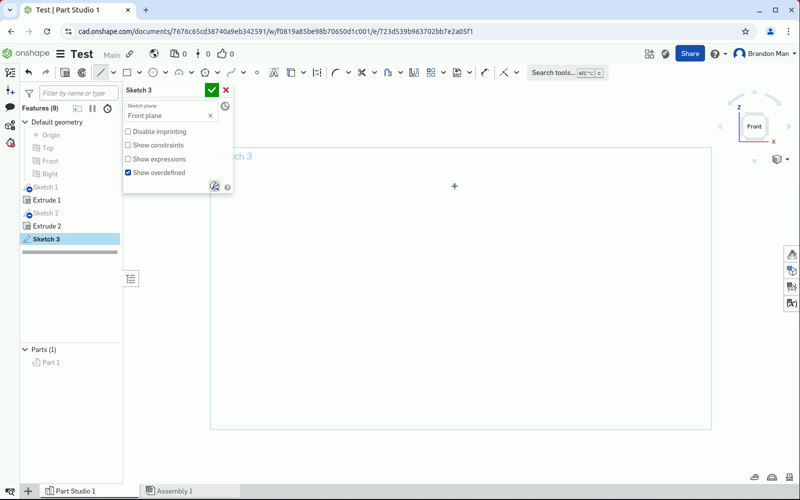
mouse_move(484, 185)
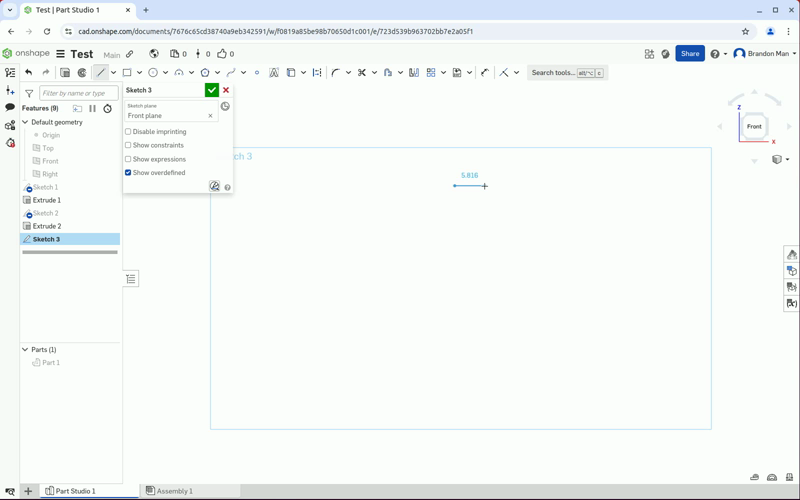
mouse_move(457, 185)
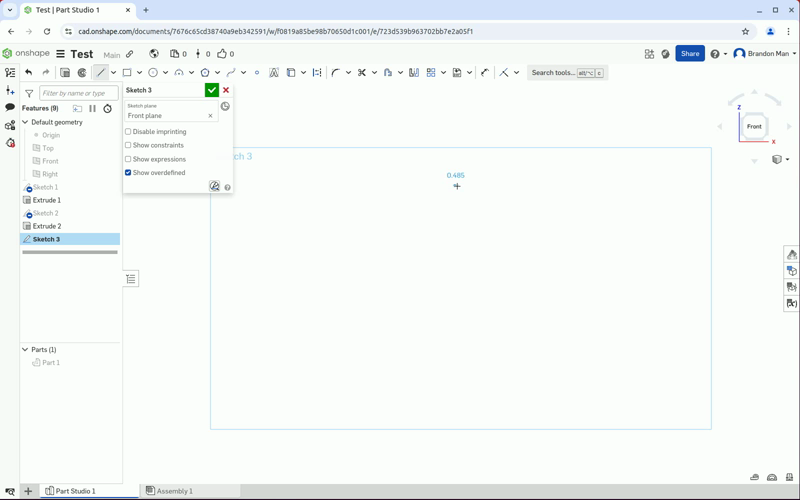
scroll(6)
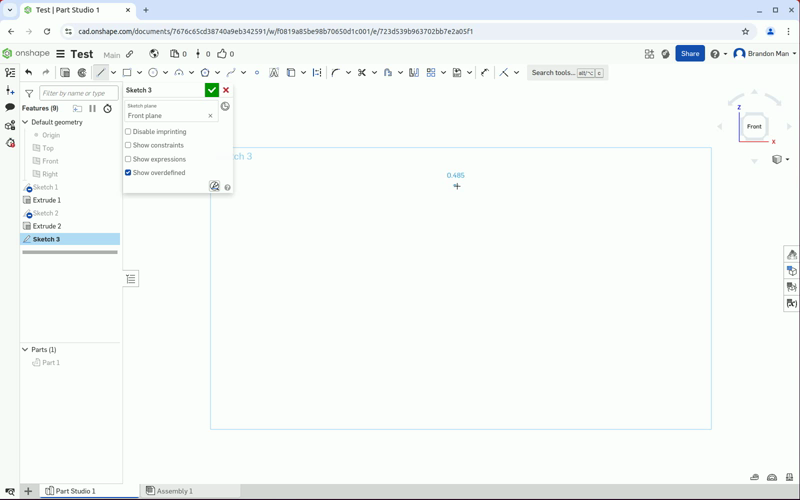
scroll(6)
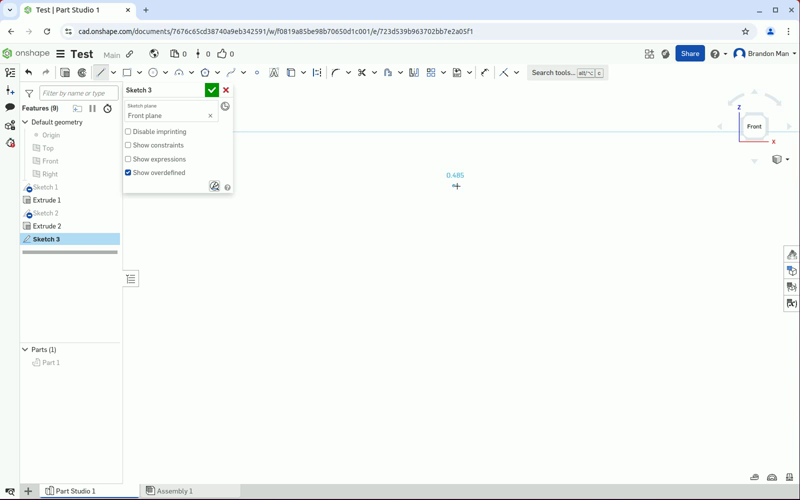
scroll(6)
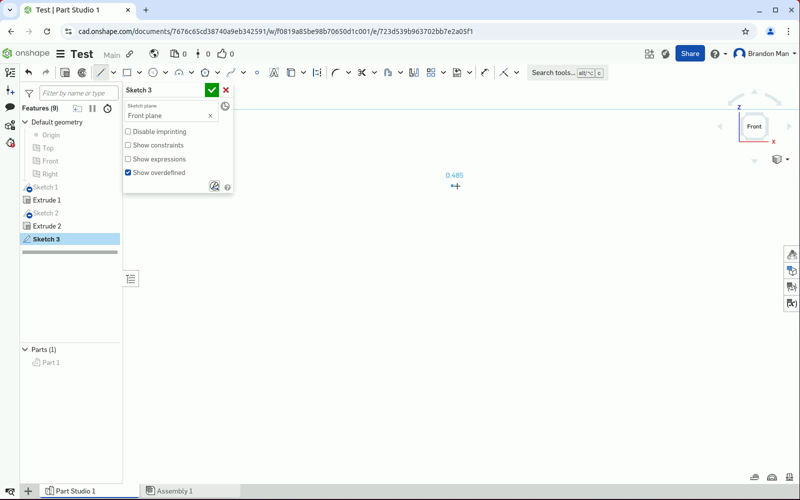
scroll(6)
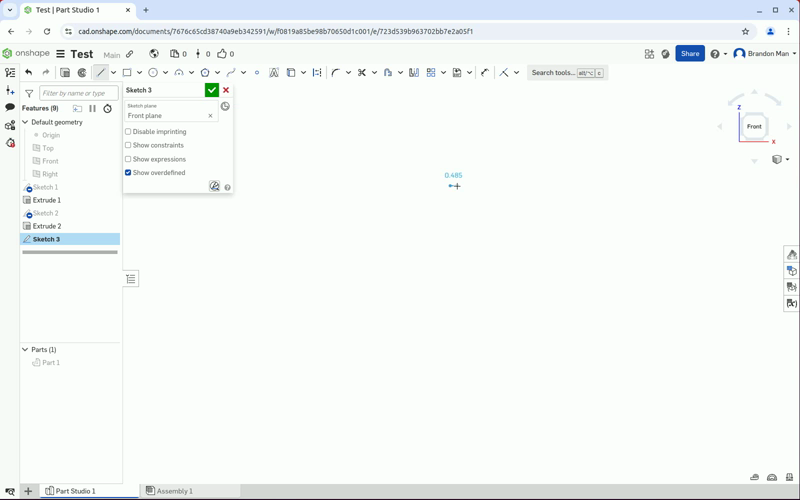
scroll(6)
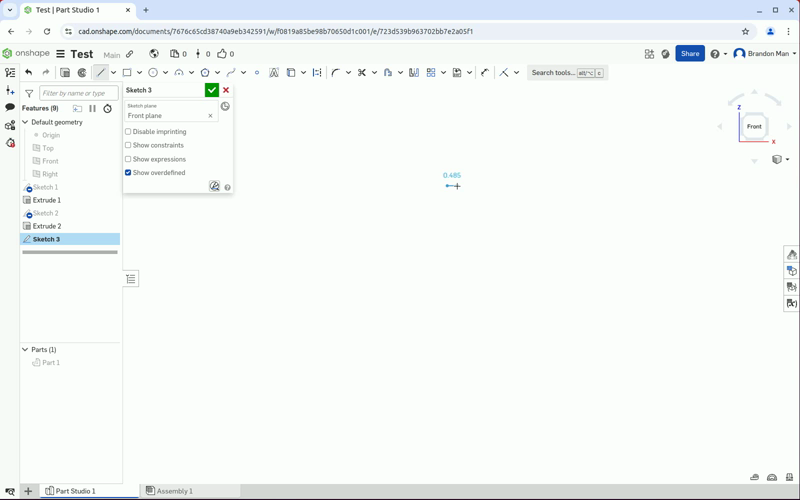
scroll(6)
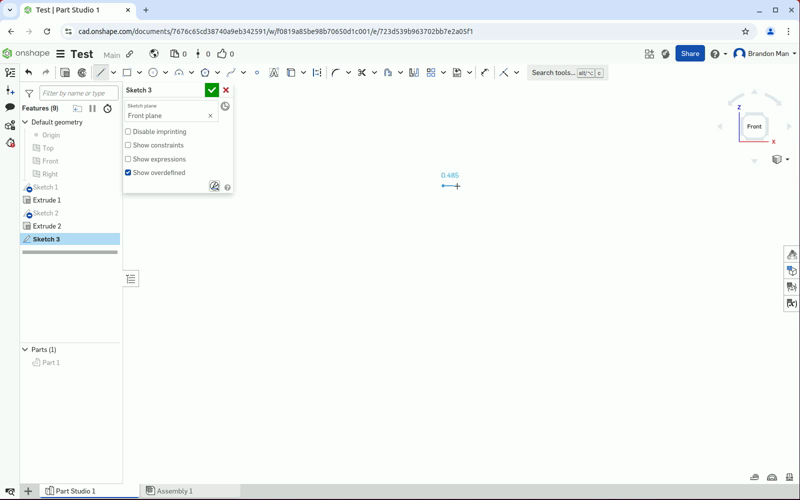
scroll(6)
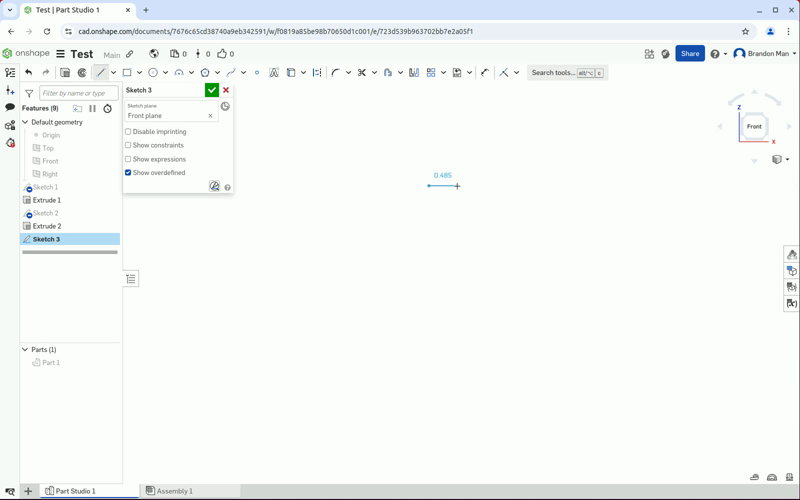
click(457, 185)
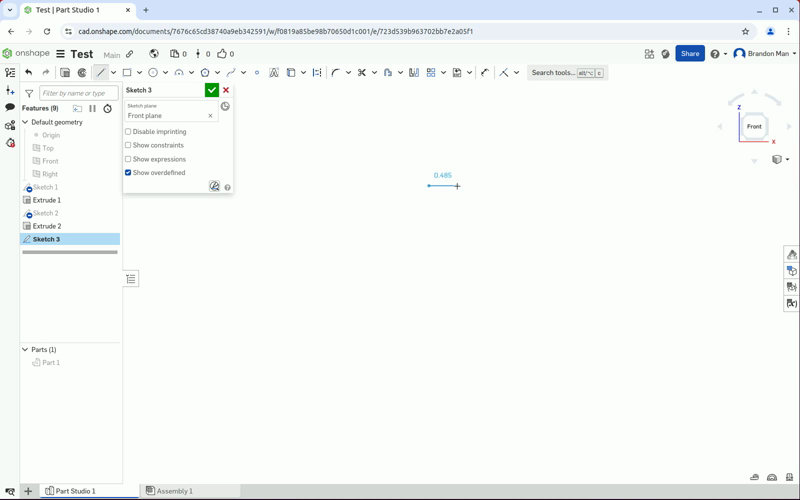
scroll(-6)
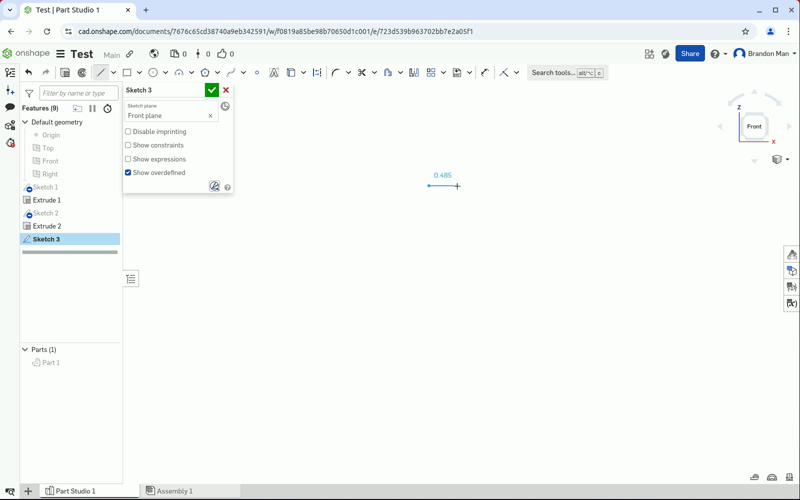
scroll(-6)
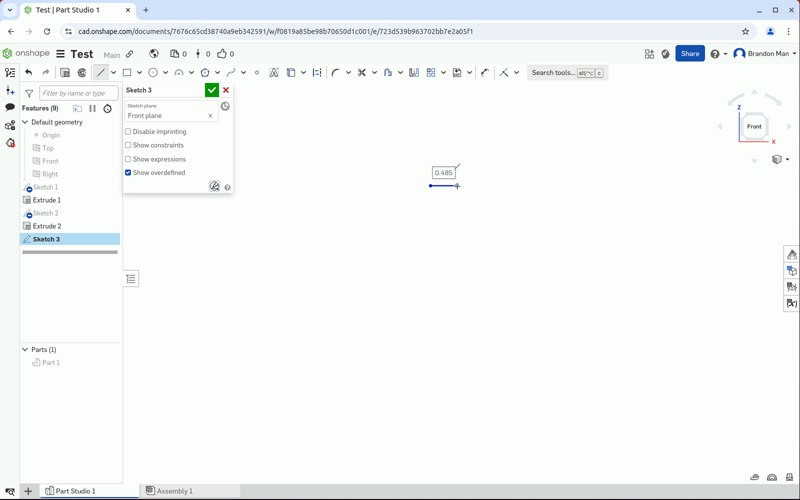
scroll(-6)
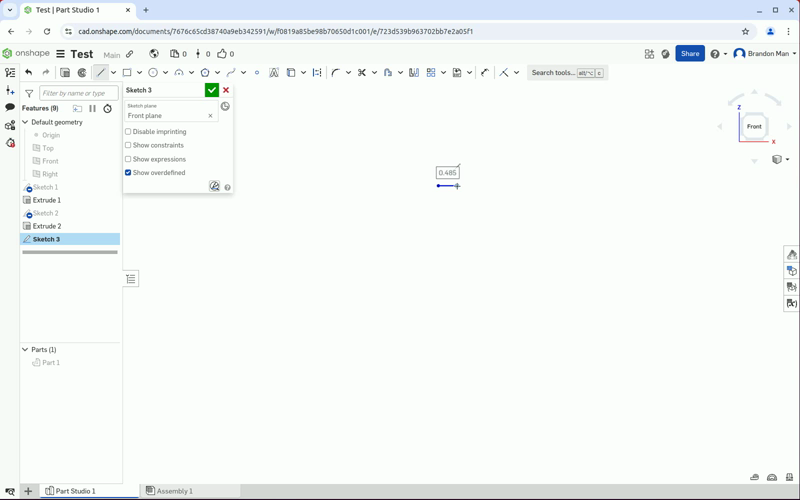
scroll(-6)
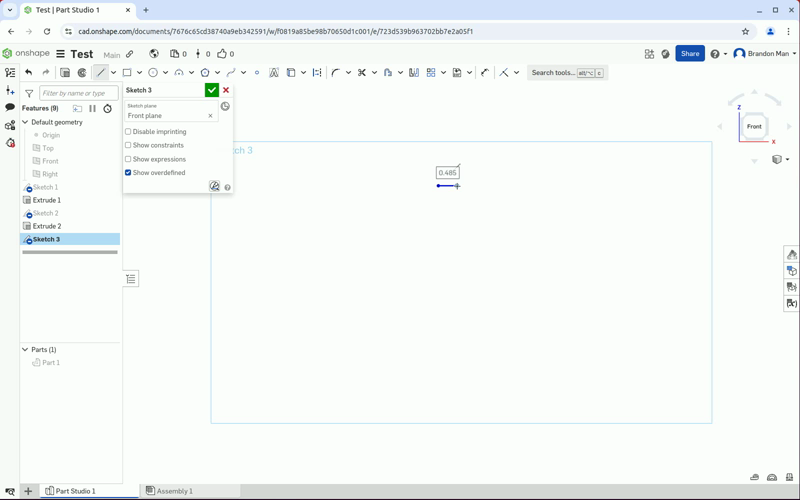
scroll(-6)
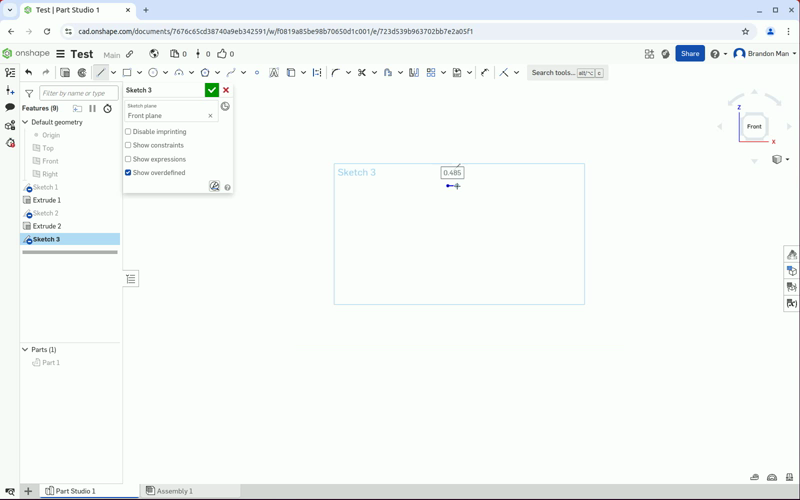
scroll(-6)
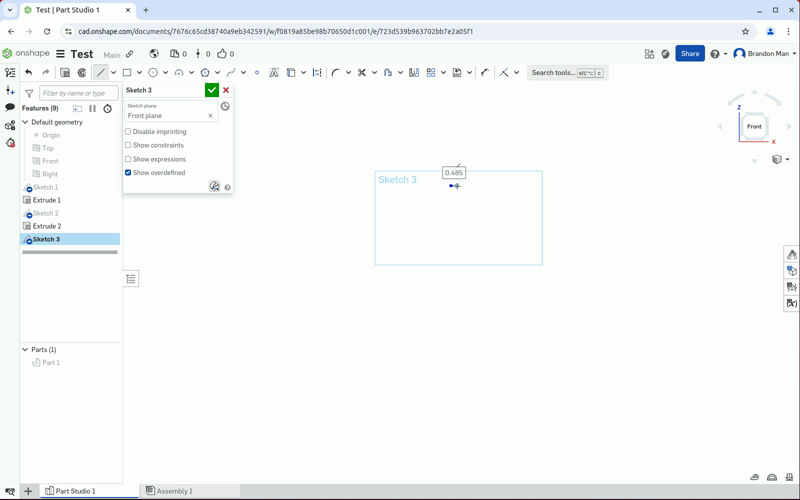
scroll(-6)
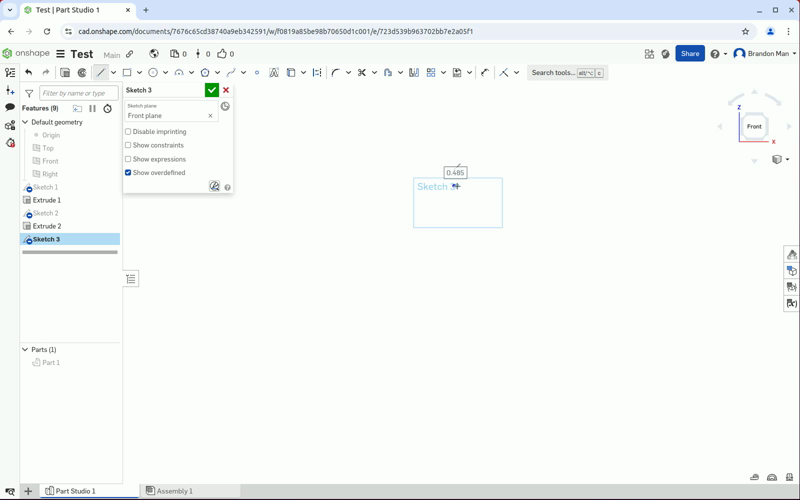
key_up(shift)
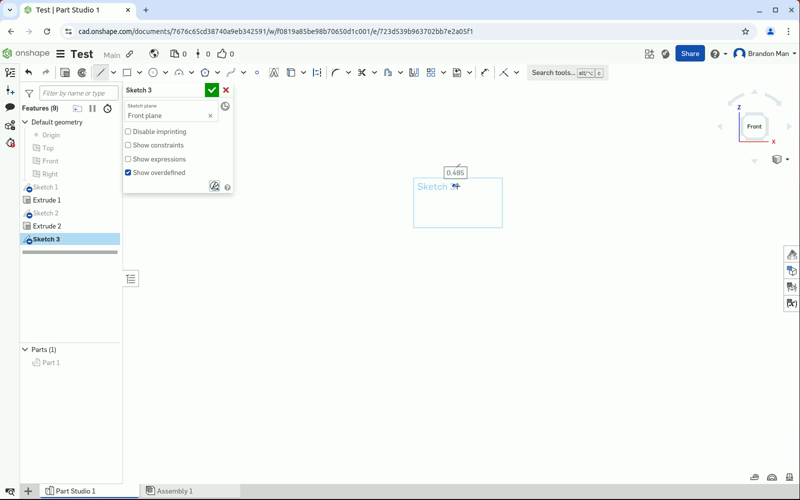
key_down(shift)
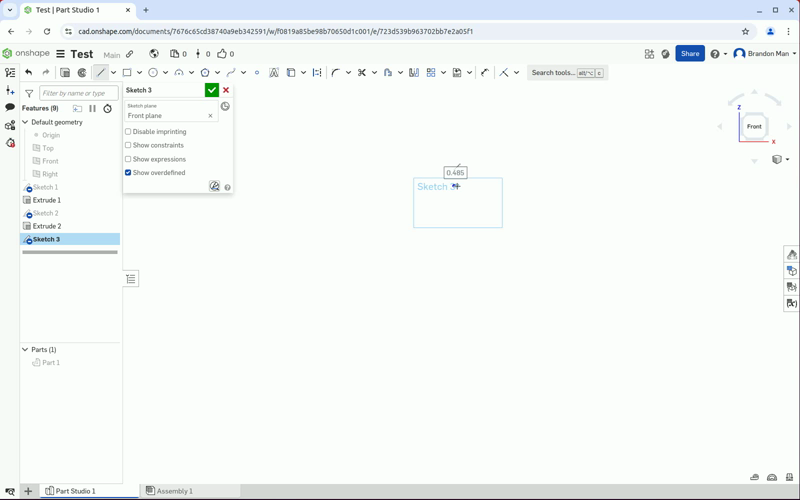
mouse_move(487, 185)
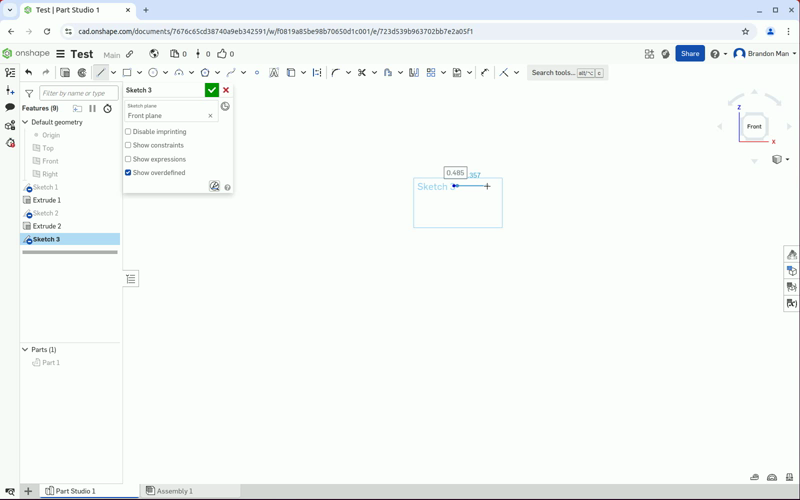
mouse_move(457, 171)
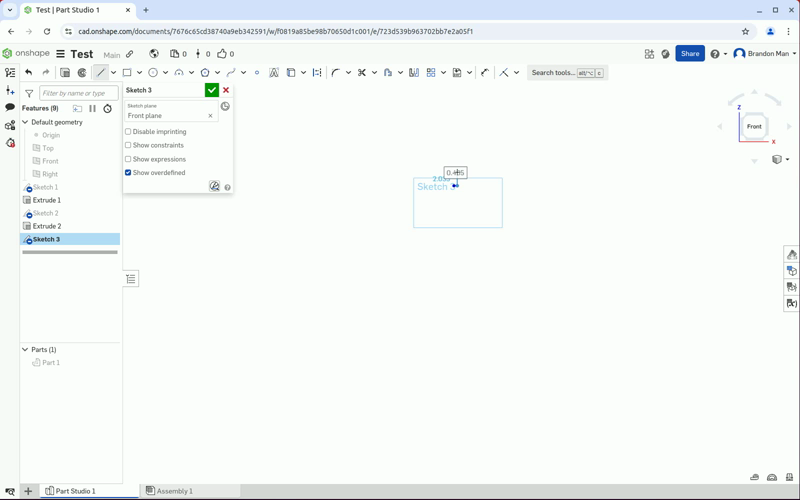
click(457, 171)
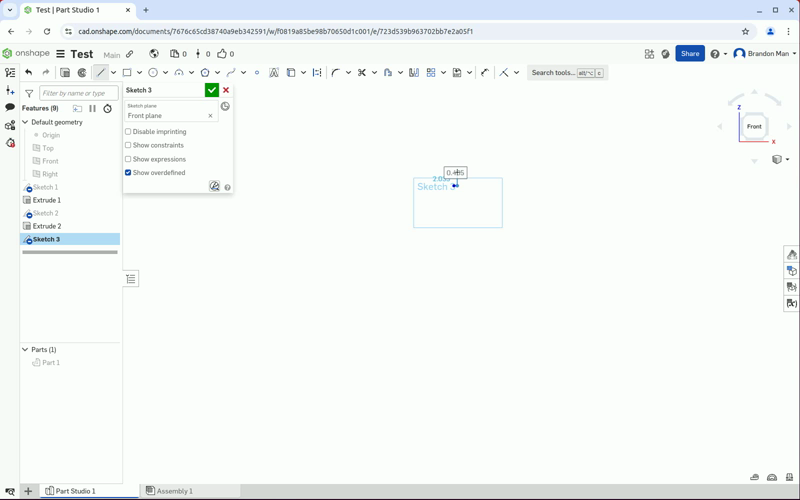
key_up(shift)
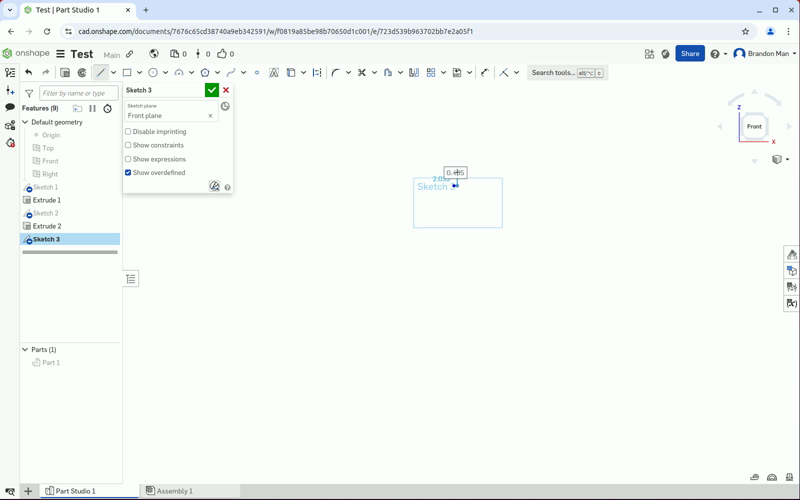
key_down(shift)
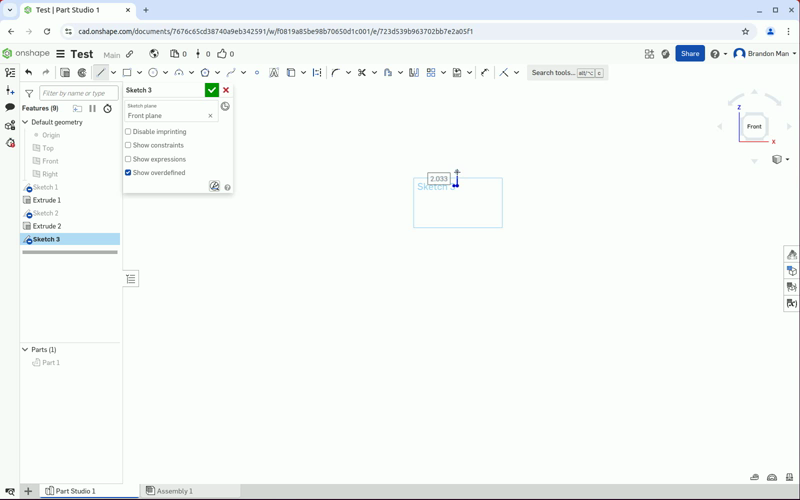
mouse_move(487, 171)
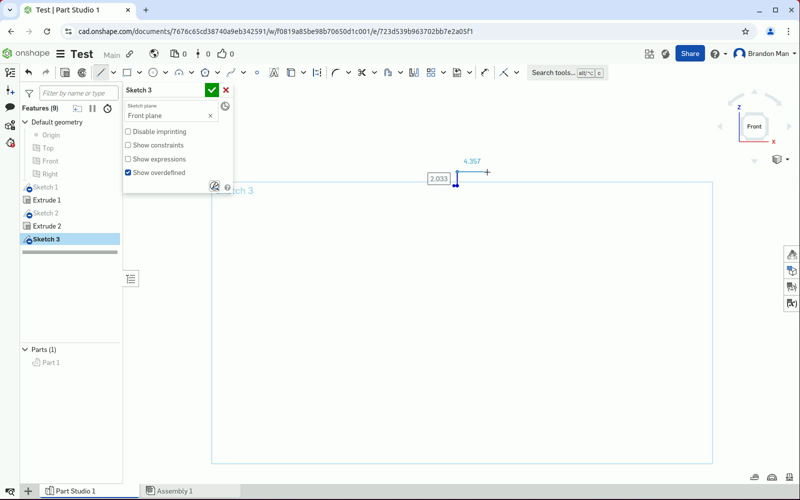
mouse_move(454, 171)
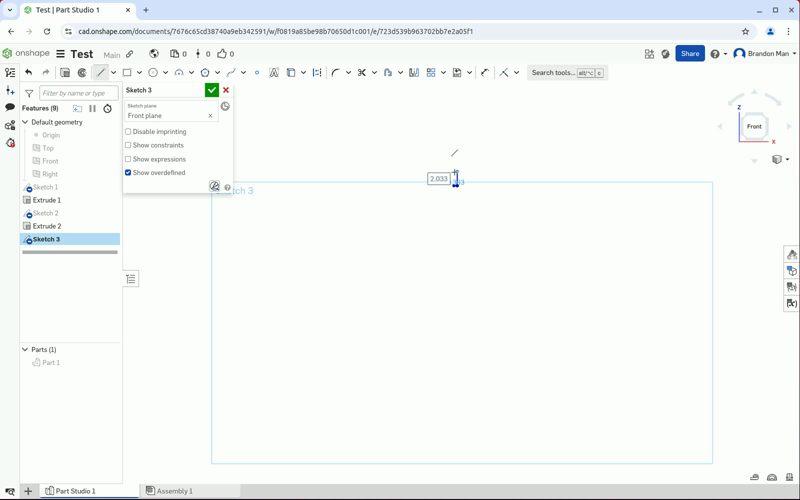
scroll(6)
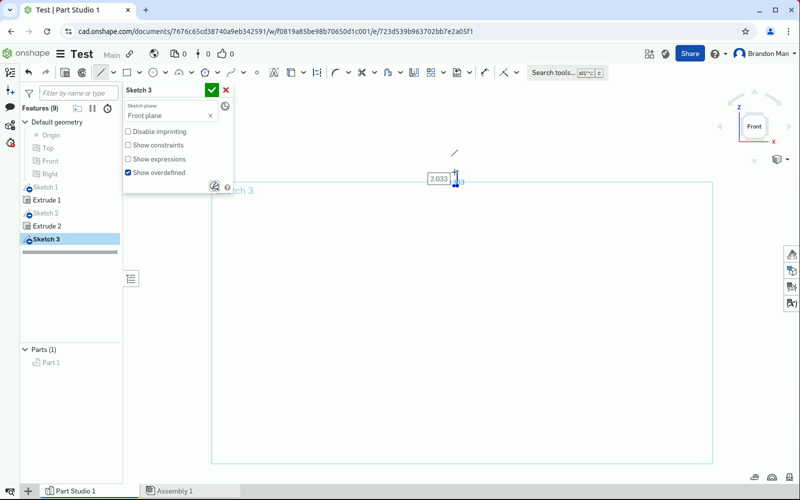
scroll(6)
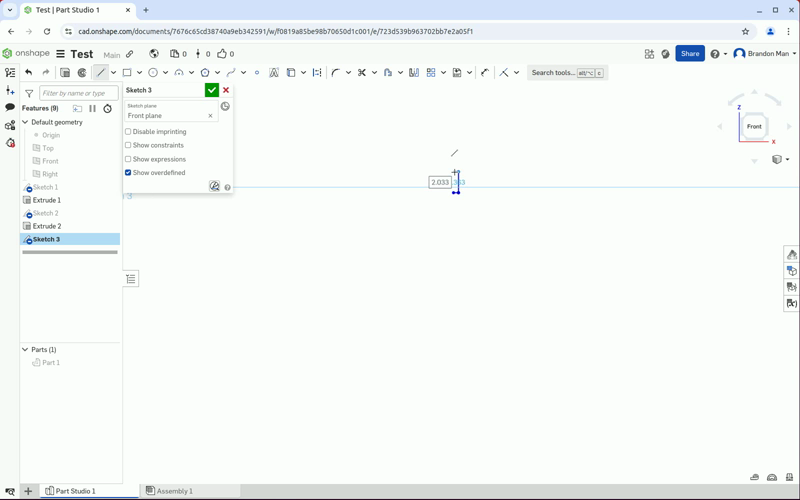
scroll(6)
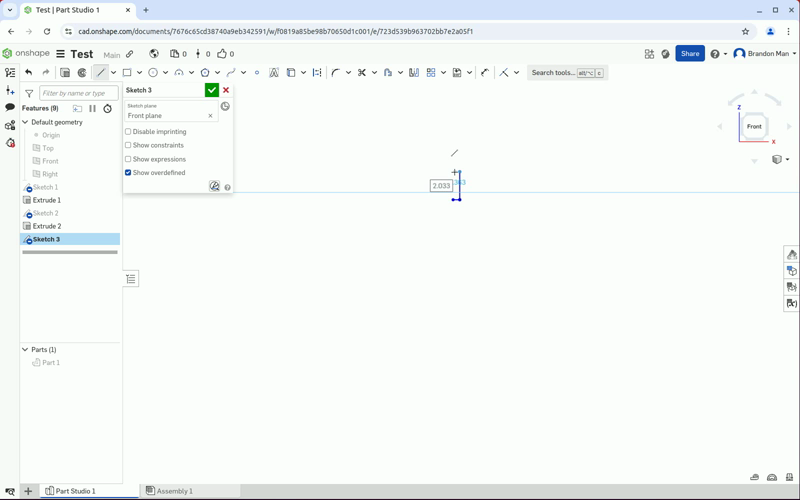
scroll(6)
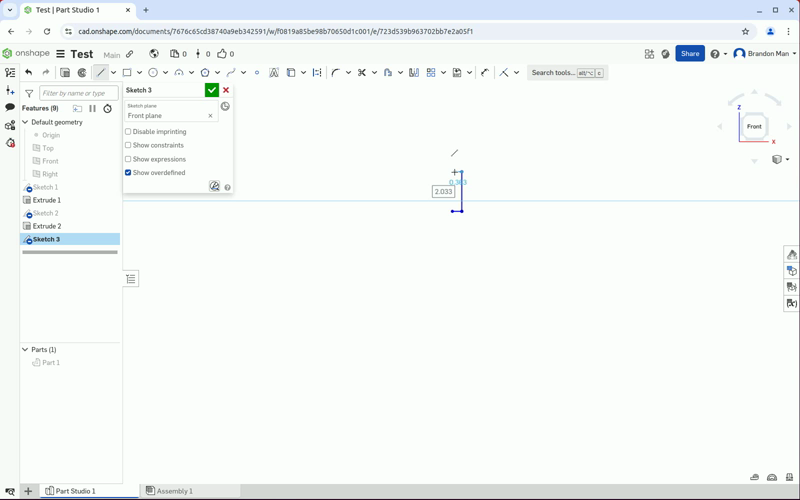
scroll(6)
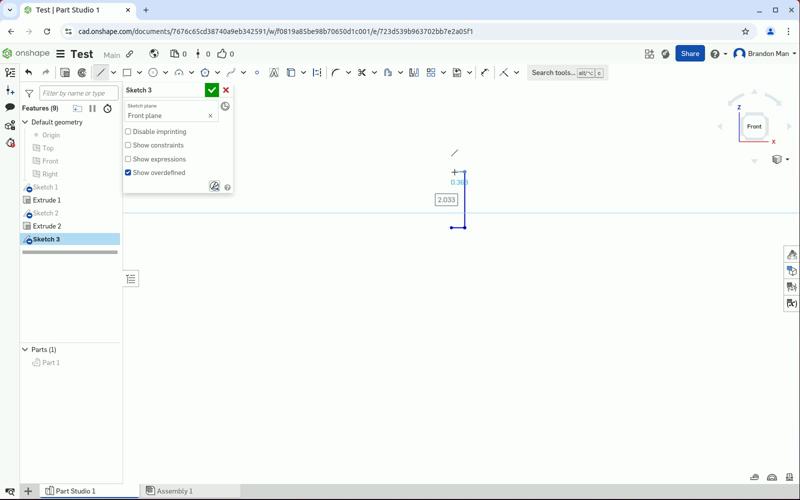
scroll(6)
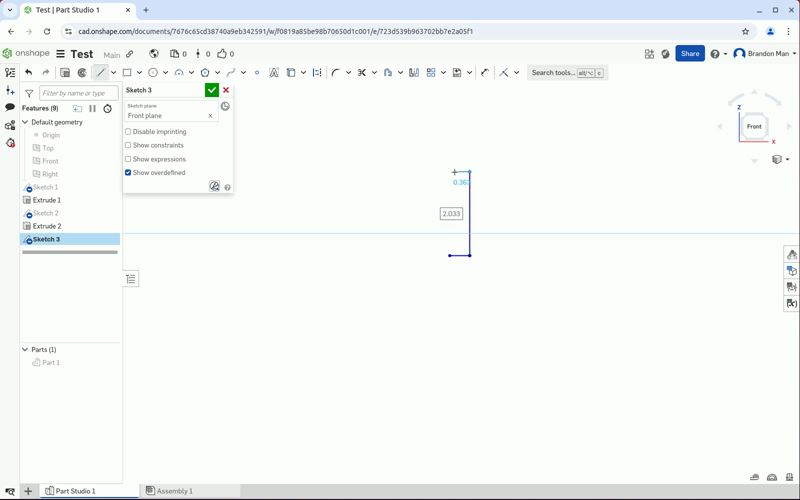
scroll(6)
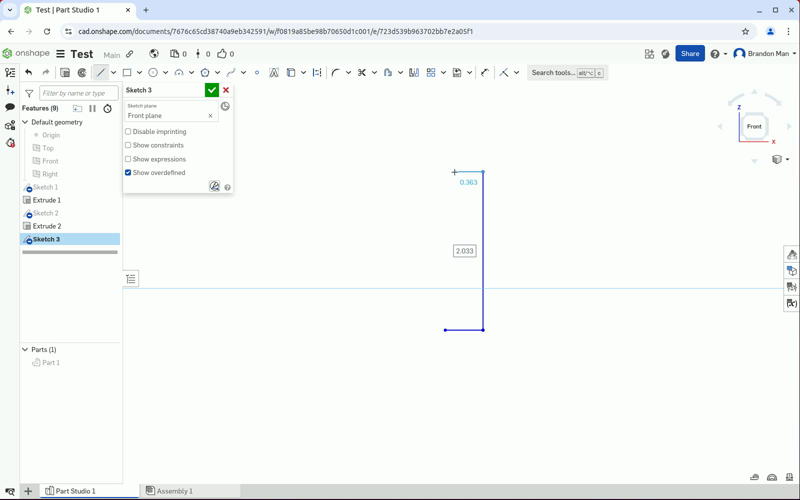
click(454, 171)
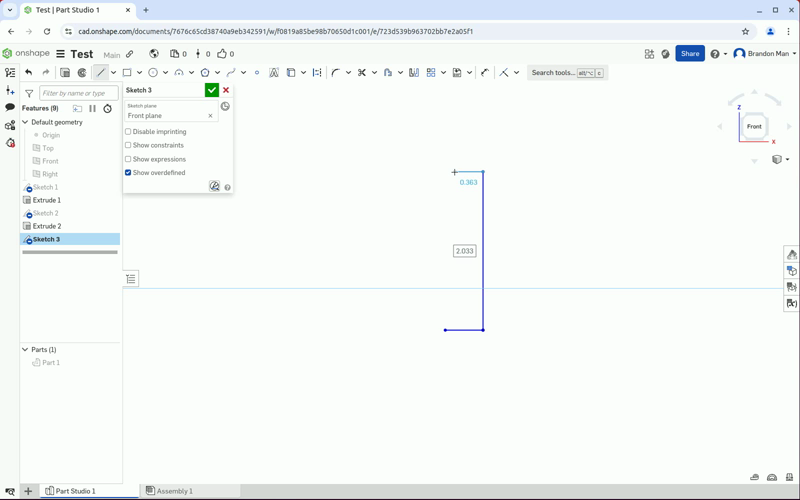
scroll(-6)
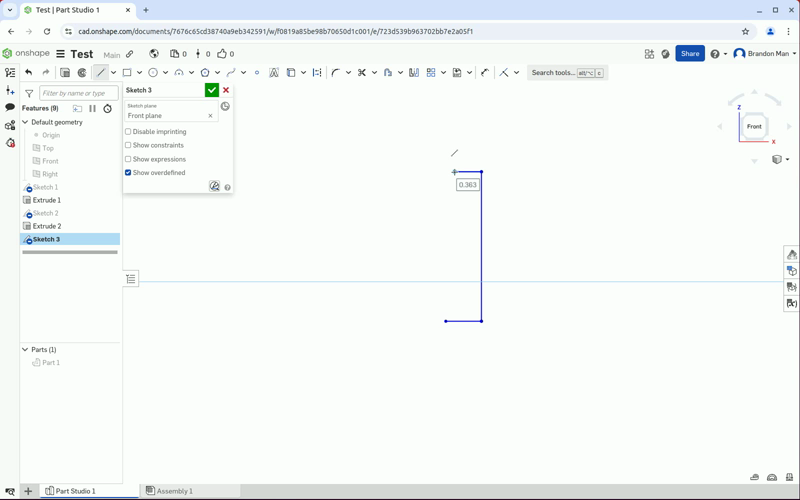
scroll(-6)
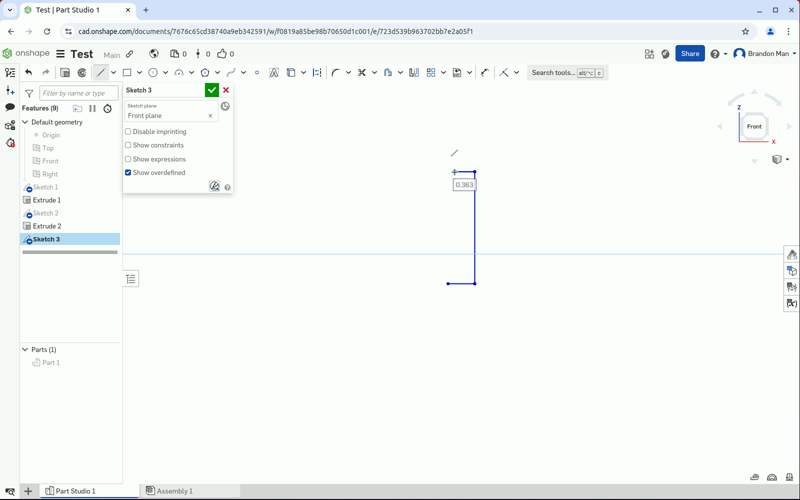
scroll(-6)
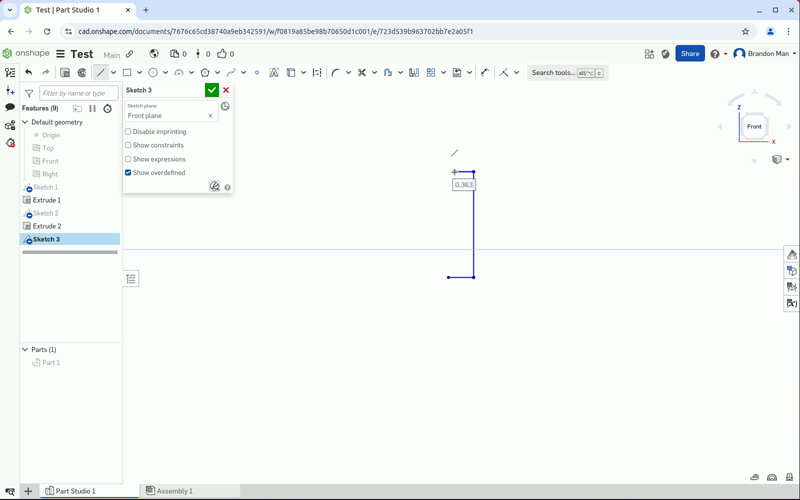
scroll(-6)
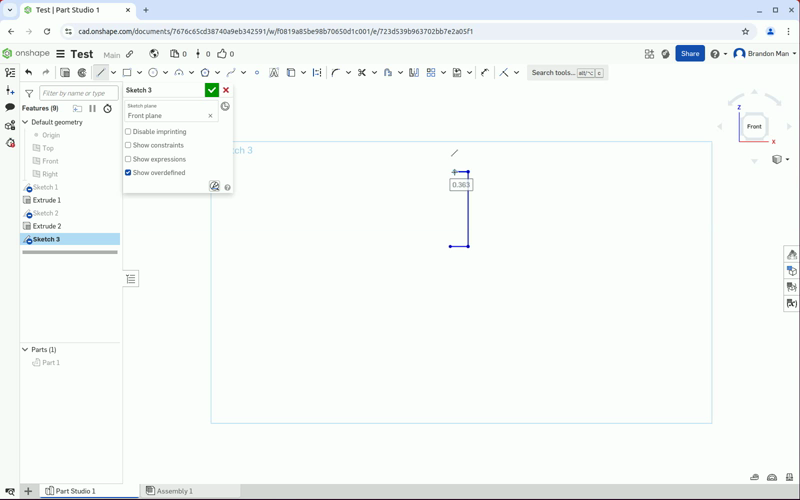
scroll(-6)
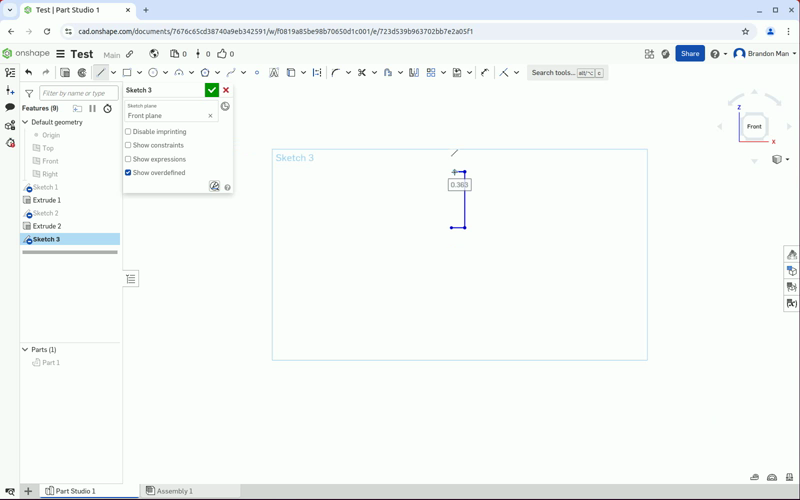
scroll(-6)
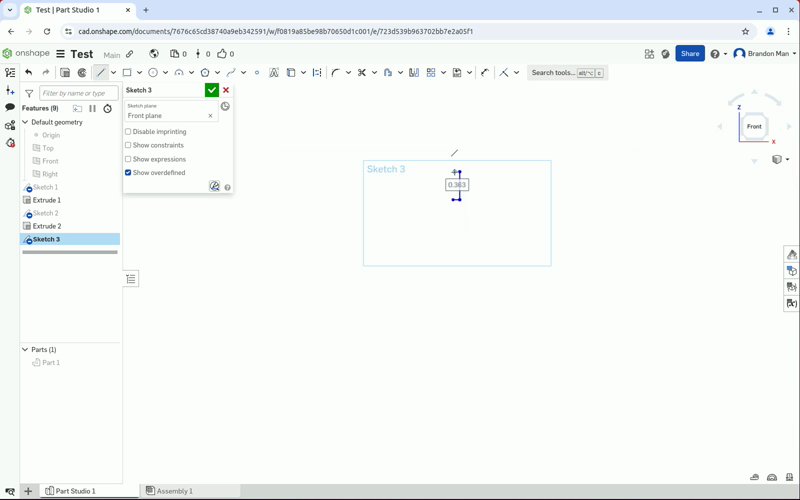
scroll(-6)
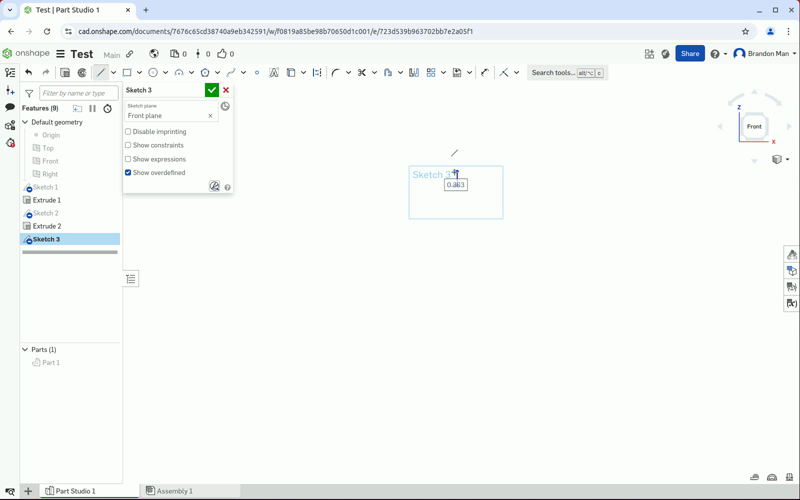
key_up(shift)
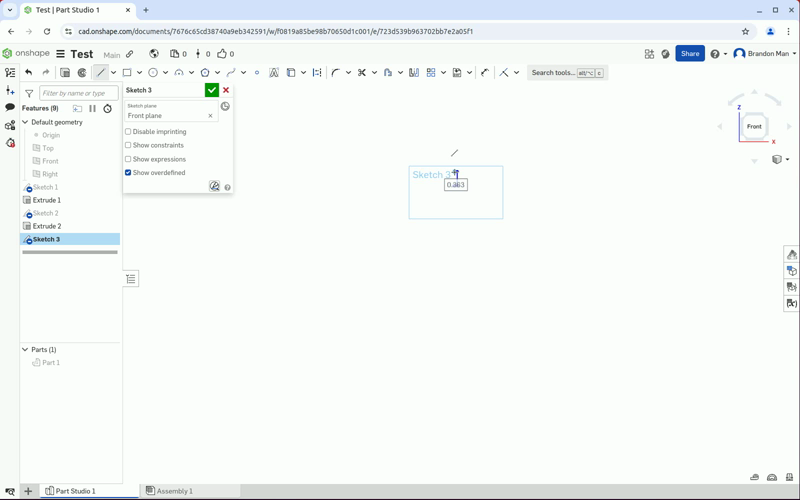
mouse_move(484, 171)
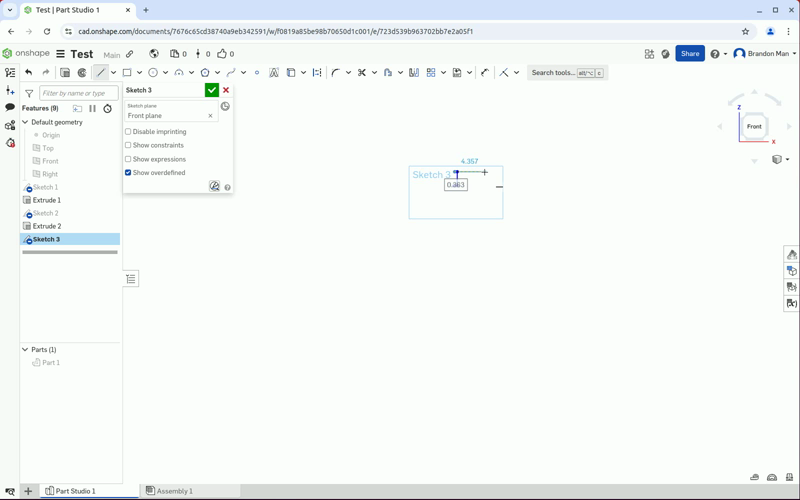
key_down(shift)
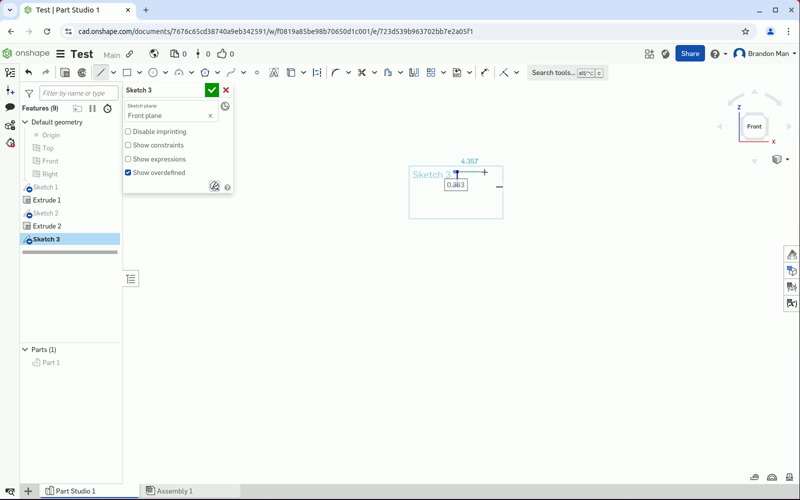
mouse_move(454, 185)
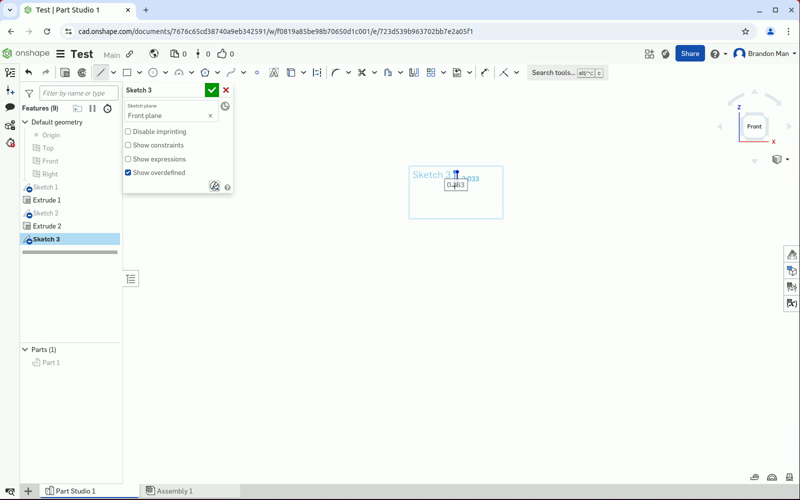
scroll(6)
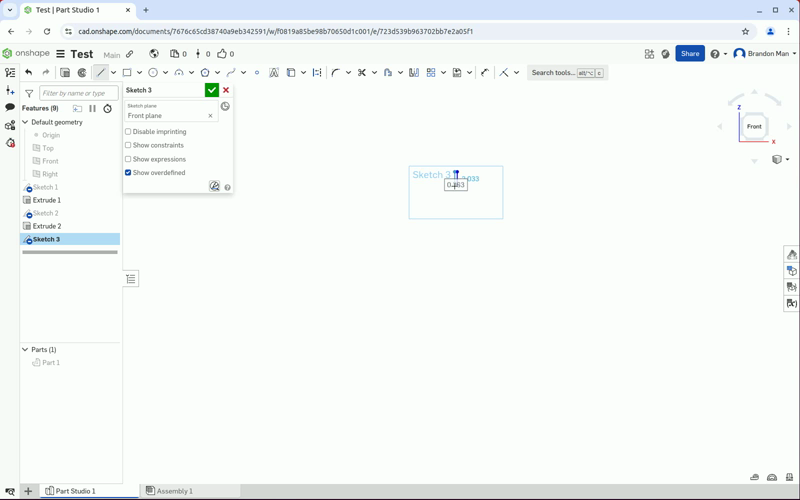
scroll(6)
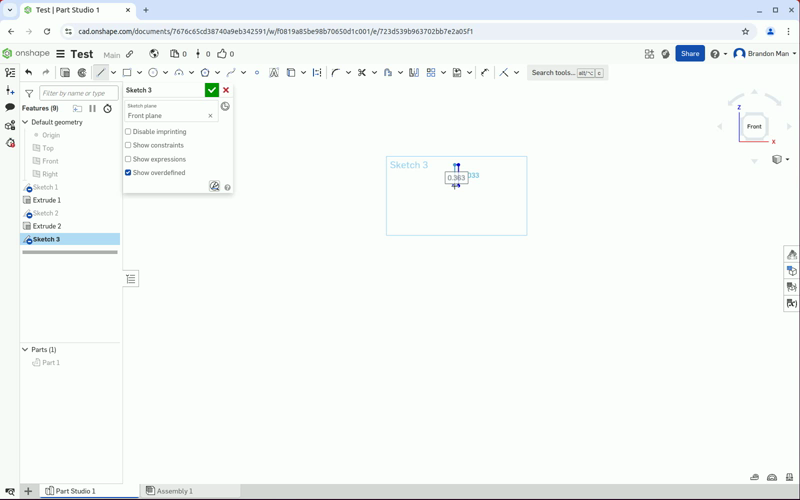
scroll(6)
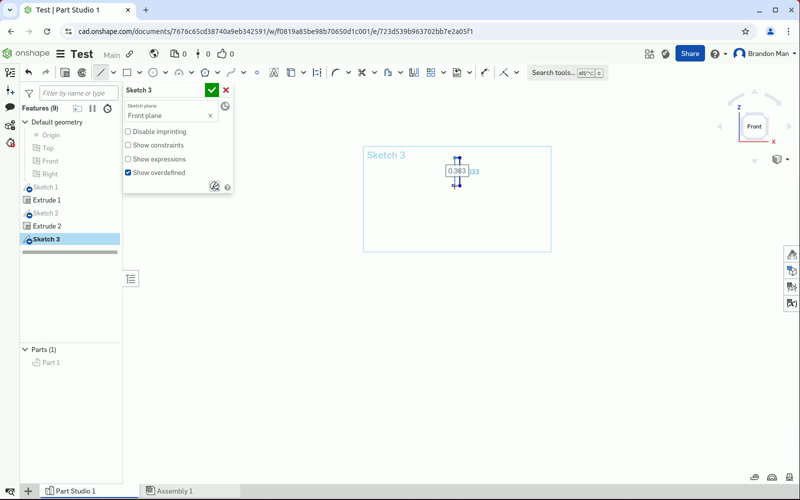
scroll(6)
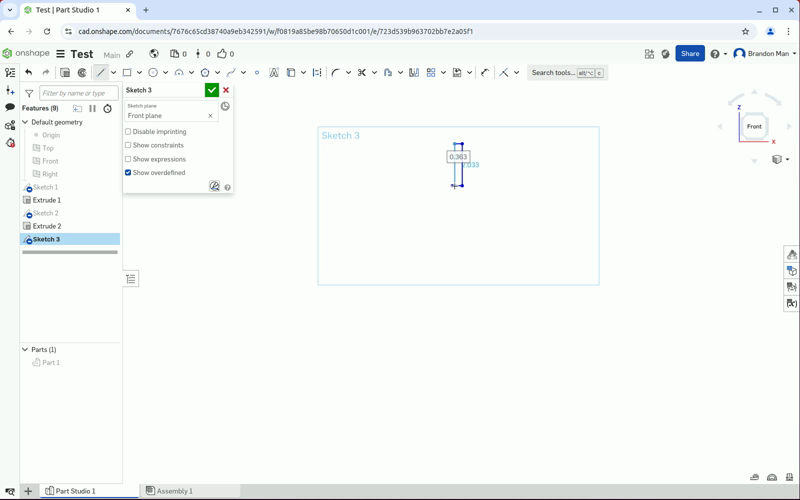
scroll(6)
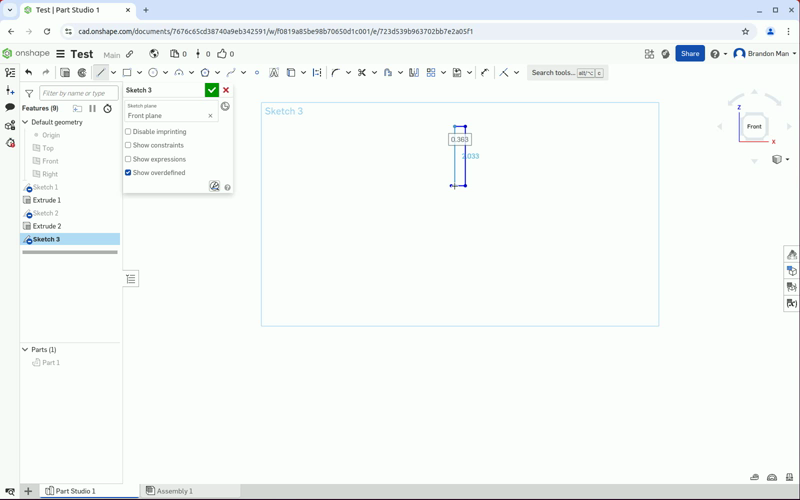
scroll(6)
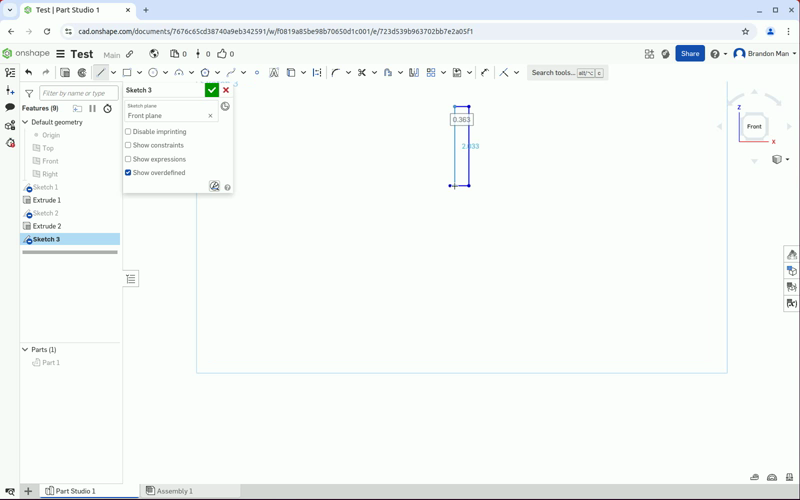
scroll(6)
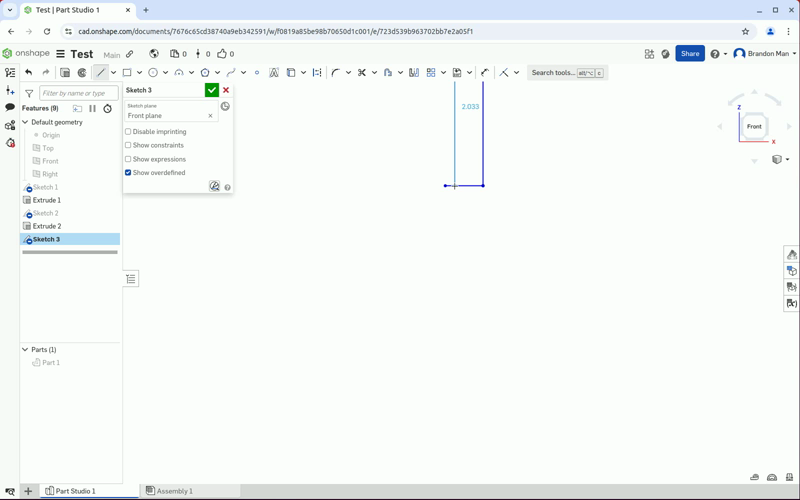
key_up(shift)
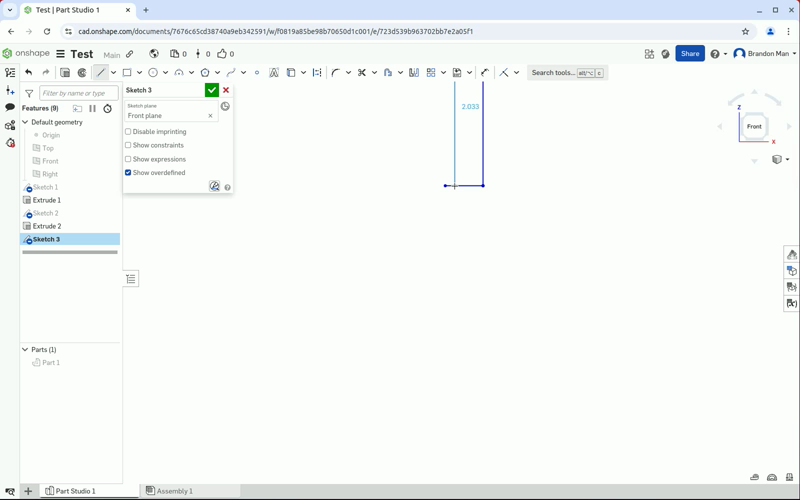
click(454, 185)
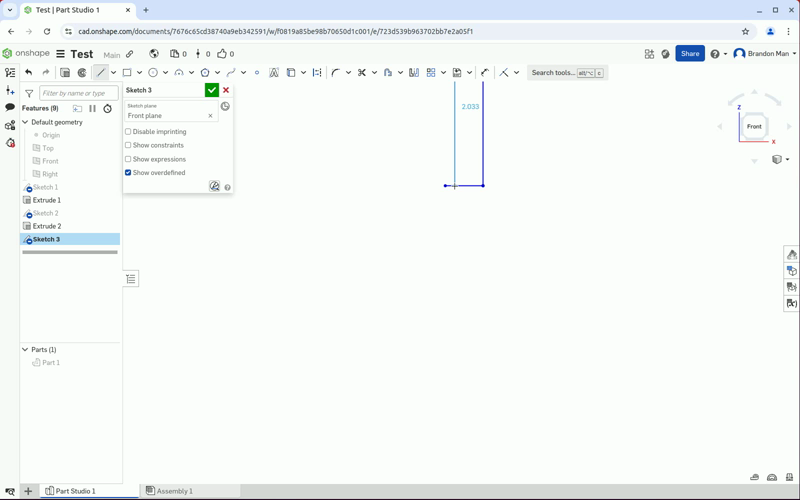
scroll(-6)
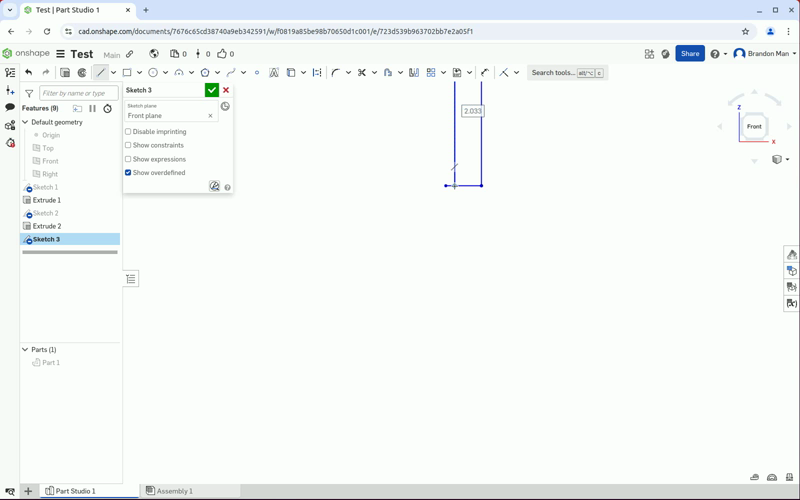
scroll(-6)
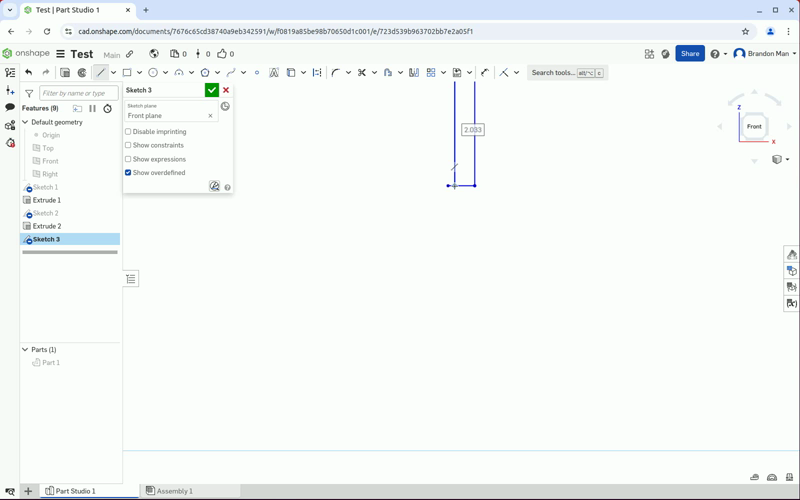
scroll(-6)
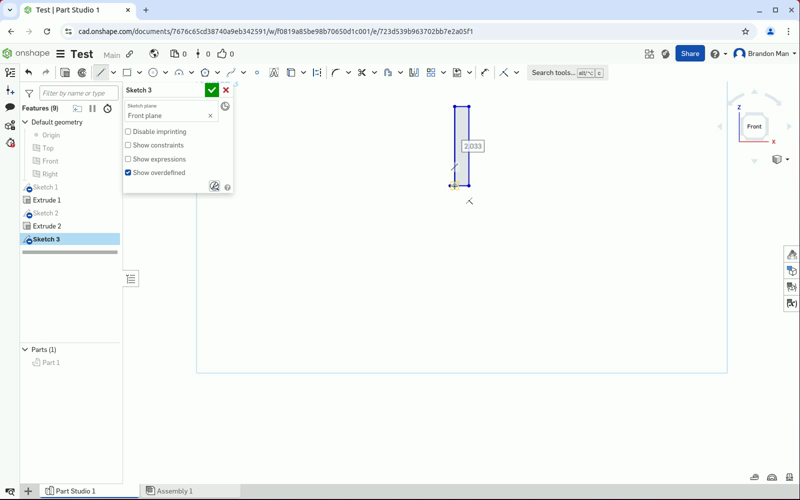
scroll(-6)
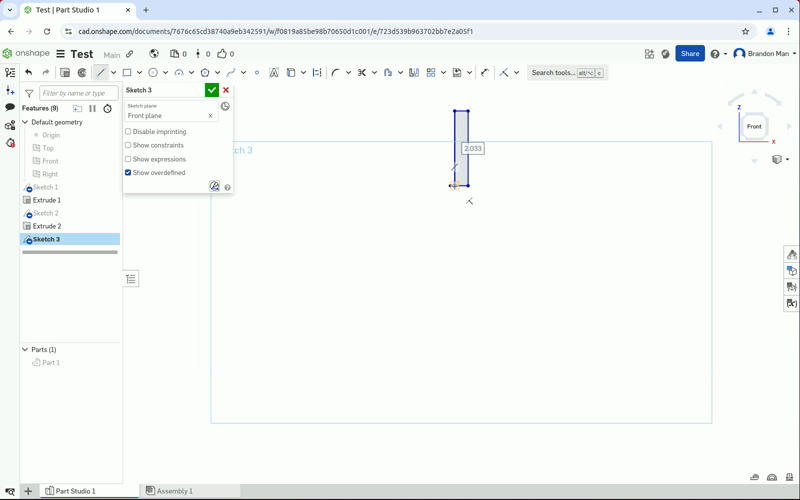
scroll(-6)
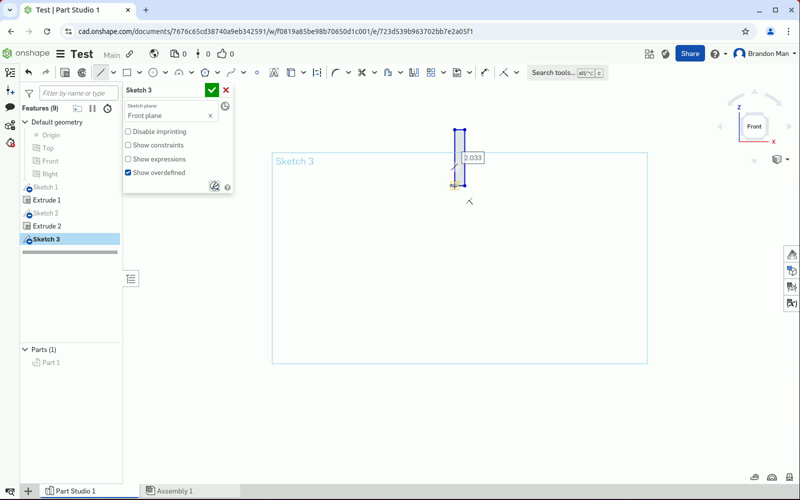
scroll(-6)
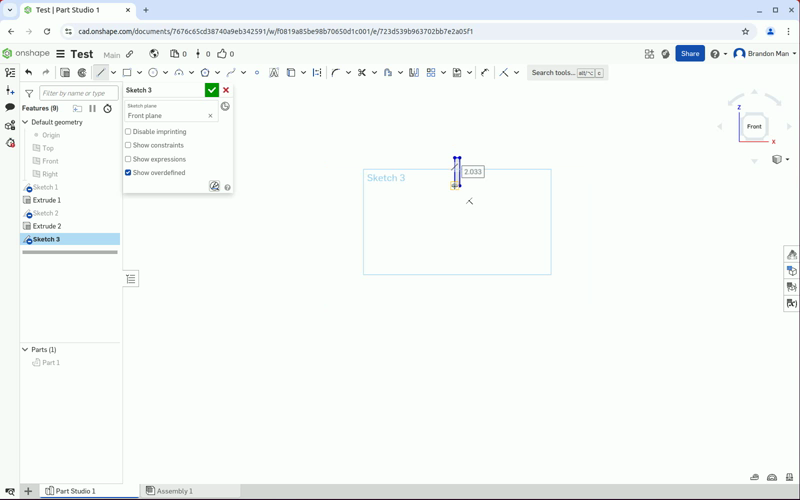
scroll(-6)
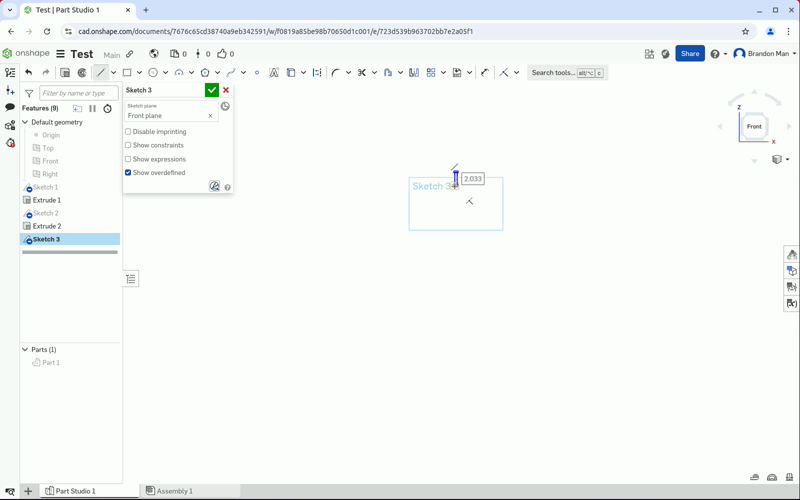
key(esc)
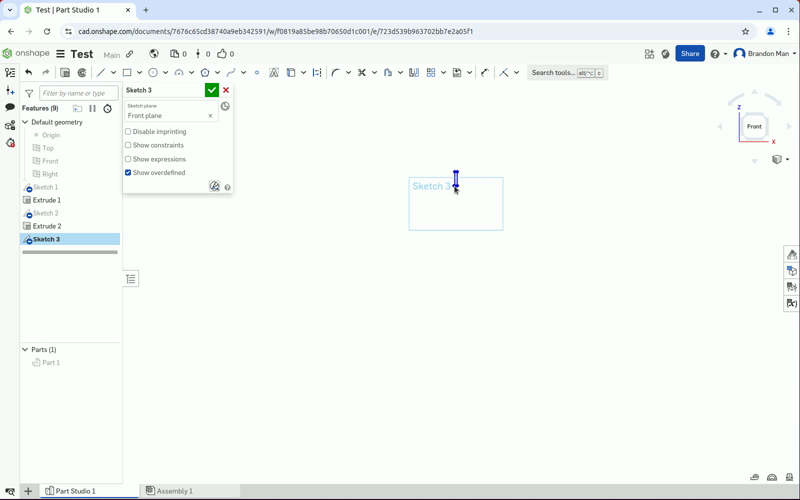
mouse_move(456, 178)
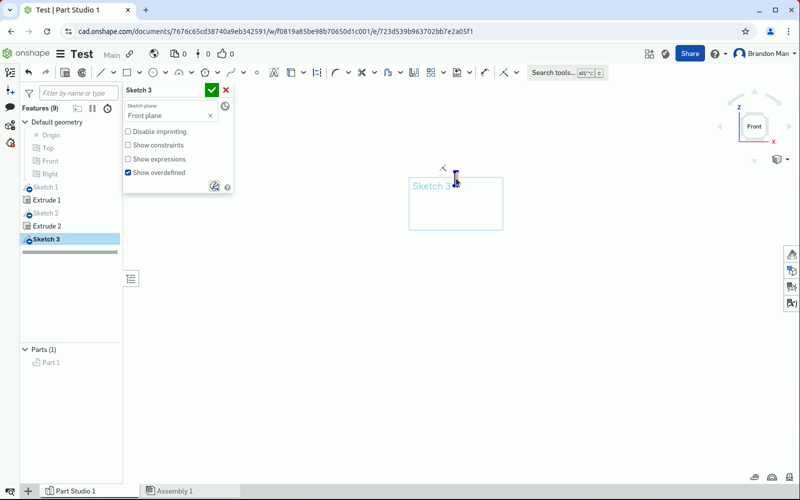
scroll(6)
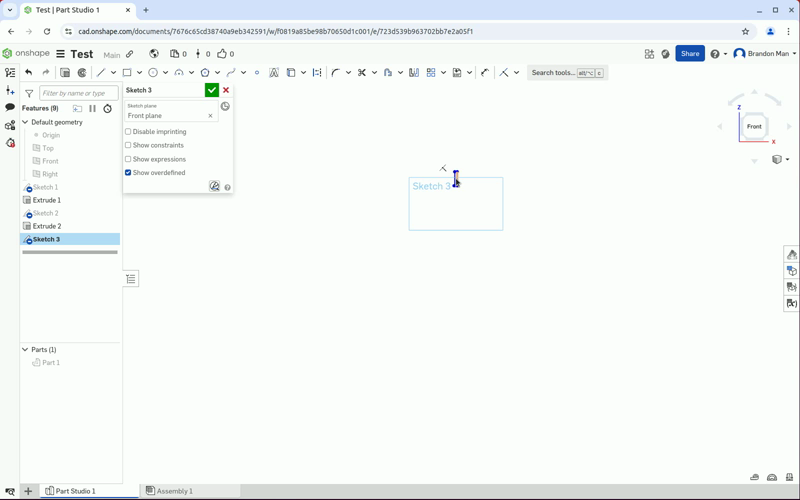
scroll(6)
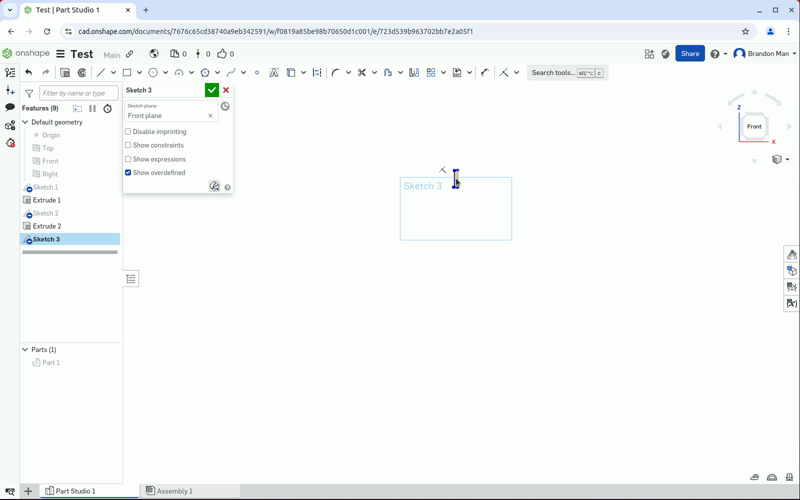
scroll(6)
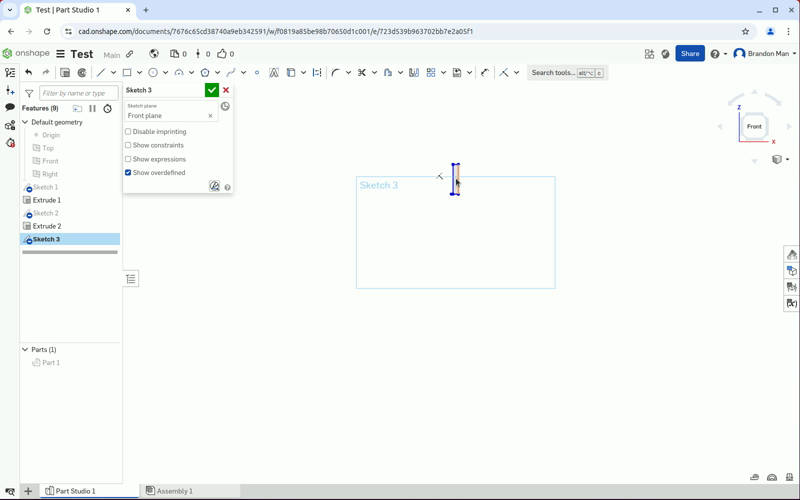
scroll(6)
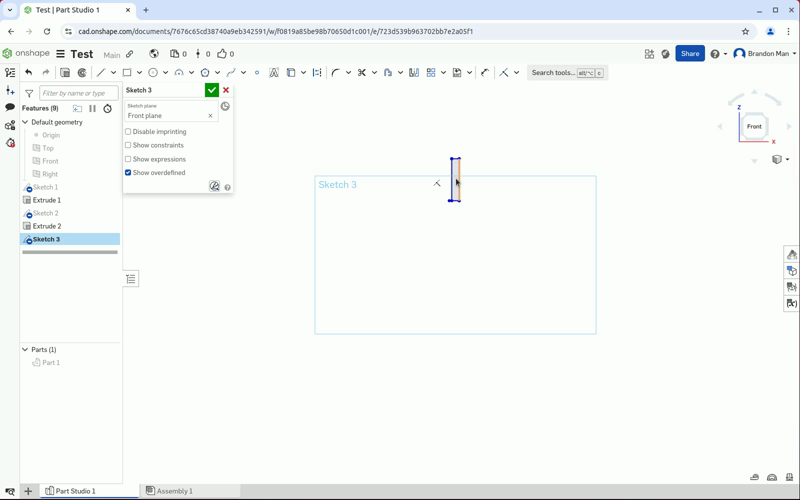
scroll(6)
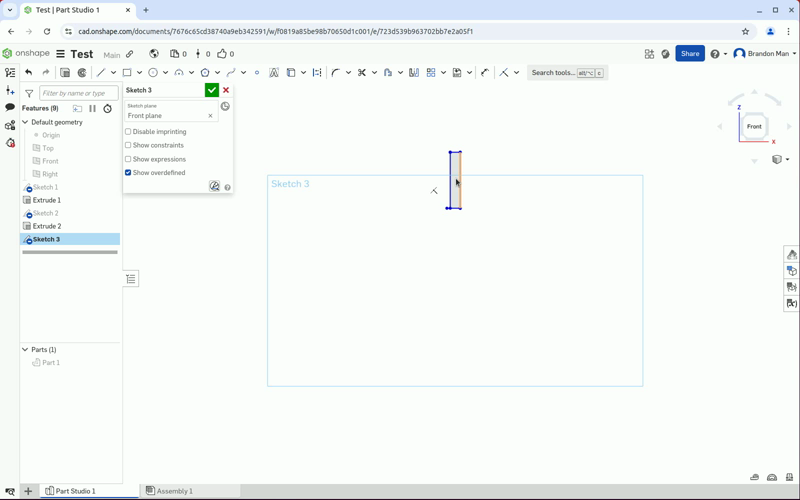
scroll(6)
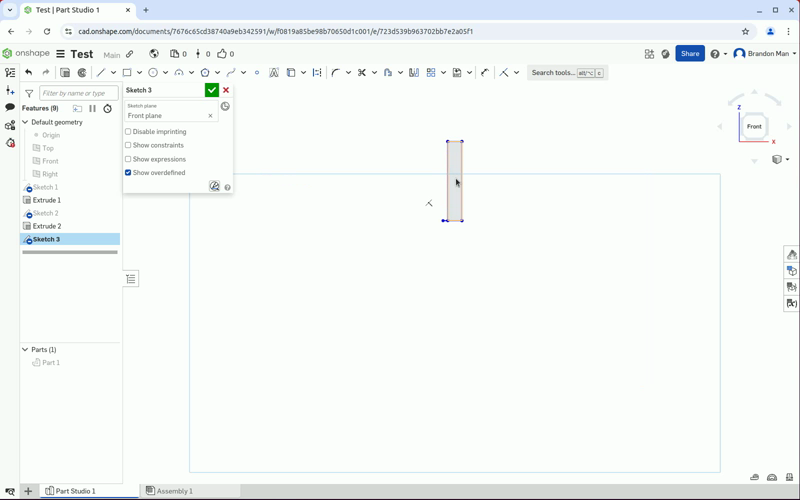
scroll(6)
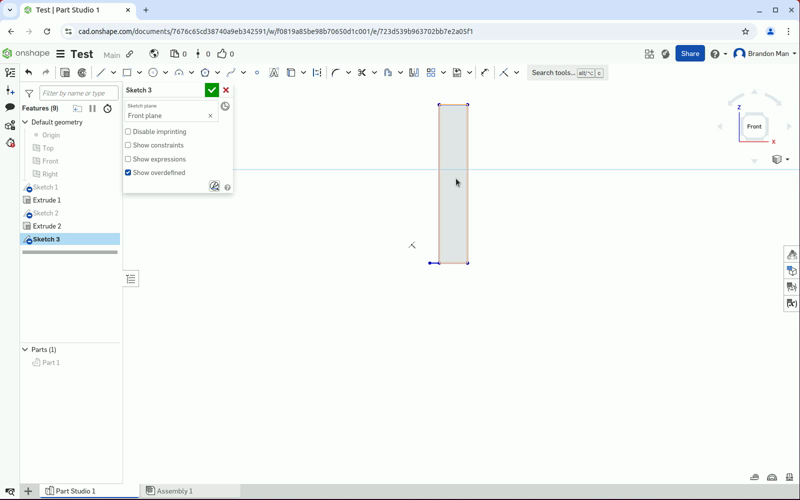
click(456, 178)
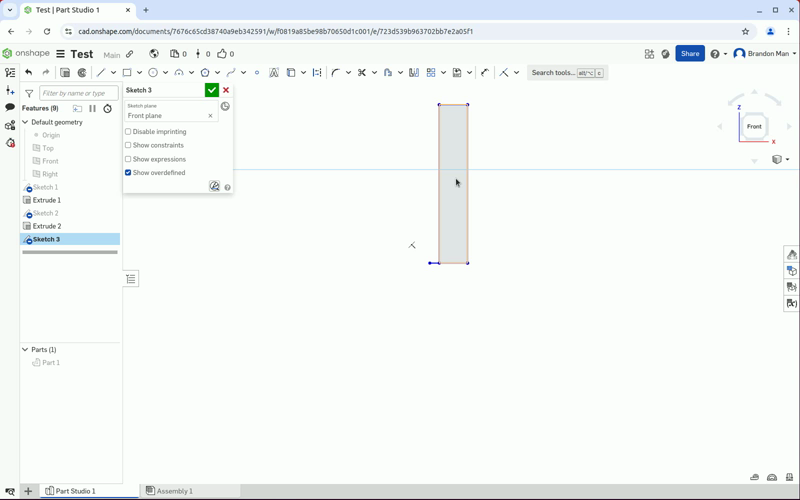
scroll(-6)
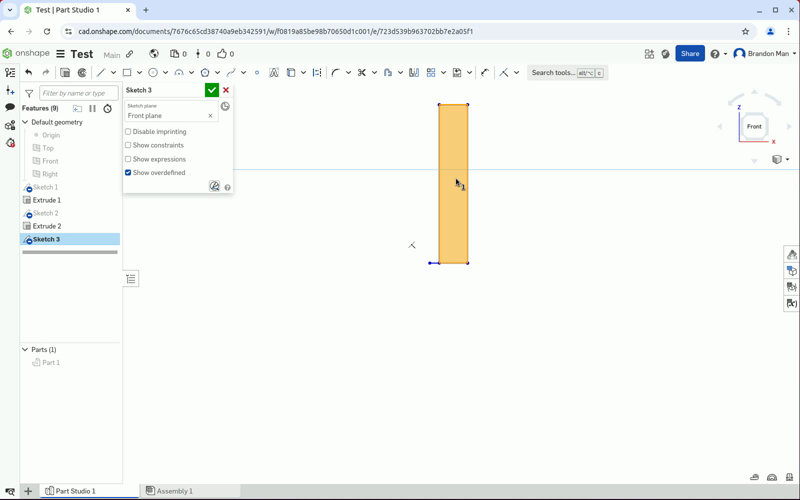
scroll(-6)
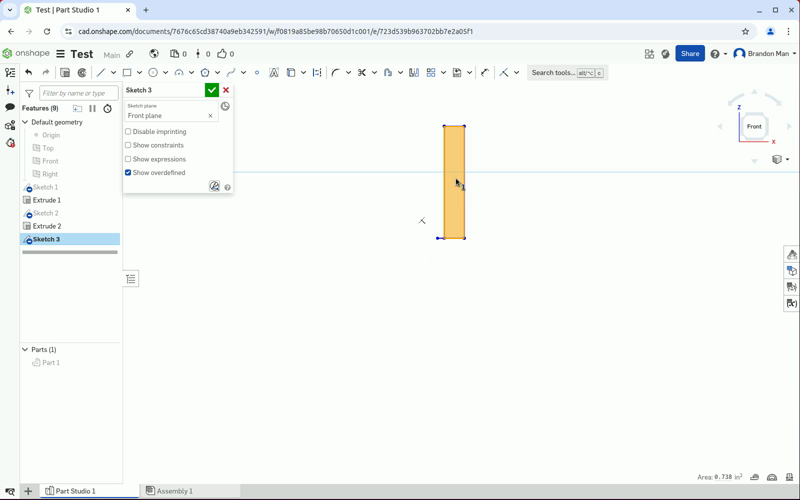
scroll(-6)
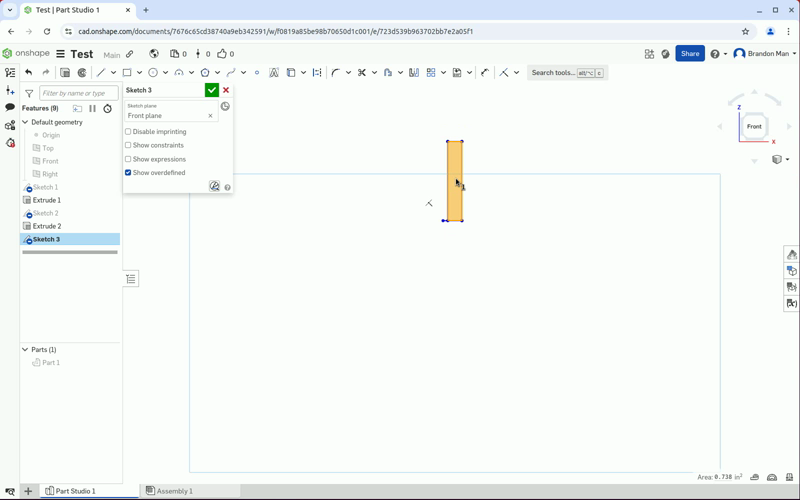
scroll(-6)
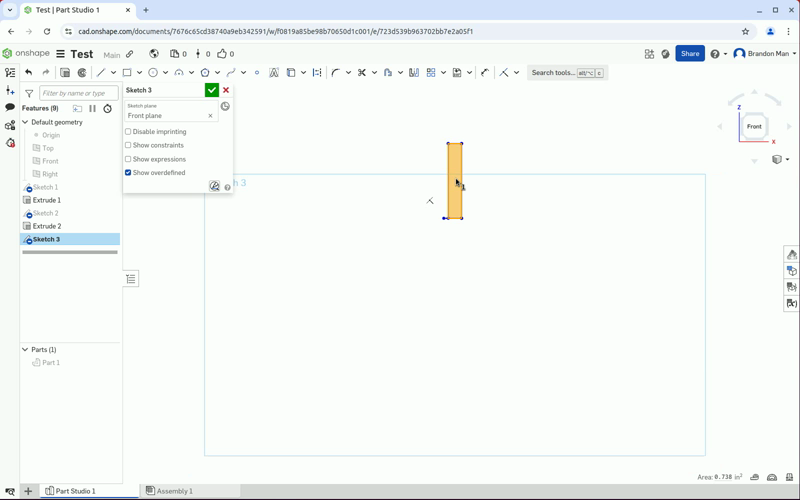
scroll(-6)
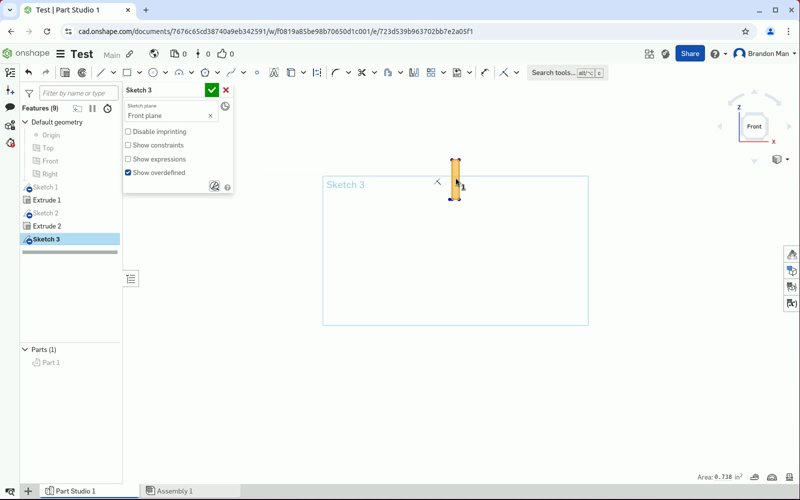
scroll(-6)
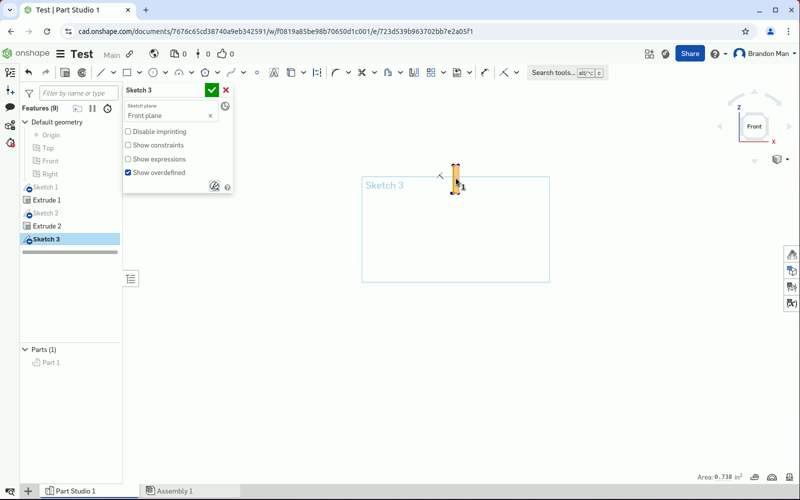
scroll(-6)
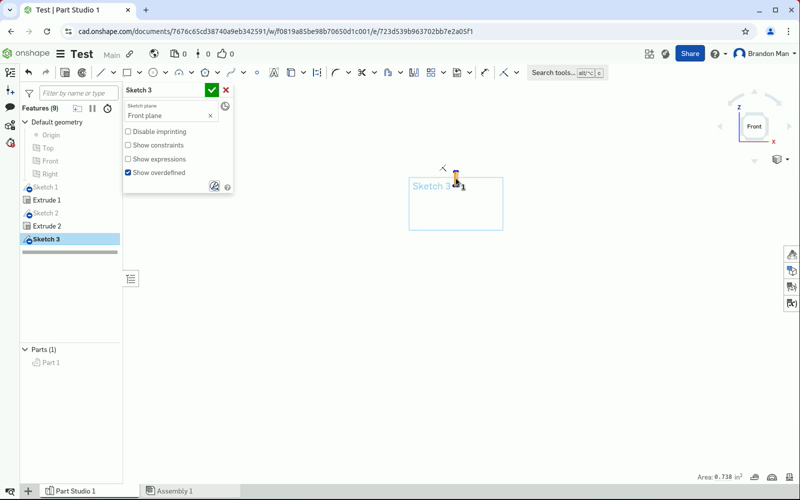
mouse_move(73, 352)
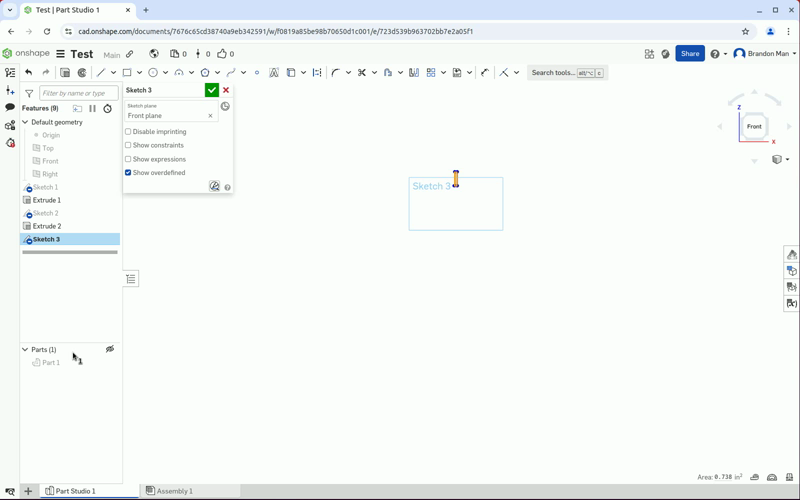
key(shift+y)
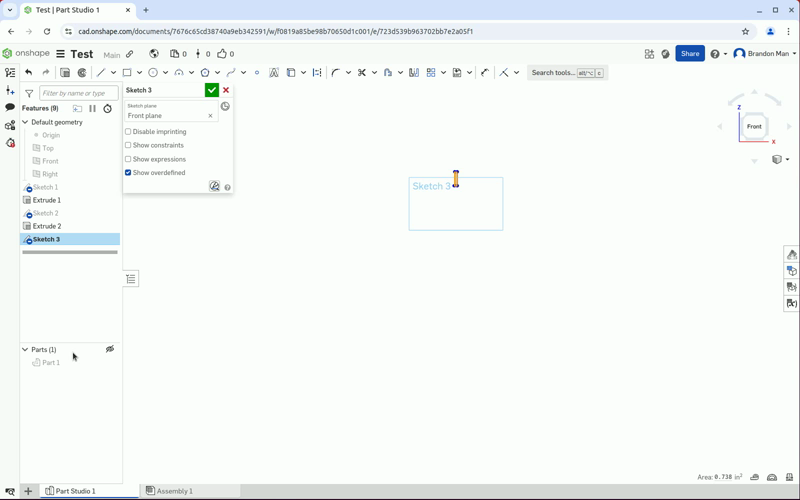
key(shift+e)
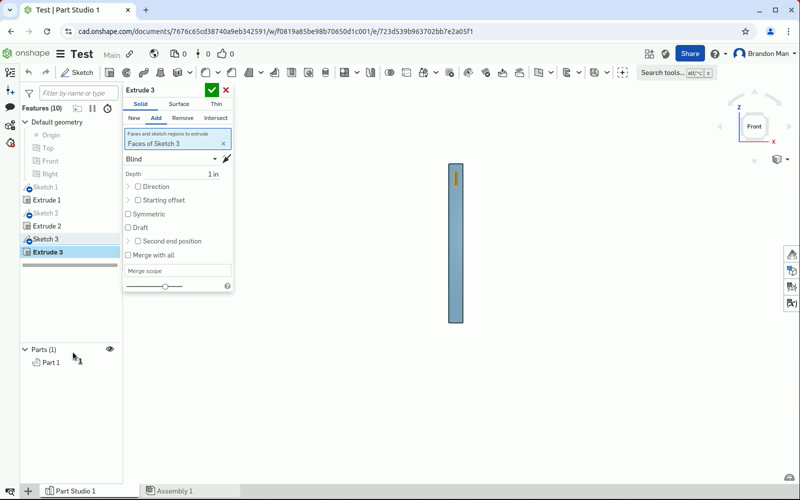
mouse_move(143, 106)
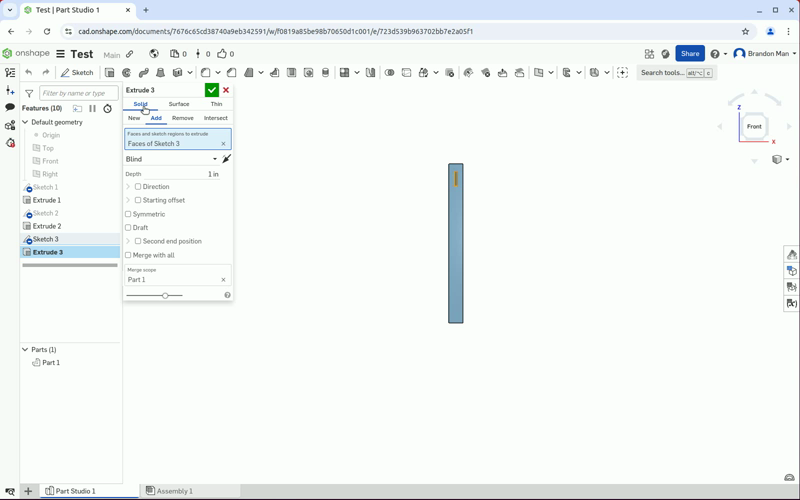
click(143, 106)
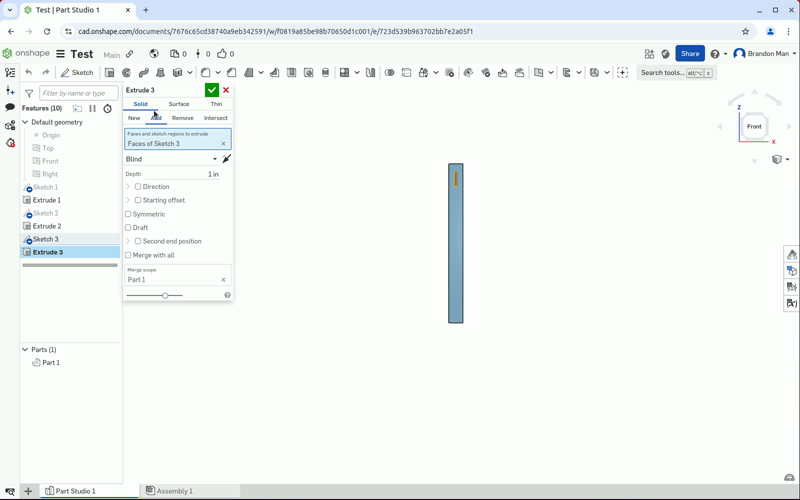
mouse_move(186, 120)
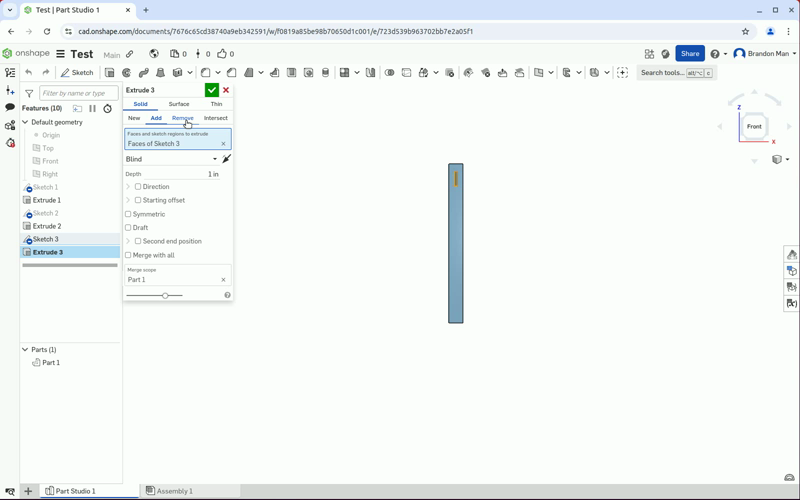
click(186, 120)
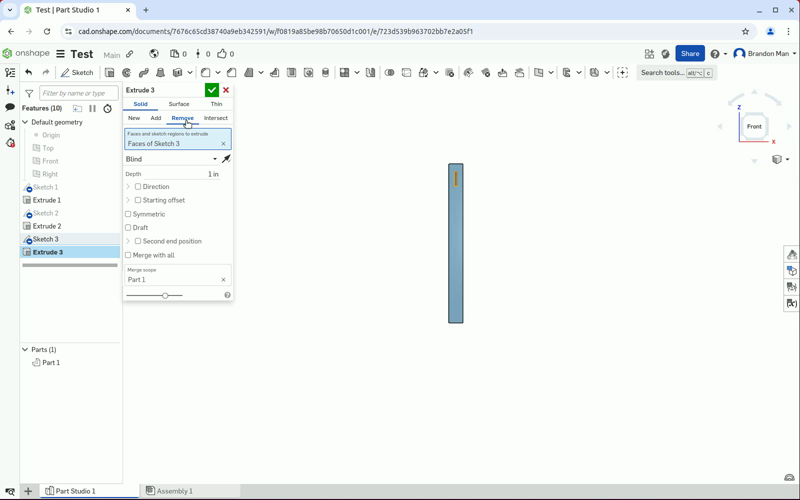
key(tab, 4)
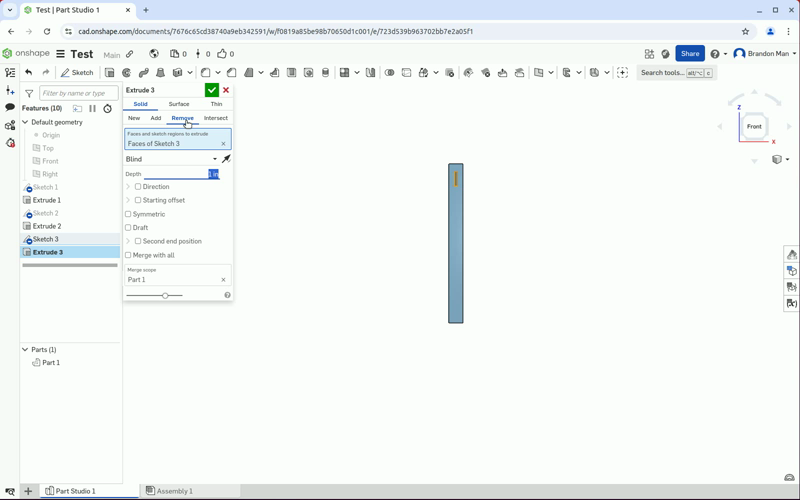
text(1.444)
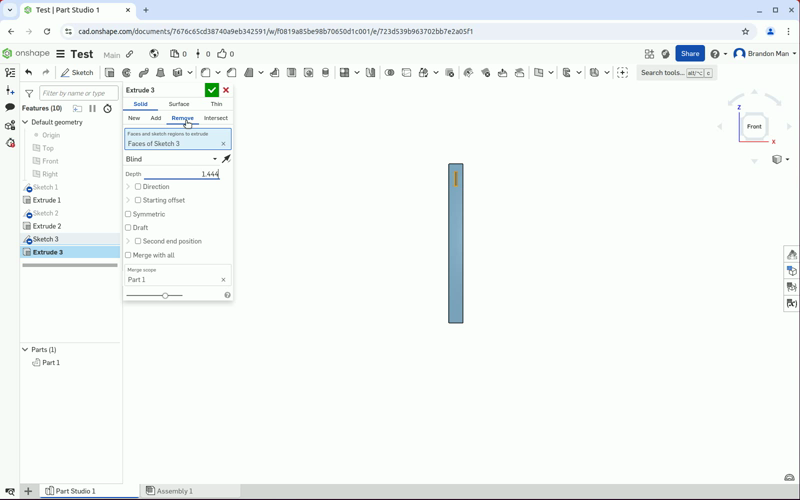
key(tab, 6)
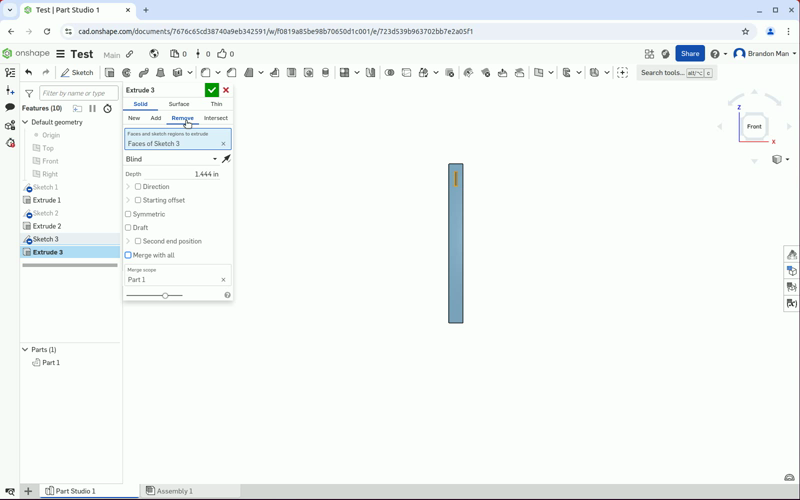
key(space)
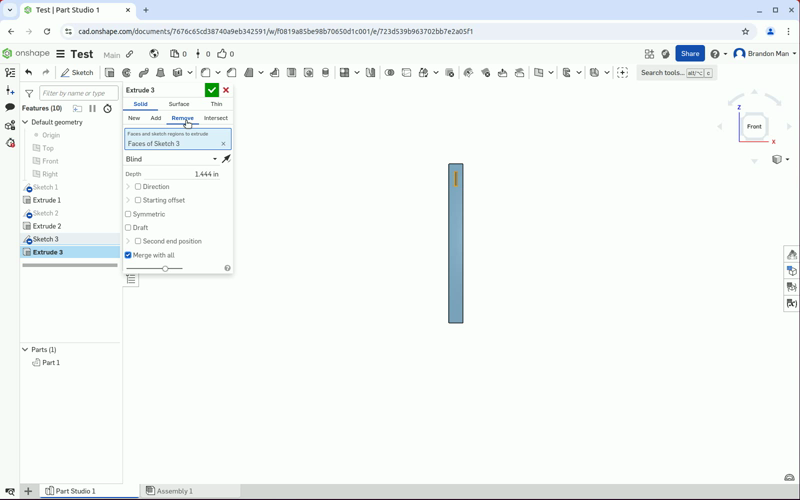
key(enter)
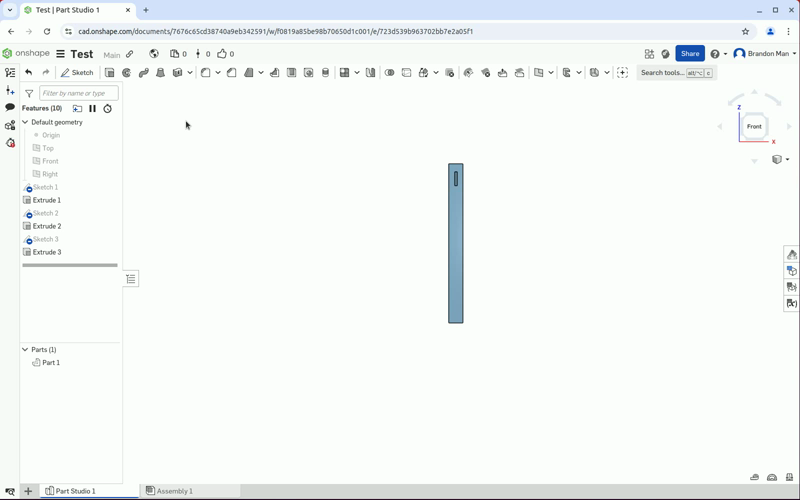
key(shift+h)
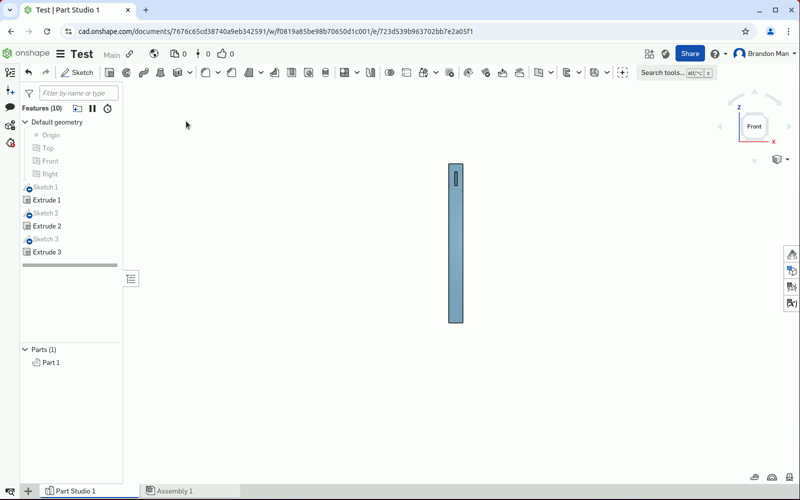
key(shift+h)
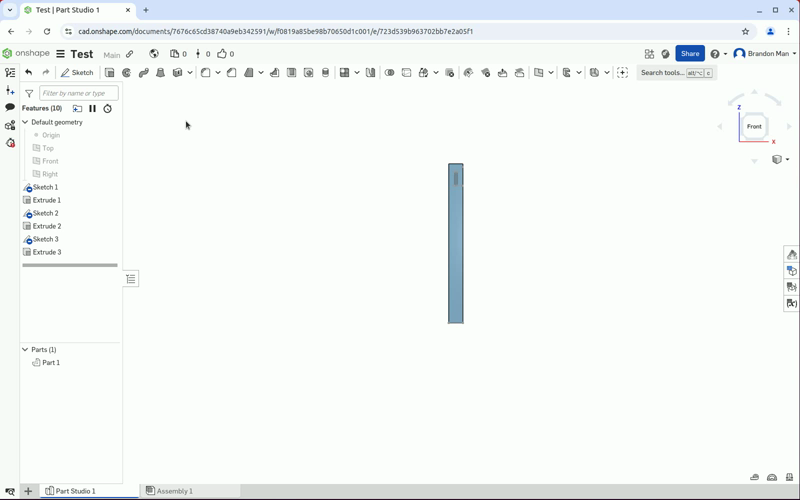
key(shift+7)
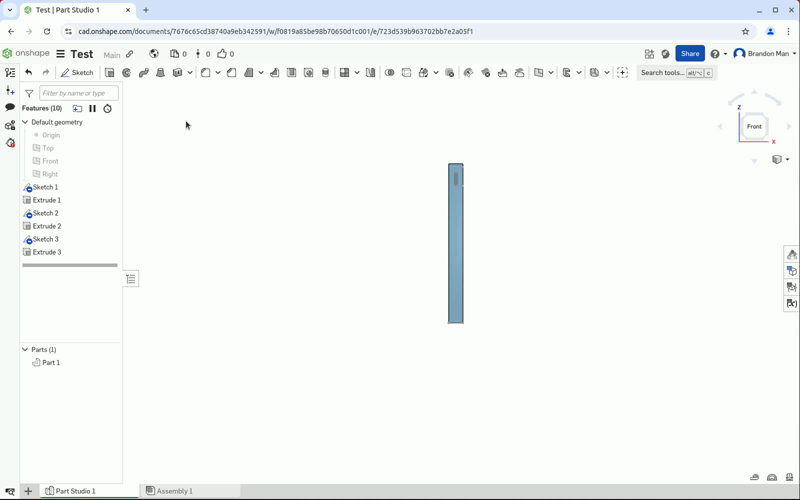
key(left, 2)
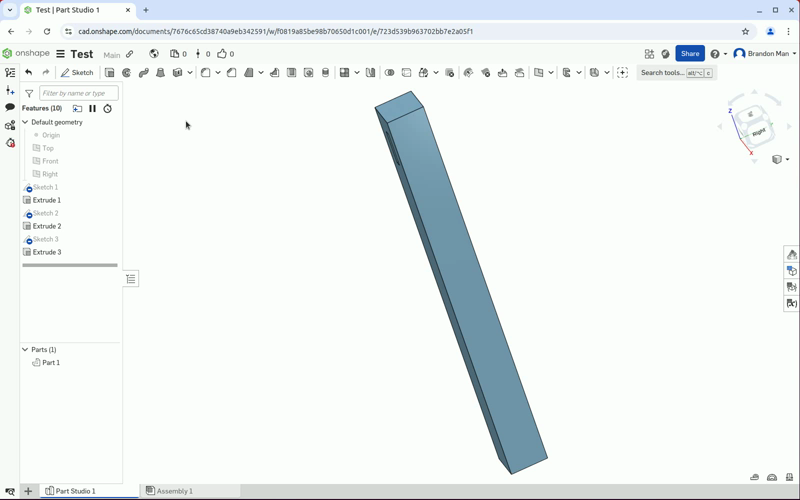
key(down, 2)
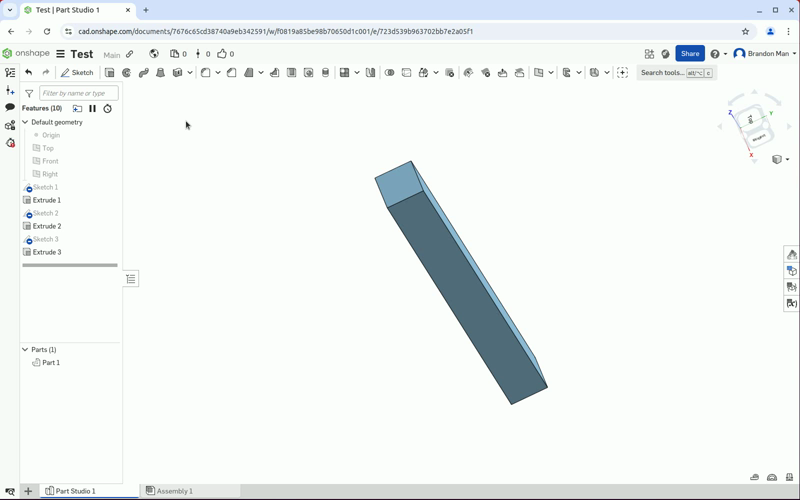
key(up, 2)
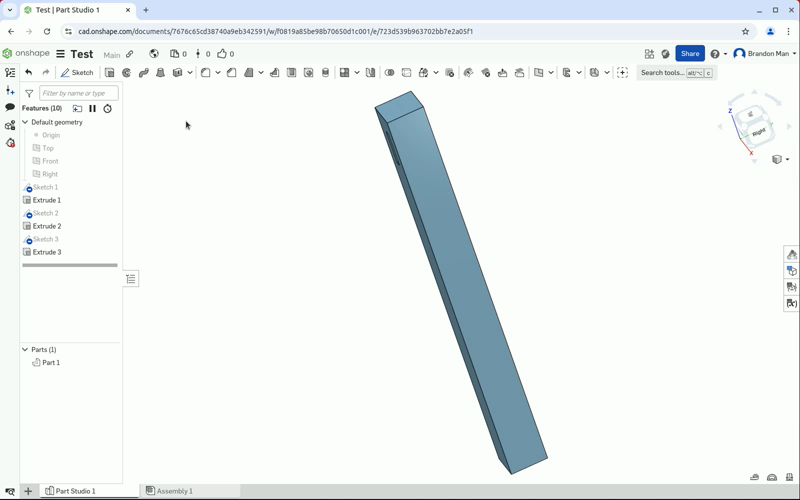
key(right, 2)
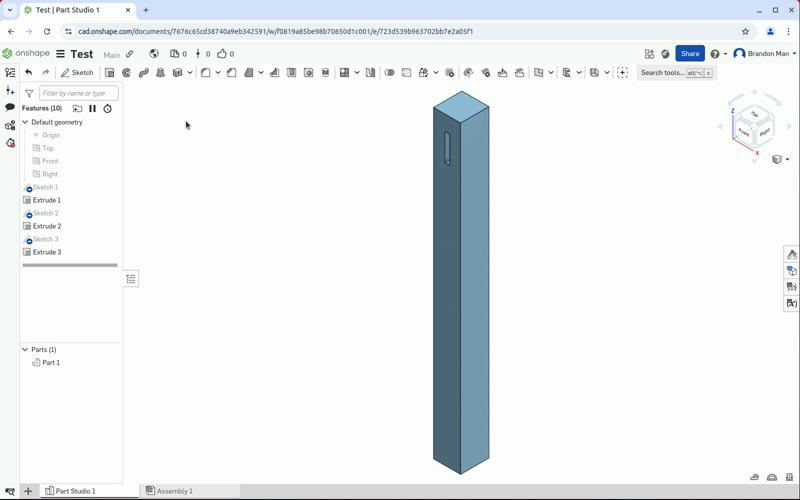
mouse_move(73, 189)
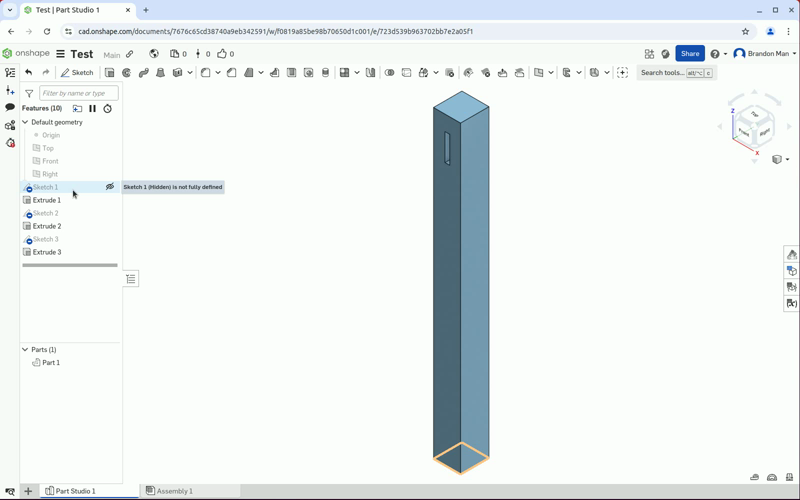
click(73, 189)